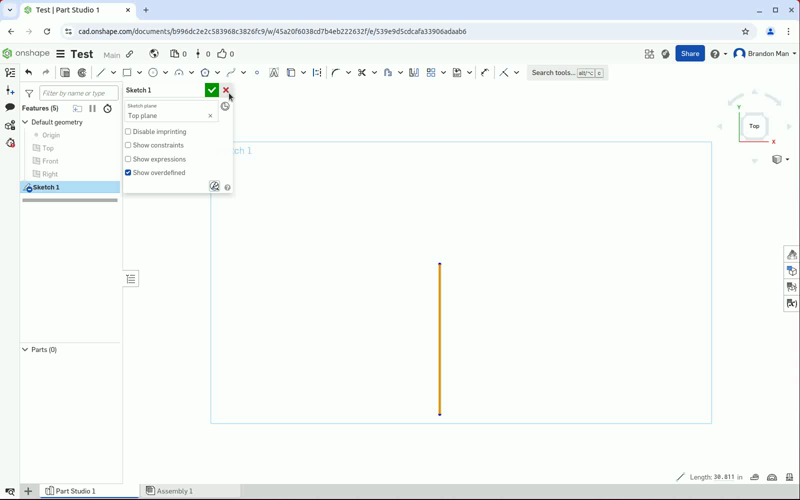
key(shift+h)
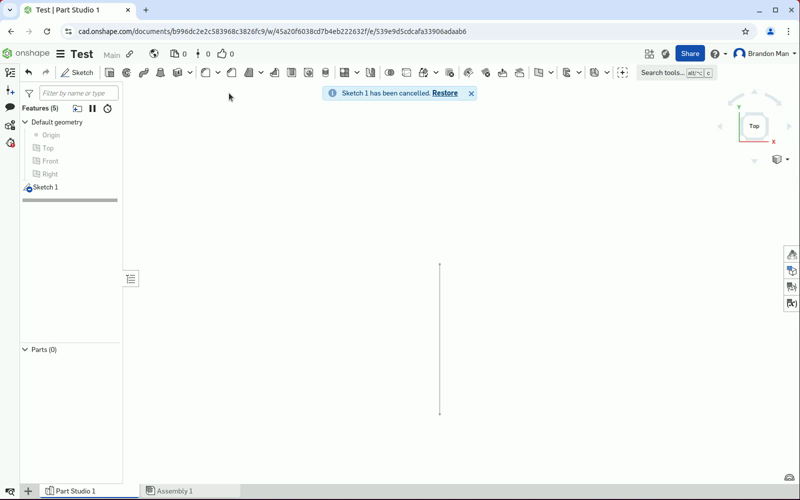
mouse_move(73, 352)
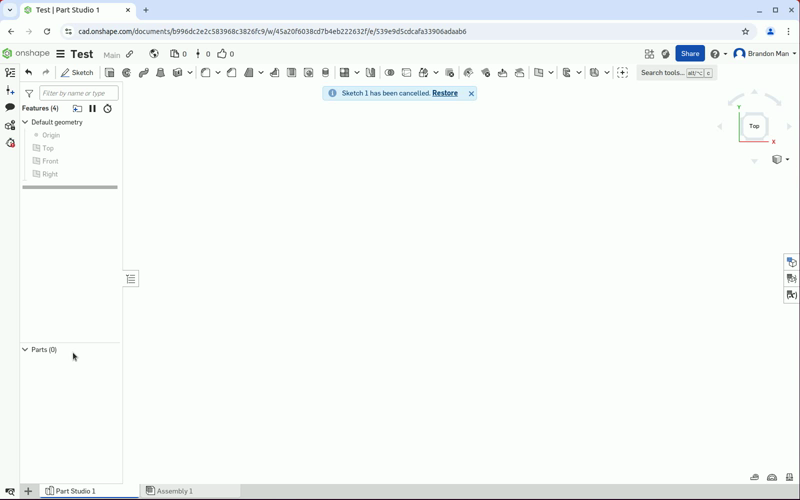
key(y)
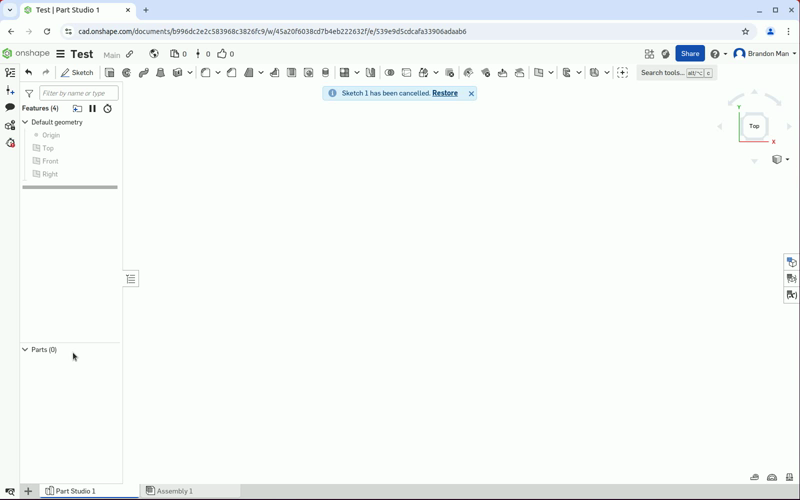
key(shift+p)
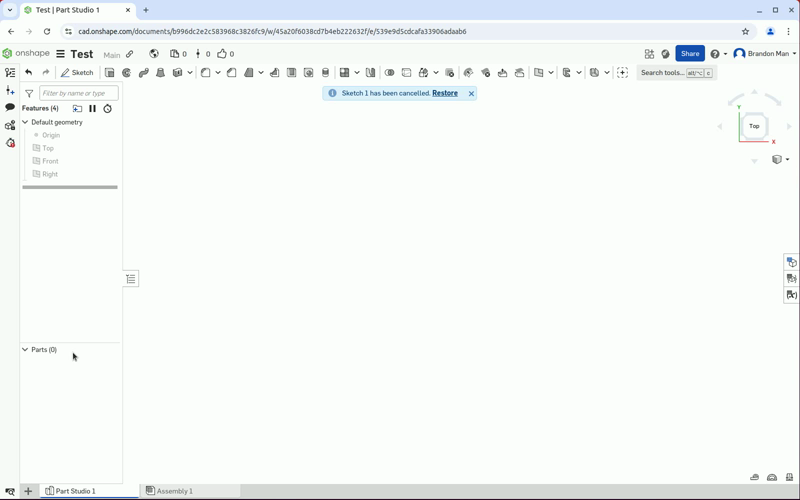
key(space)
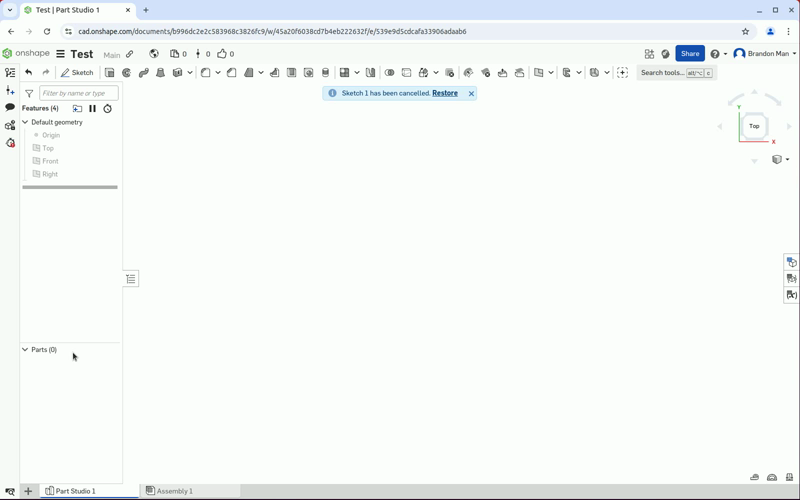
key_down(shift)
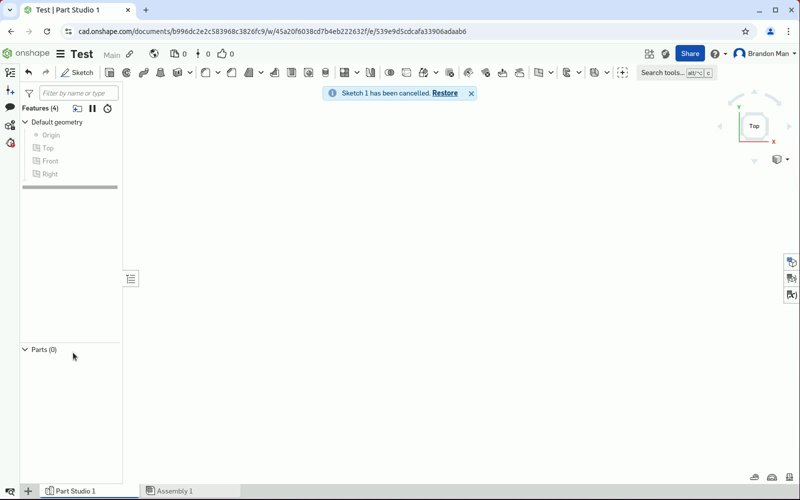
key(up)
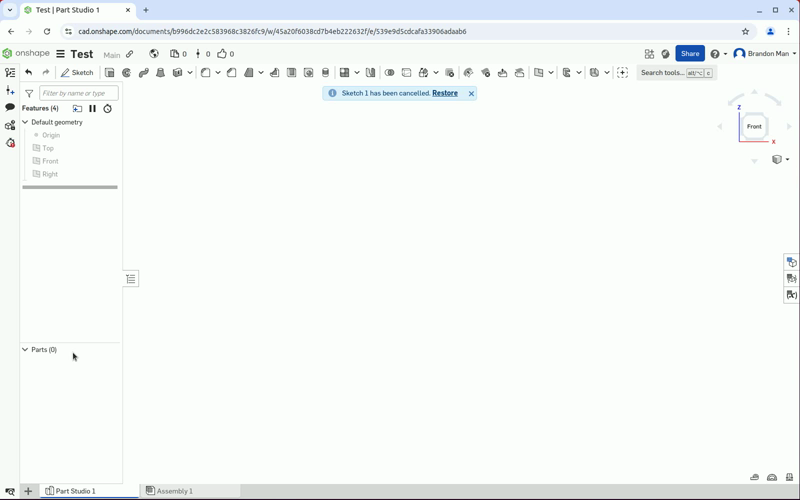
key_up(shift)
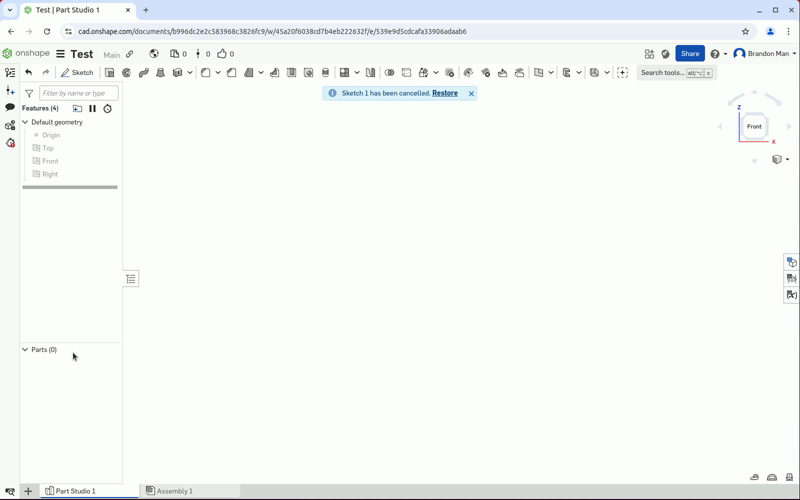
key(space)
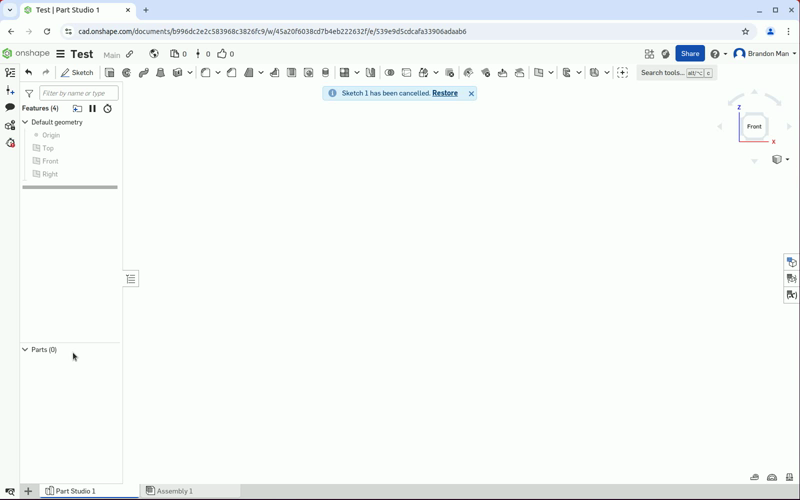
key_down(shift)
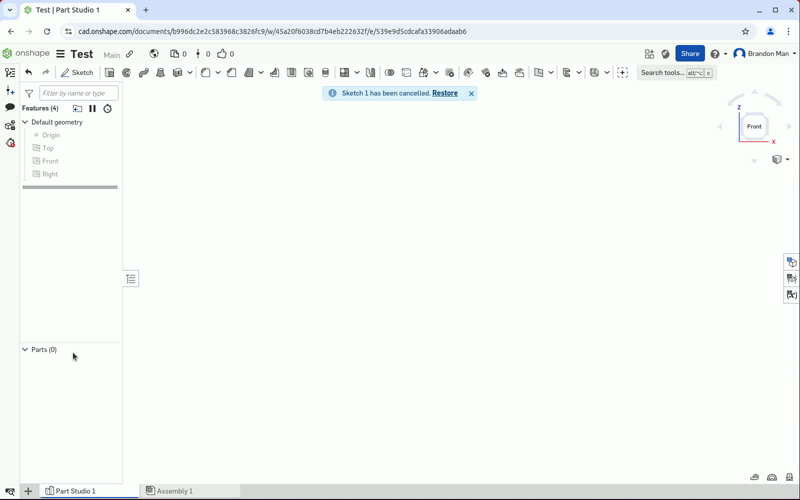
key(left)
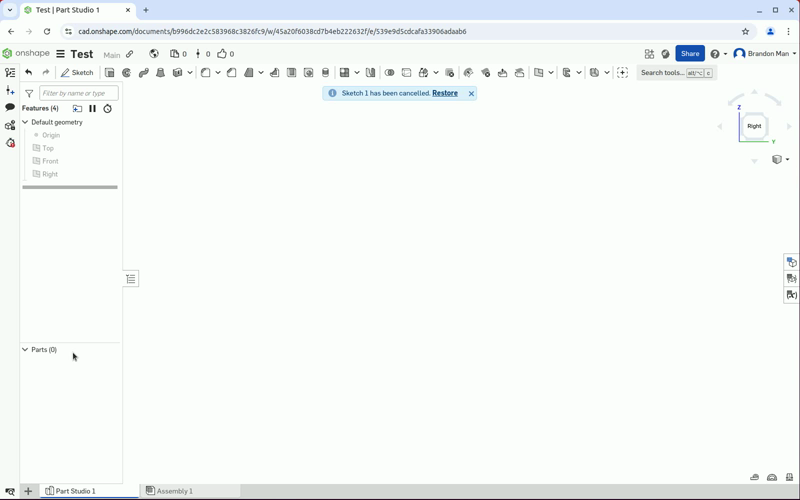
key_up(shift)
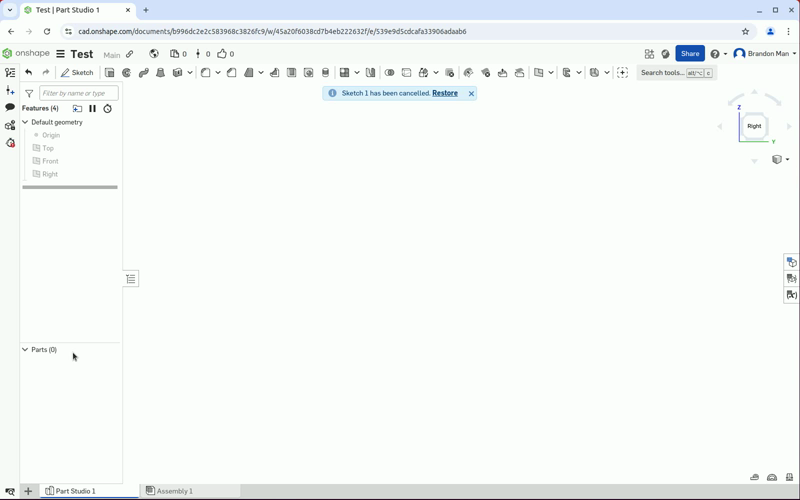
mouse_move(73, 352)
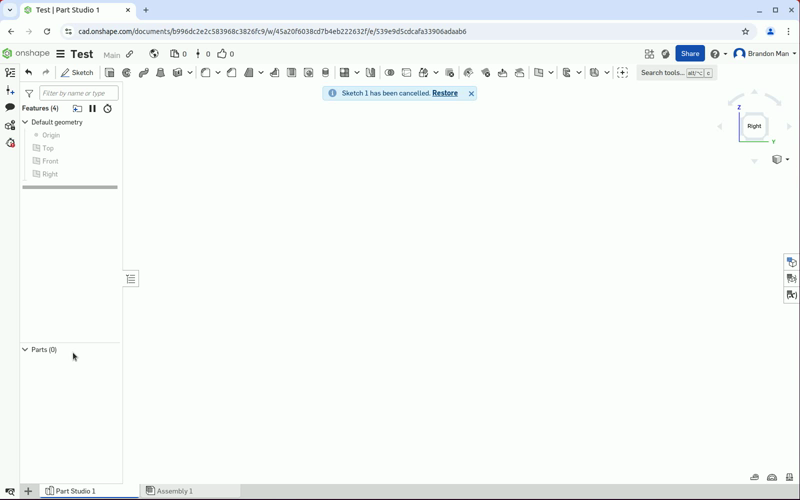
key(shift+y)
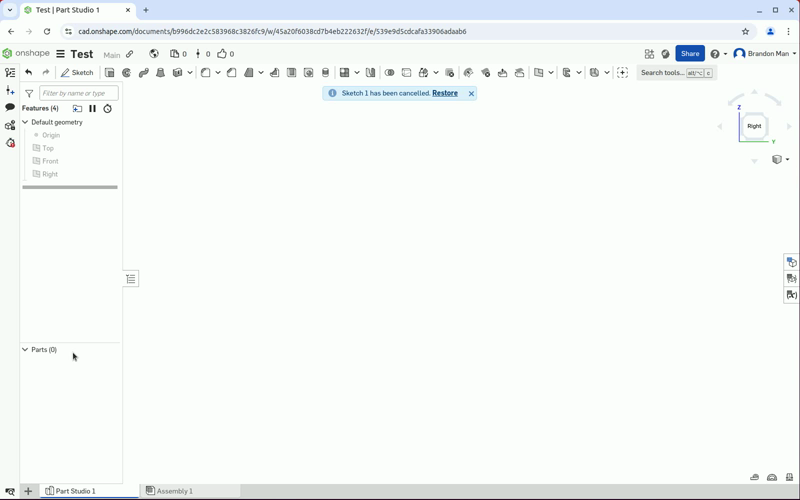
key(shift+s)
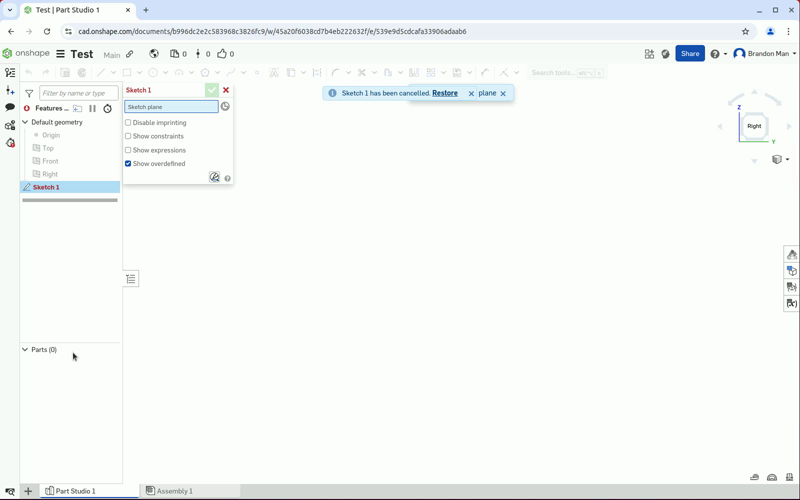
mouse_move(73, 176)
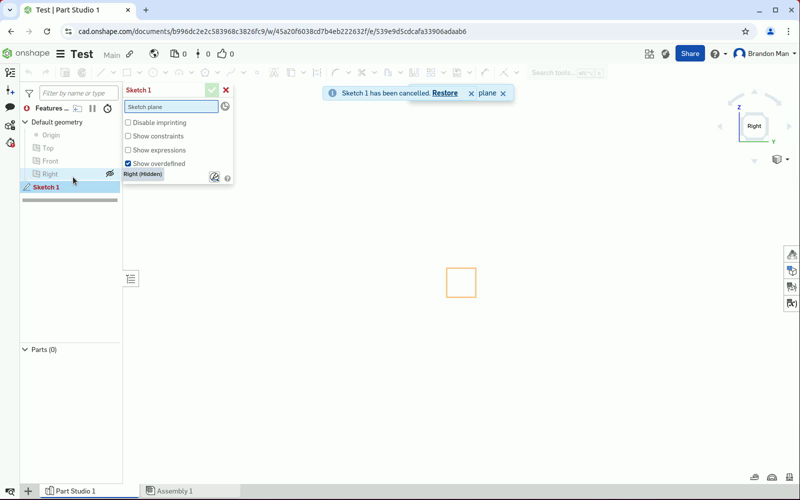
click(73, 176)
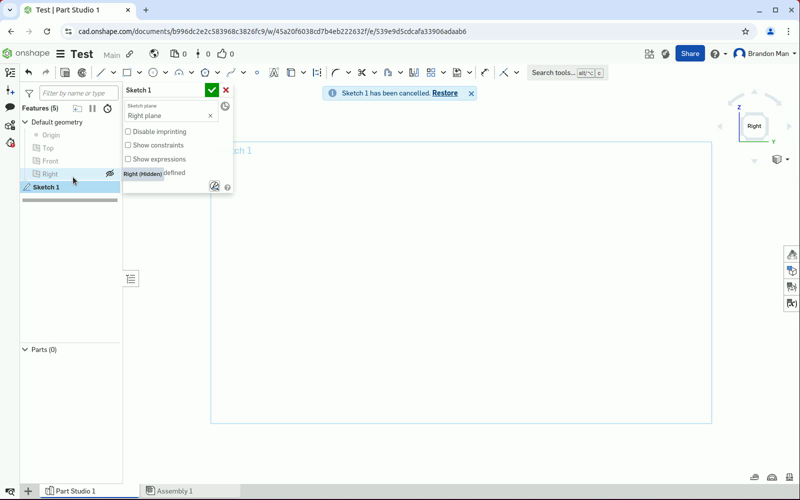
mouse_move(73, 352)
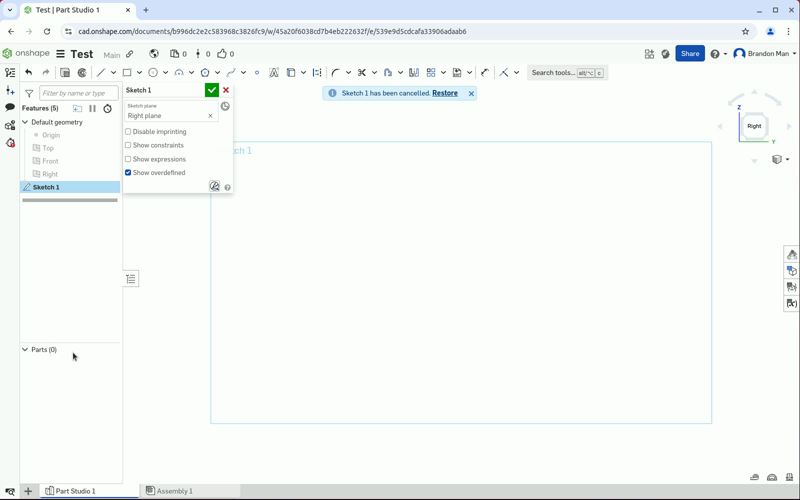
key(y)
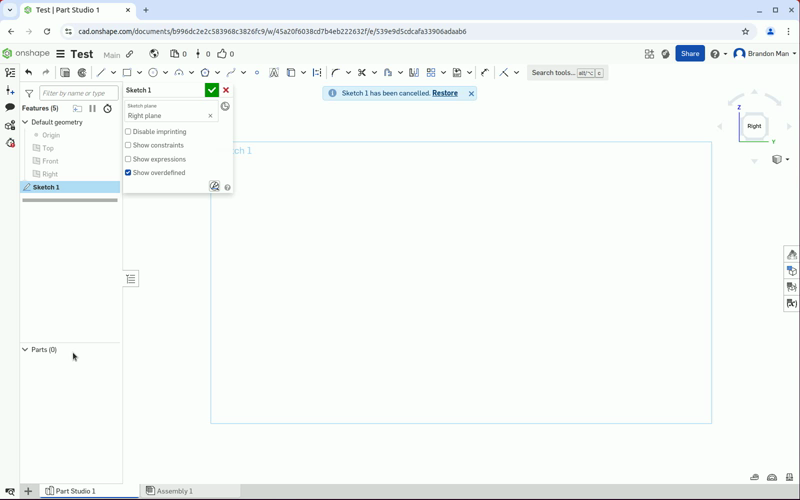
key(l)
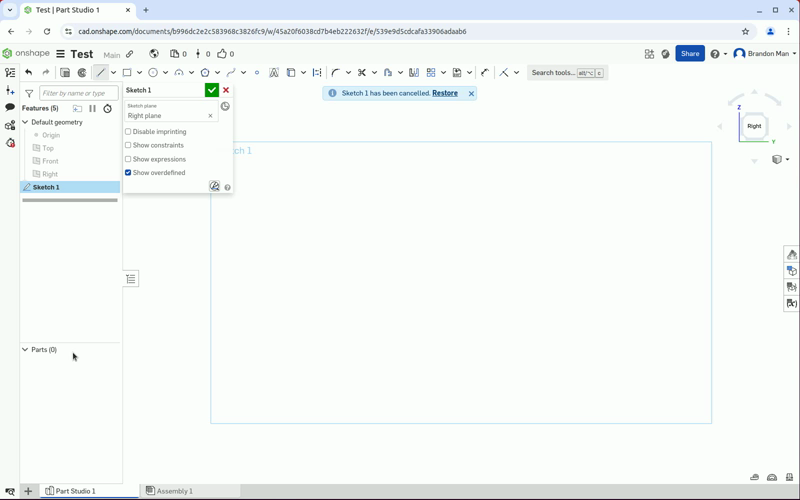
key_down(shift)
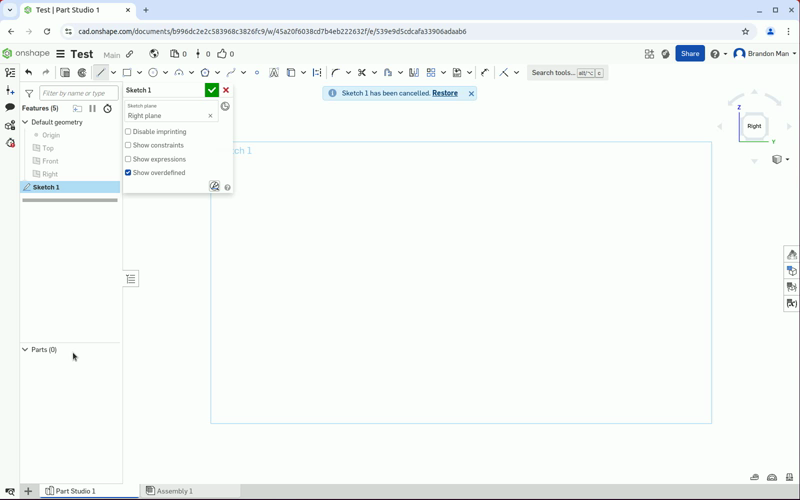
mouse_move(460, 282)
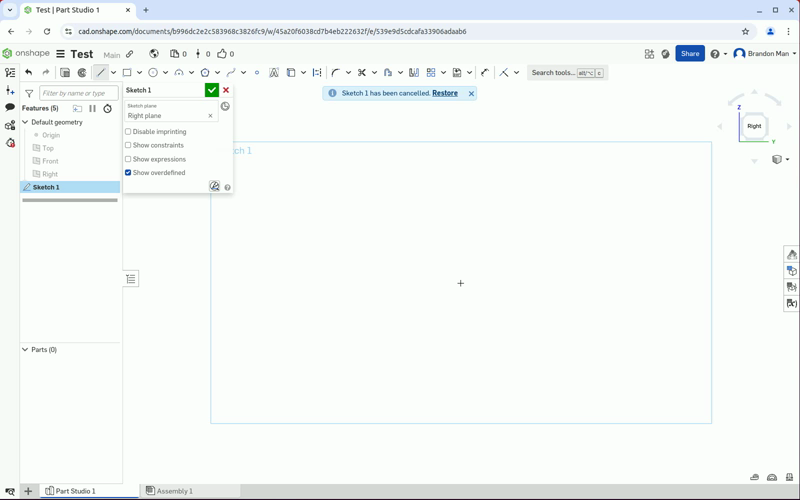
click(460, 282)
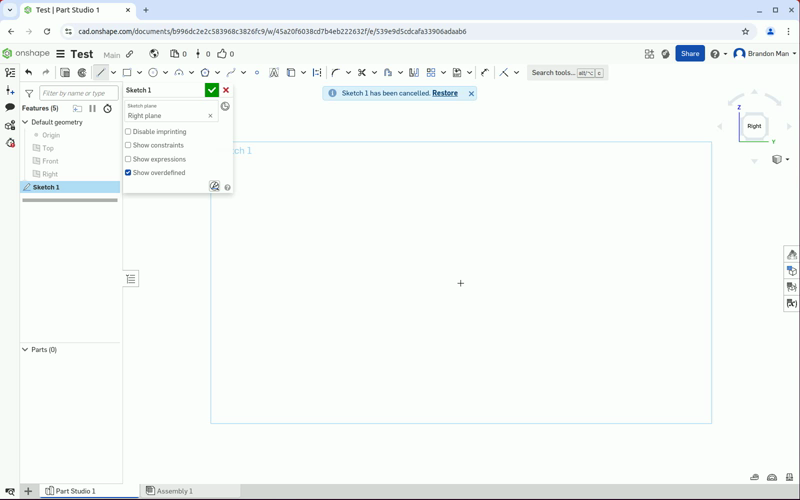
key_up(shift)
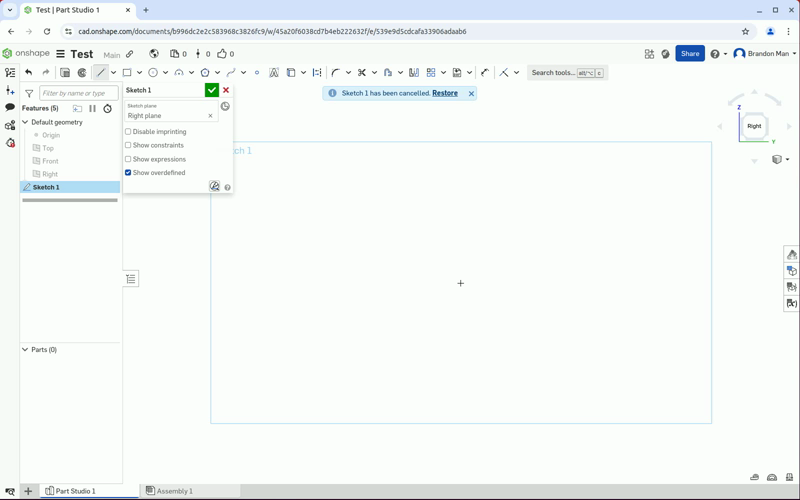
key_down(shift)
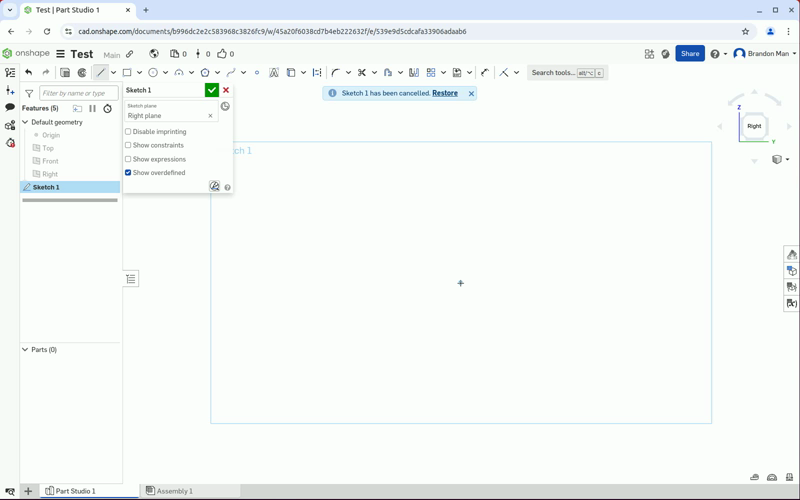
mouse_move(490, 282)
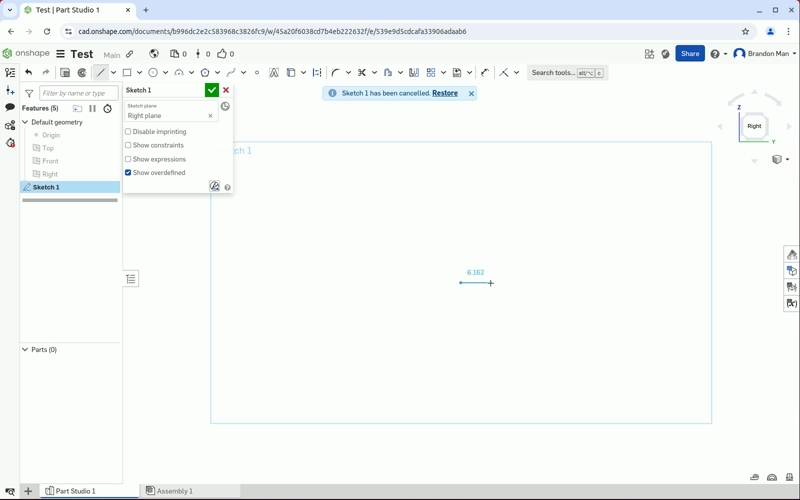
mouse_move(494, 282)
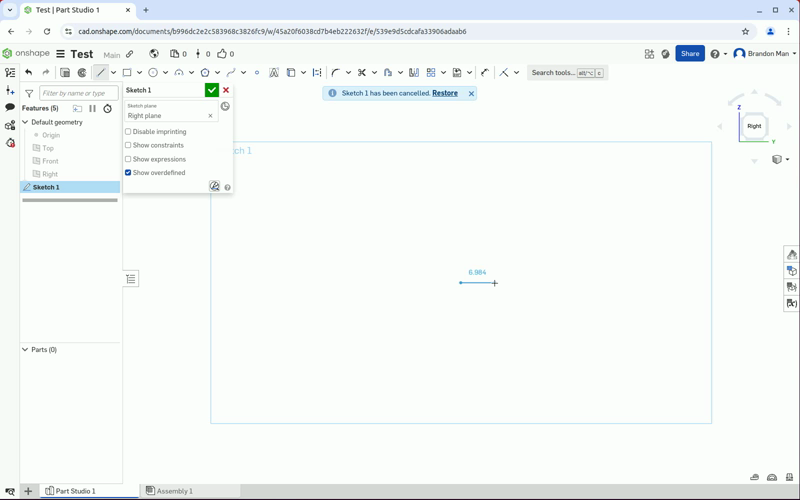
click(494, 282)
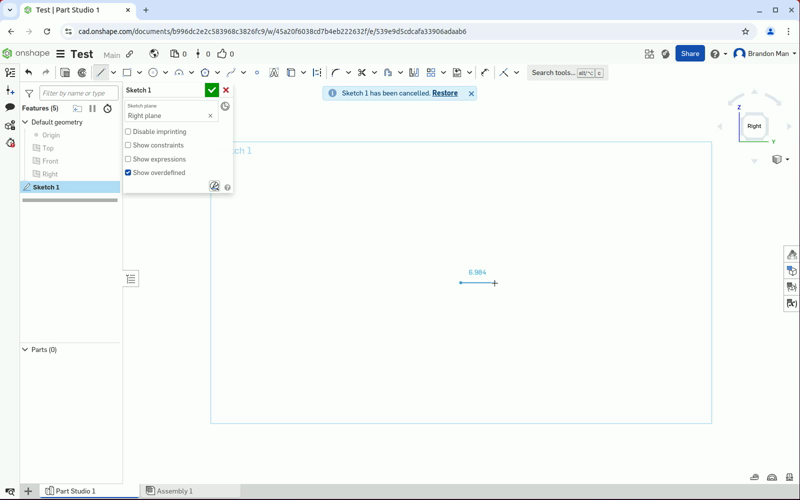
key_up(shift)
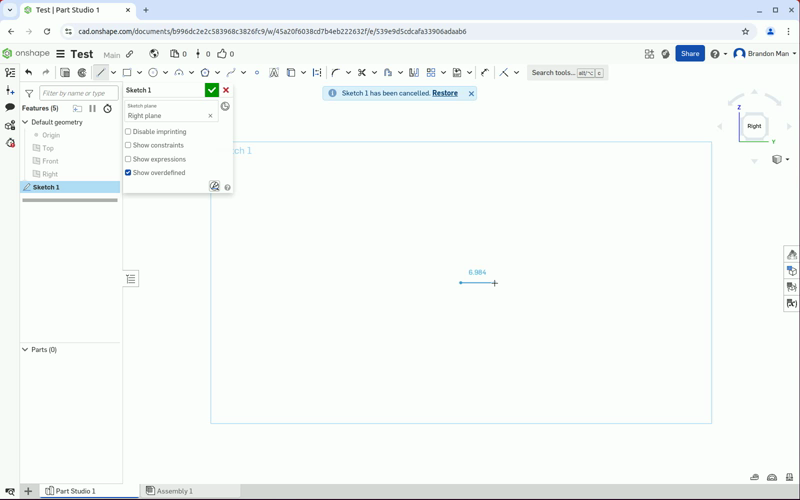
key_down(shift)
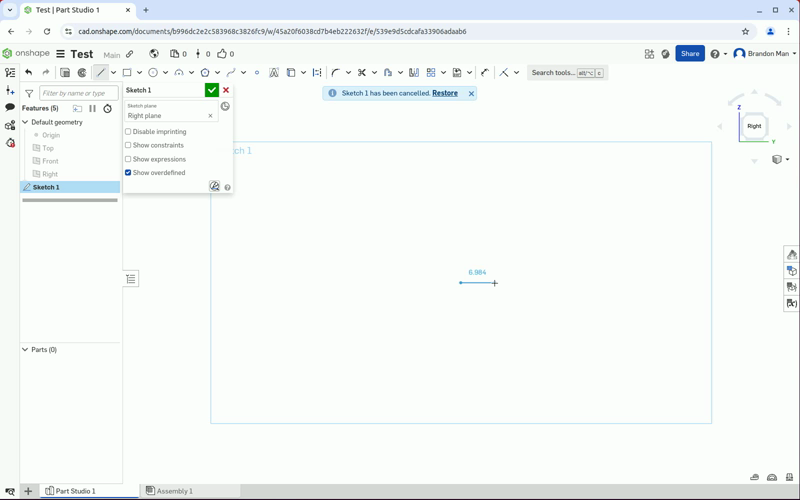
mouse_move(524, 282)
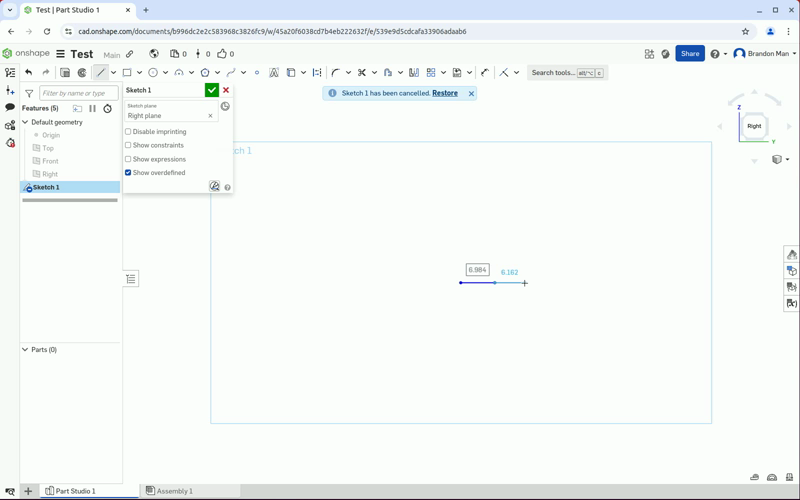
mouse_move(505, 260)
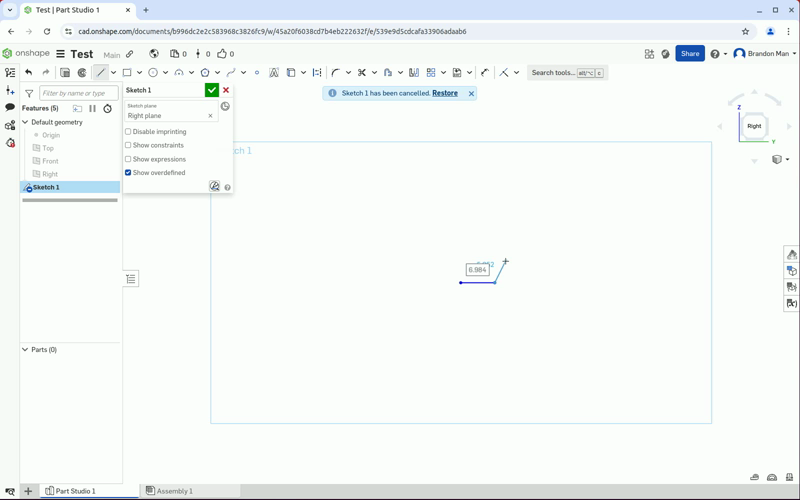
click(505, 260)
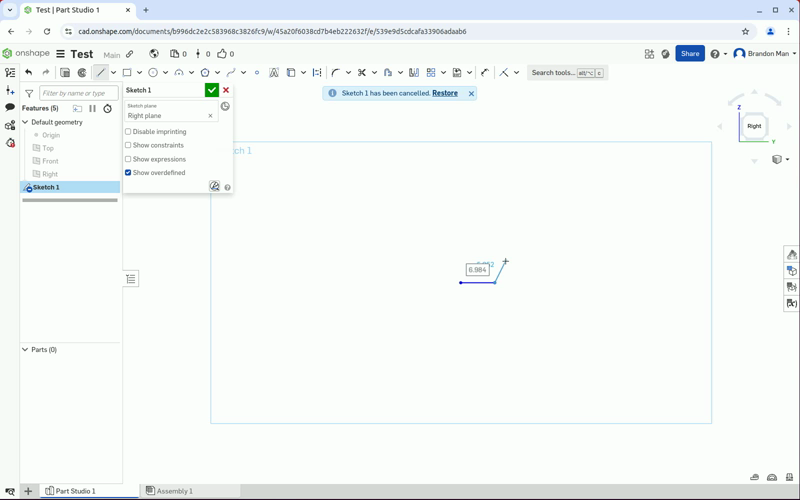
key_up(shift)
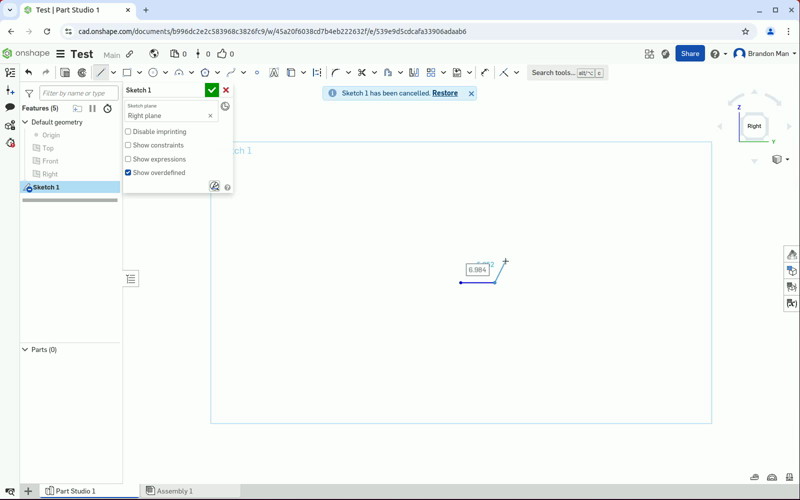
key_down(shift)
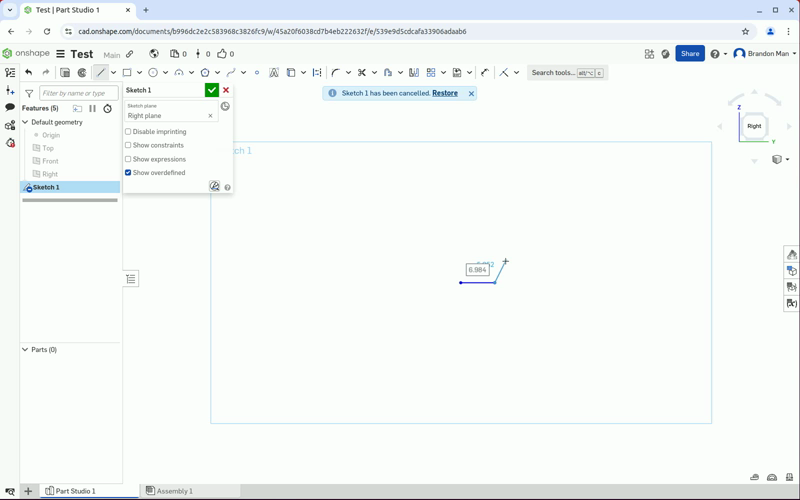
mouse_move(535, 260)
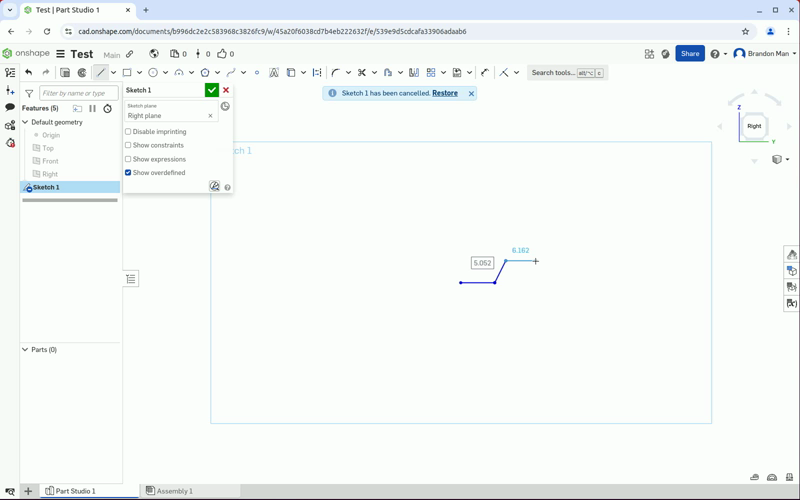
mouse_move(511, 260)
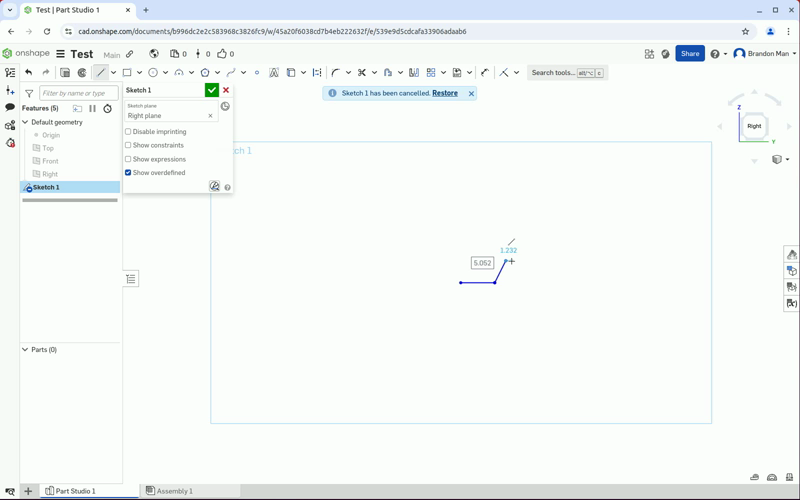
scroll(6)
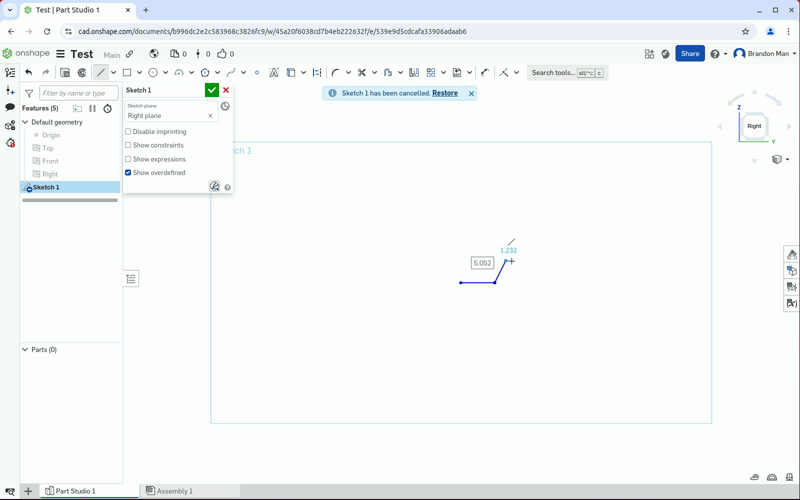
scroll(6)
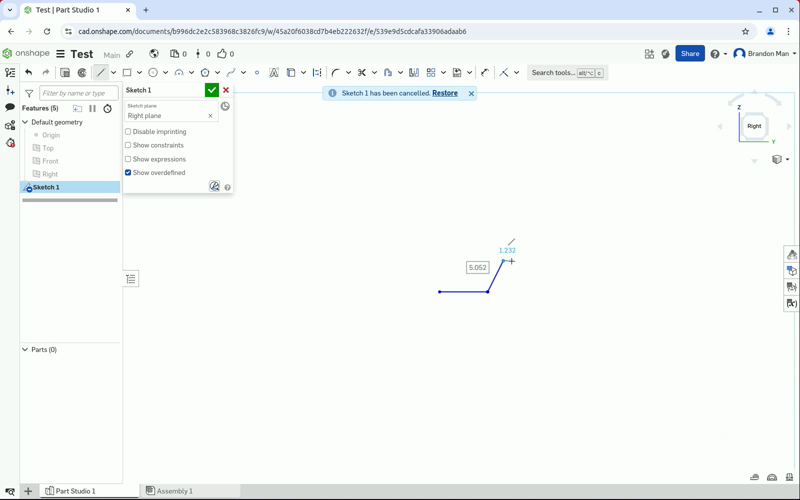
scroll(6)
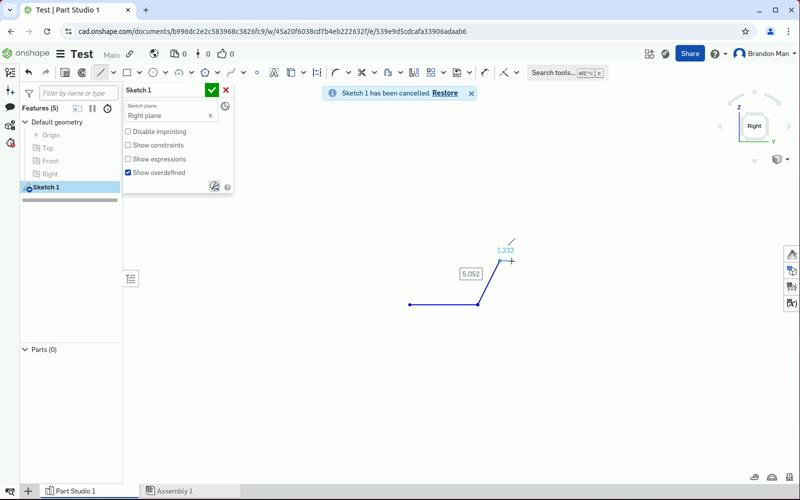
scroll(6)
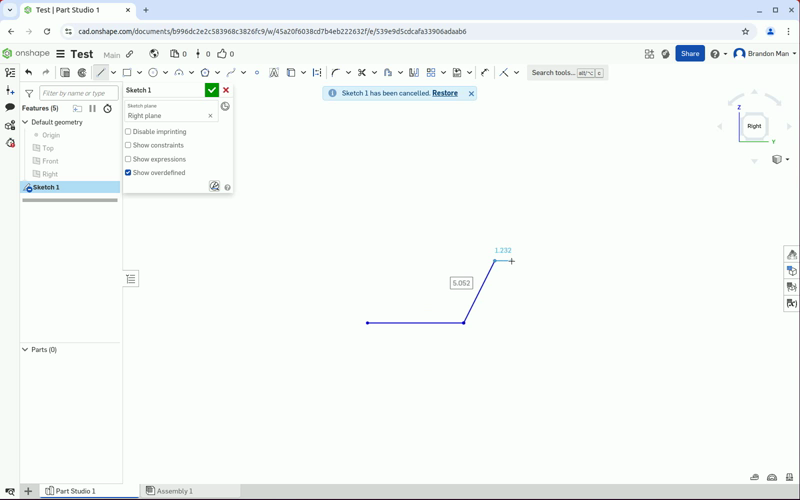
scroll(6)
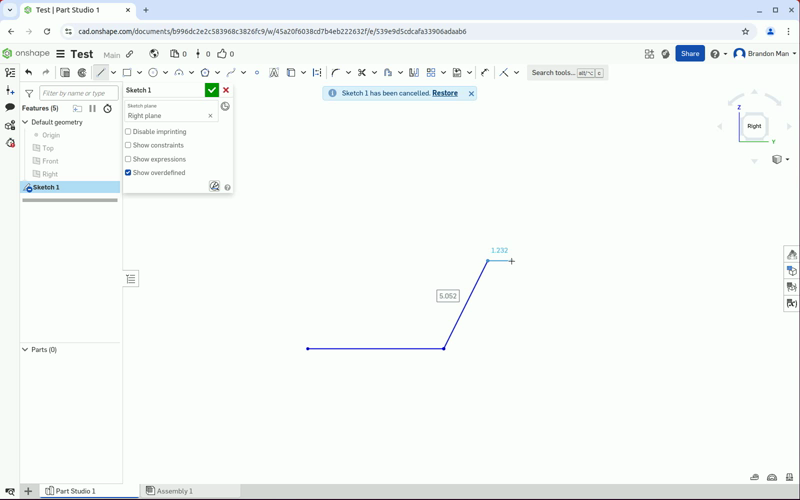
scroll(6)
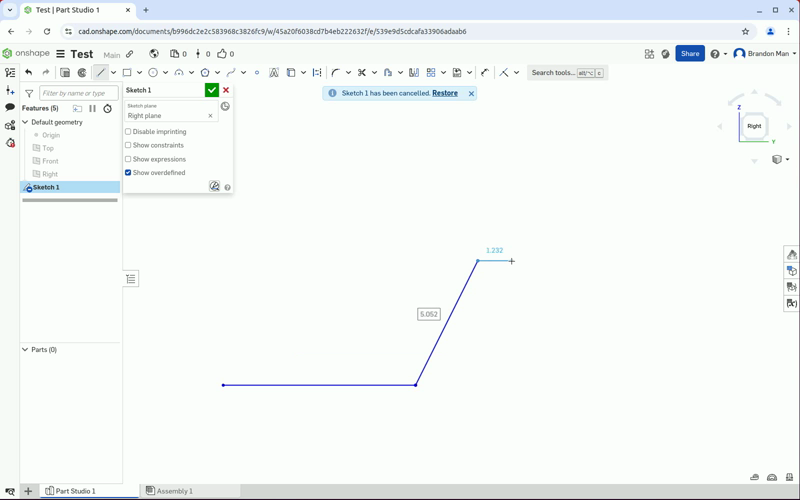
scroll(6)
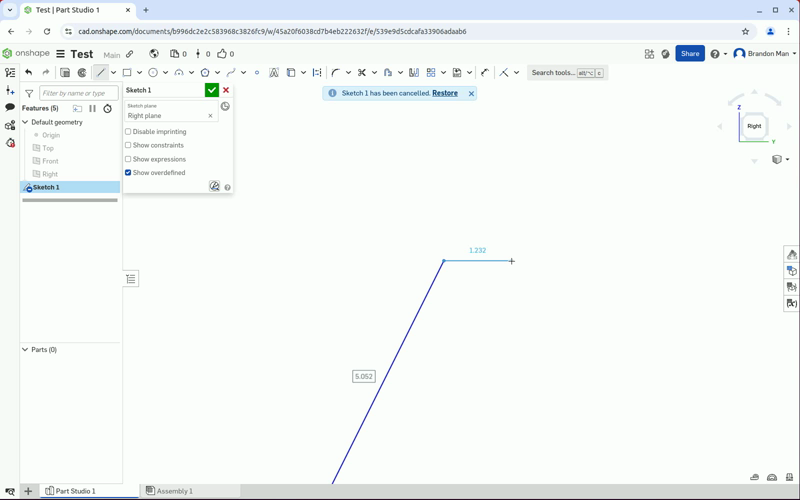
click(511, 260)
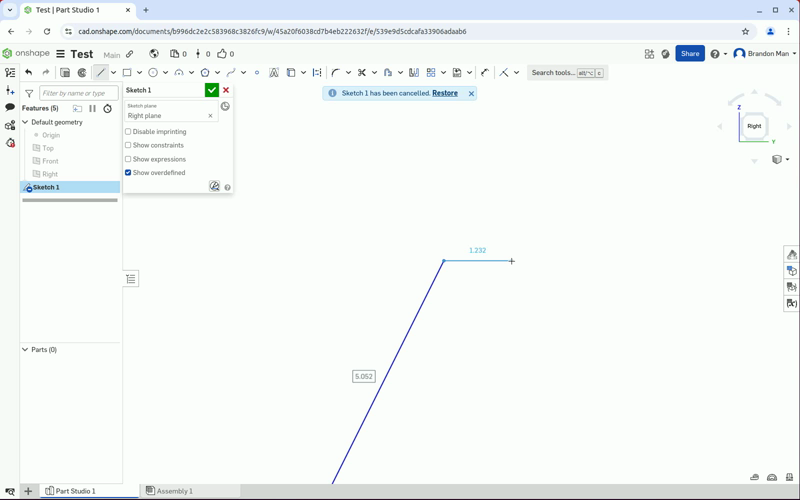
scroll(-6)
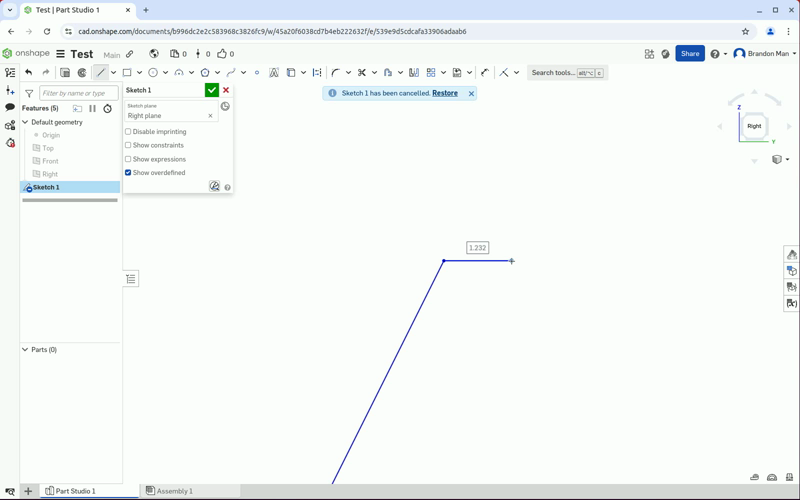
scroll(-6)
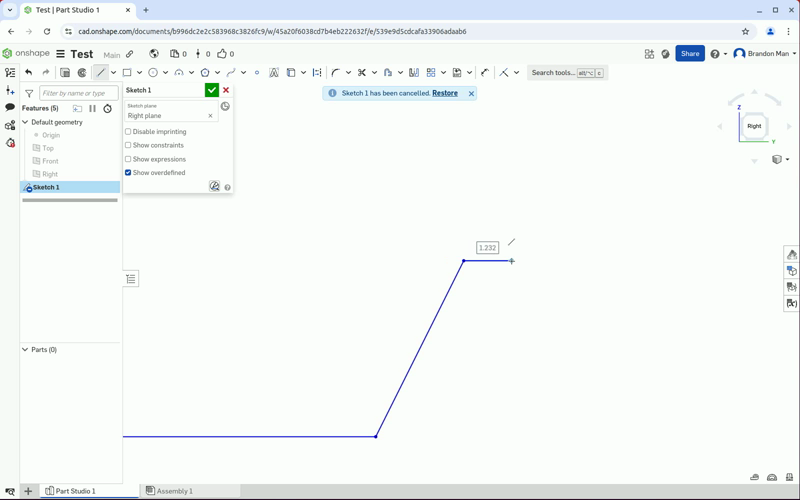
scroll(-6)
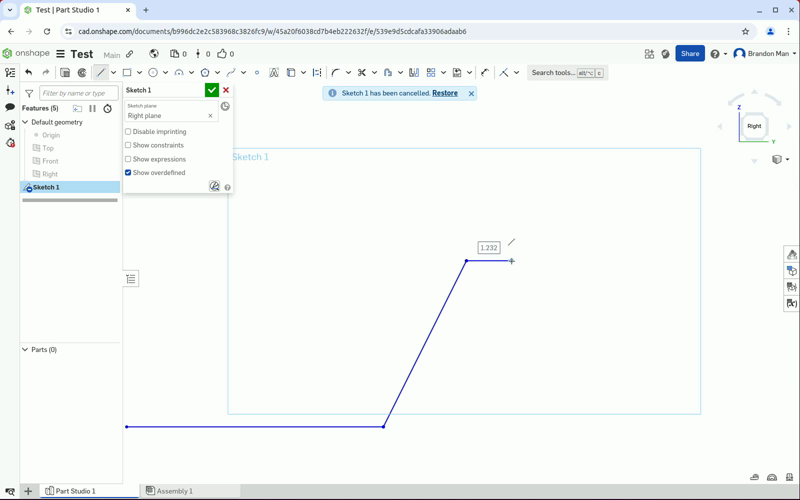
scroll(-6)
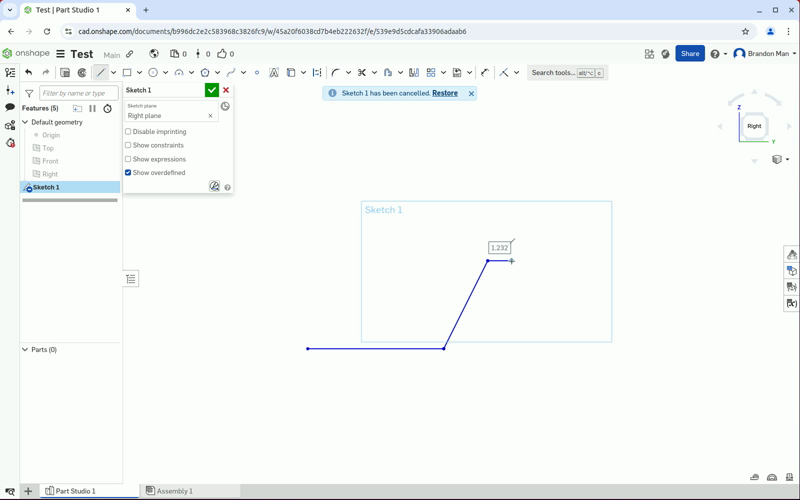
scroll(-6)
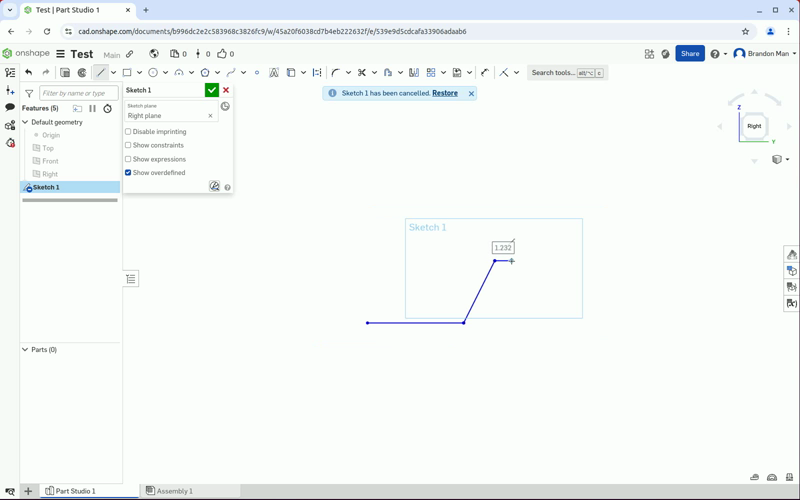
scroll(-6)
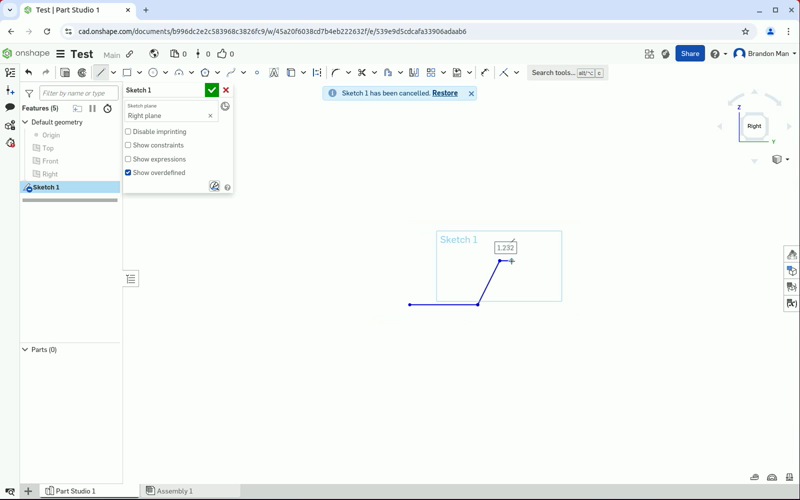
scroll(-6)
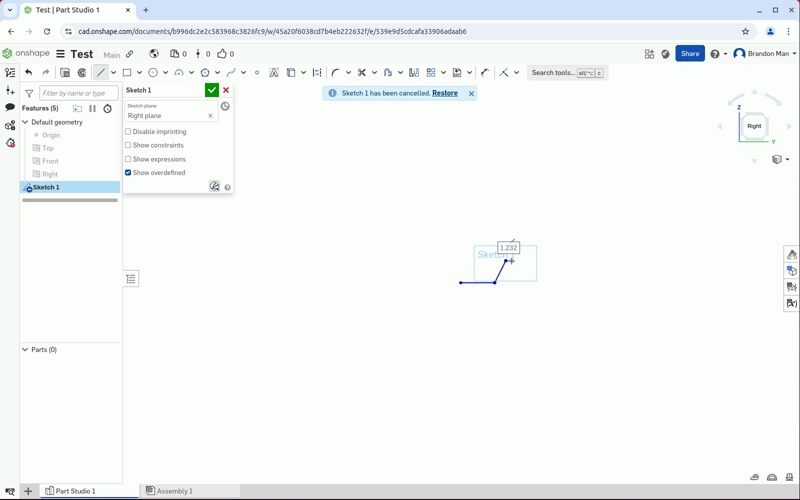
key_up(shift)
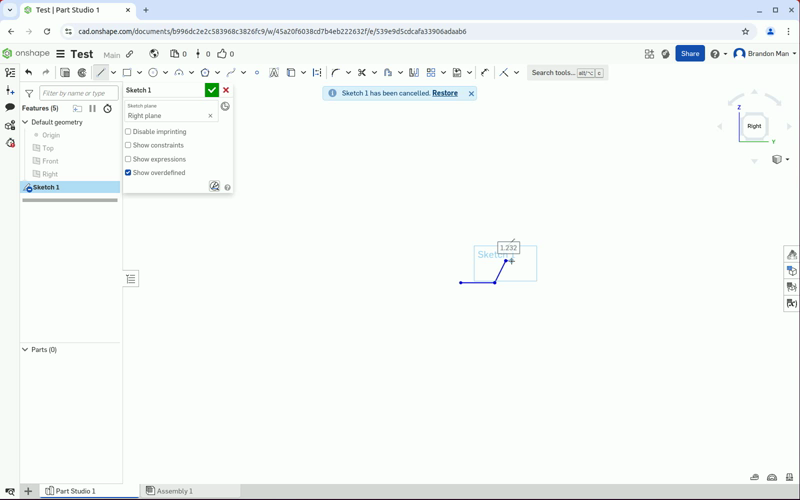
key_down(shift)
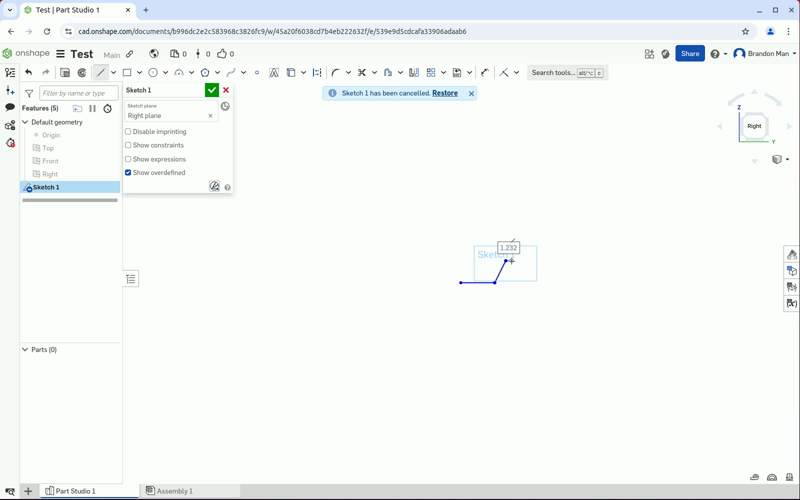
mouse_move(541, 260)
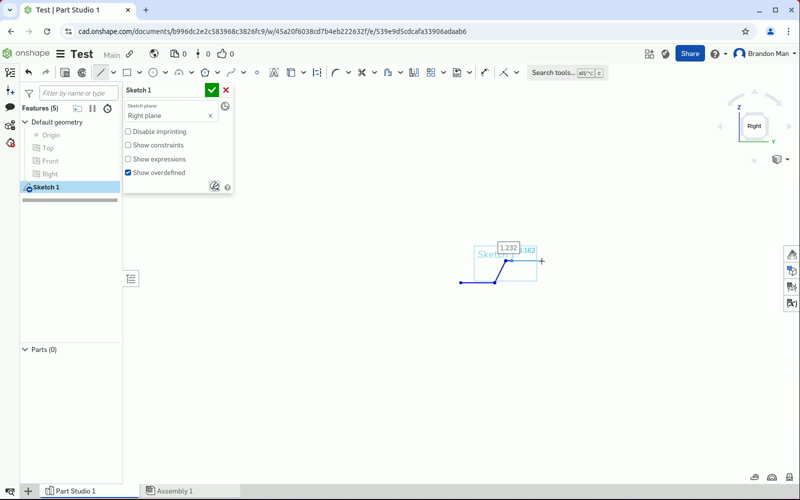
mouse_move(517, 260)
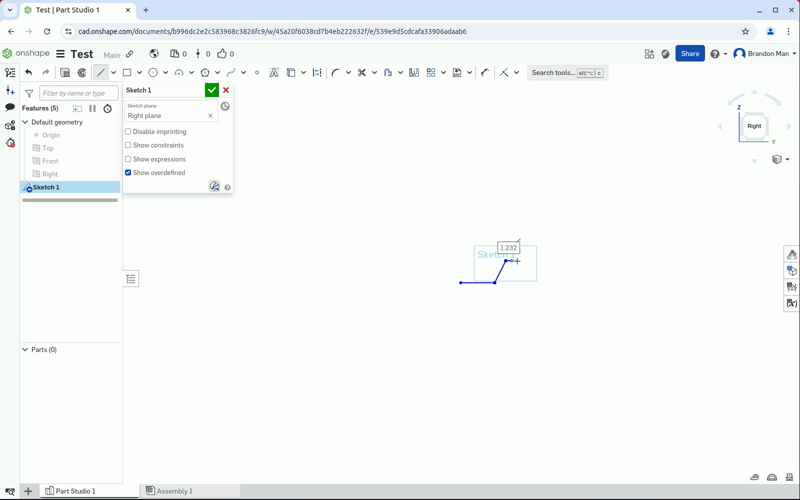
scroll(6)
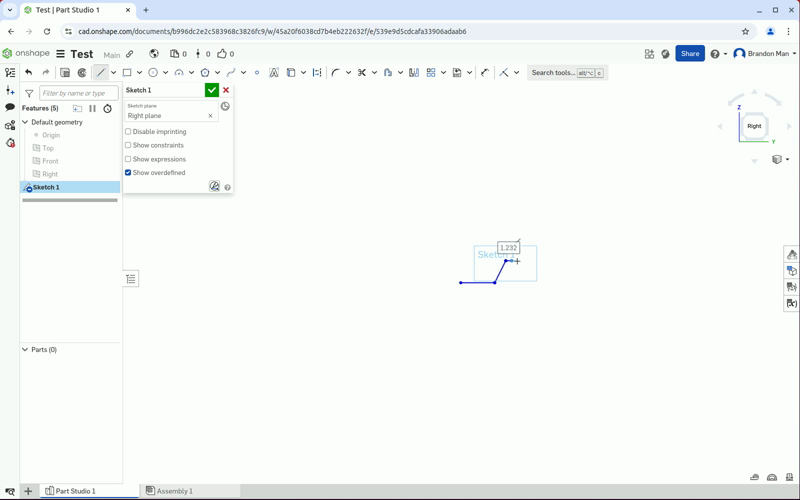
scroll(6)
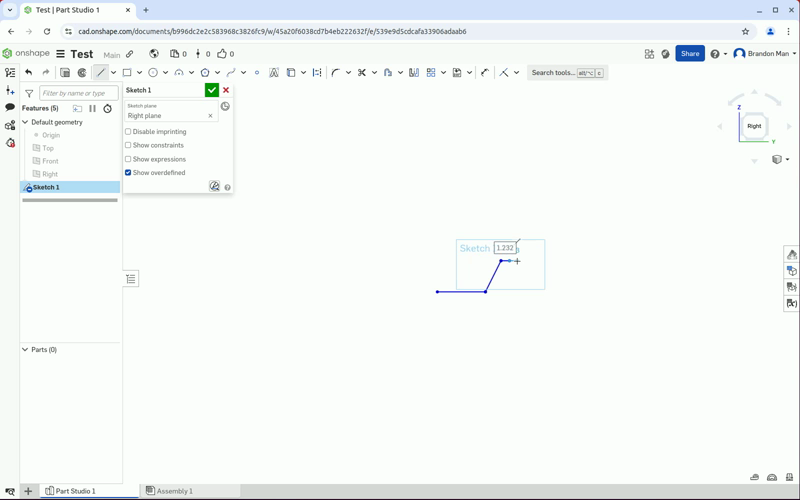
scroll(6)
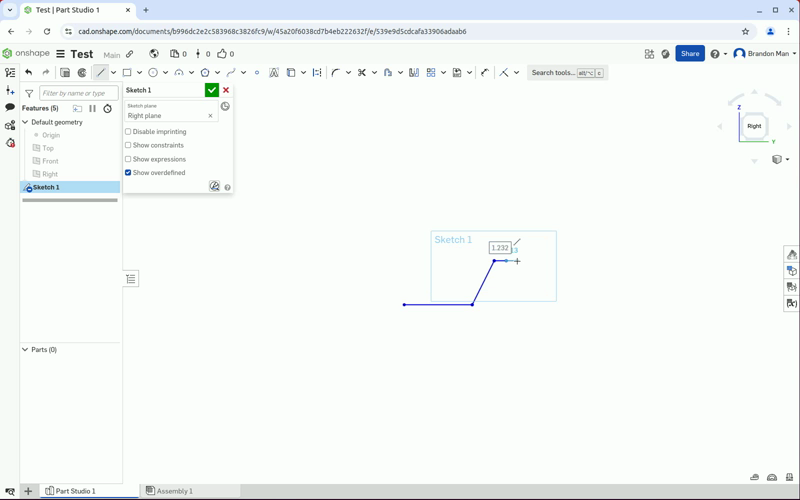
scroll(6)
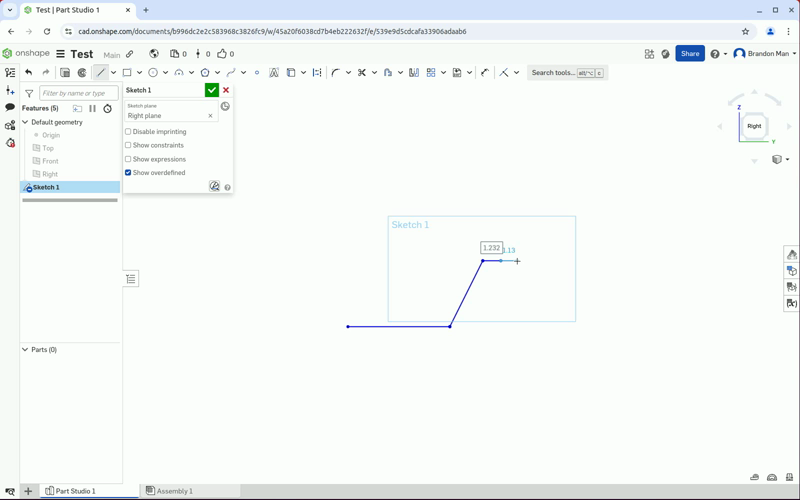
scroll(6)
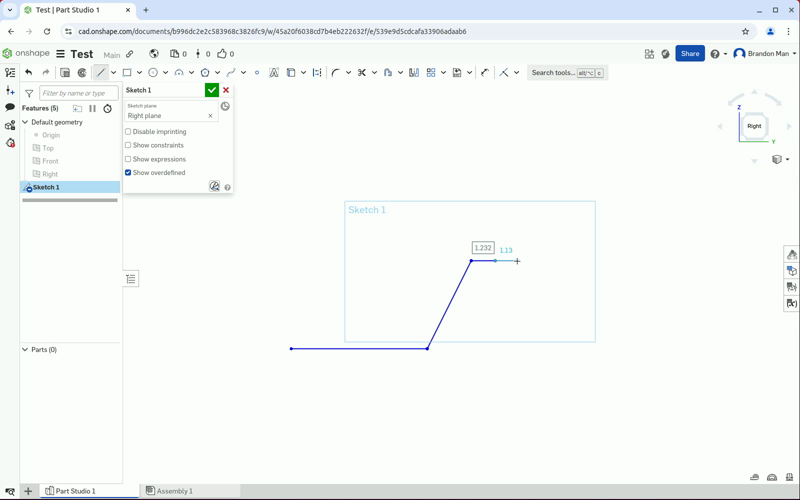
scroll(6)
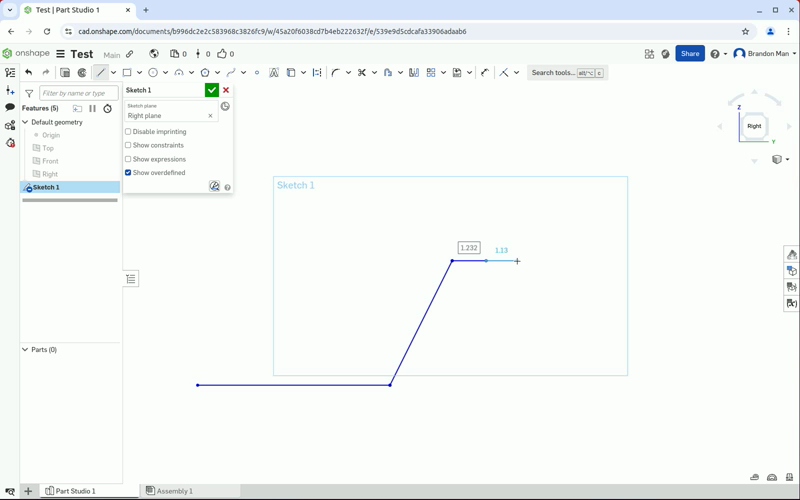
scroll(6)
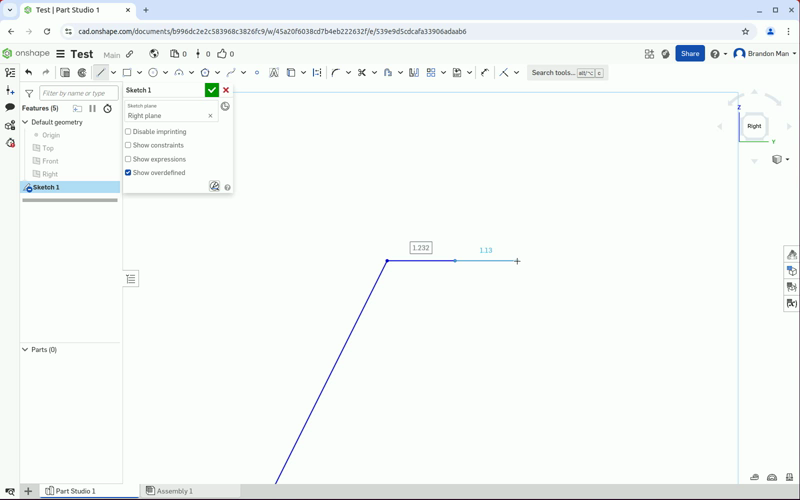
click(517, 260)
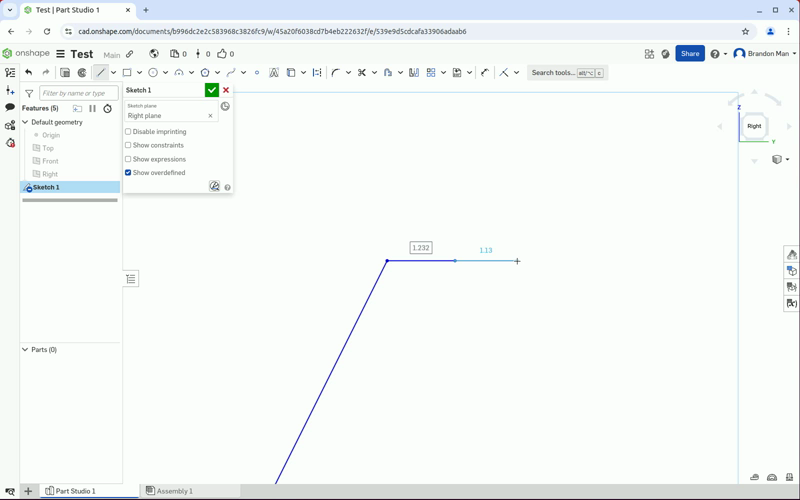
scroll(-6)
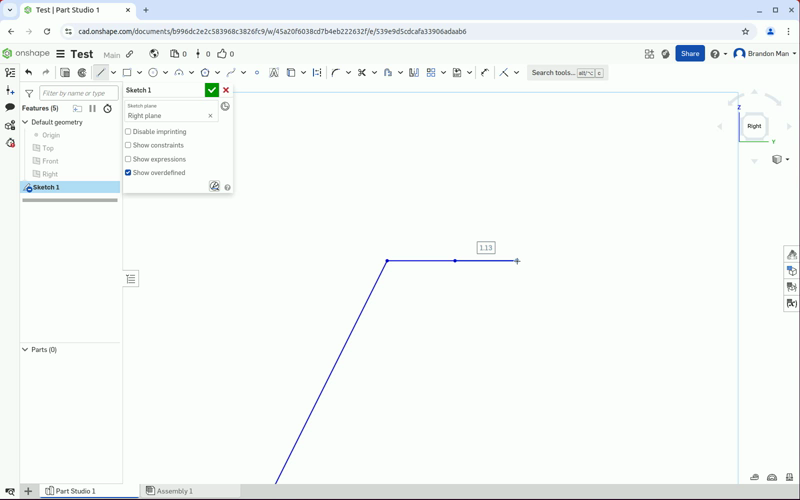
scroll(-6)
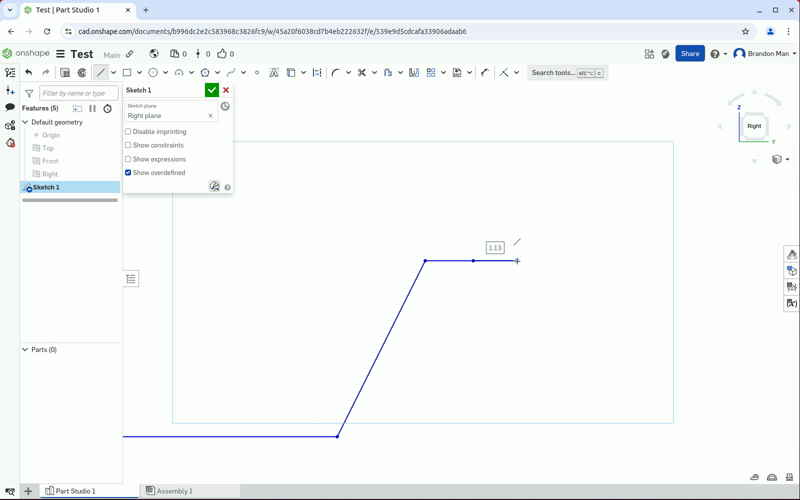
scroll(-6)
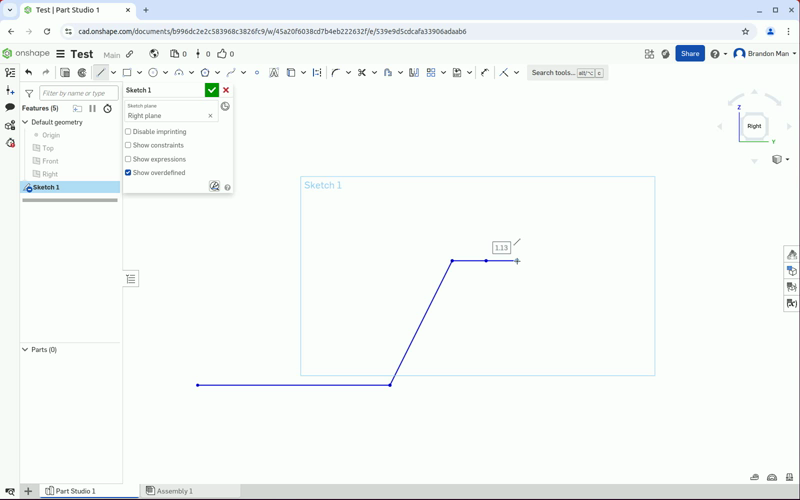
scroll(-6)
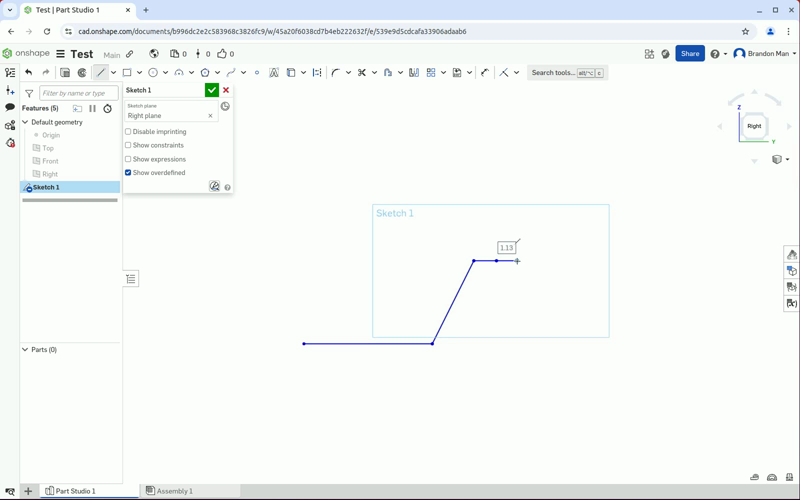
scroll(-6)
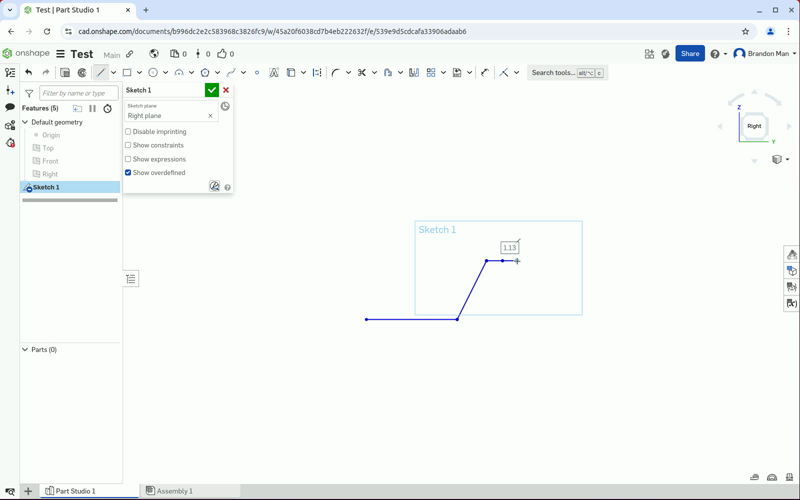
scroll(-6)
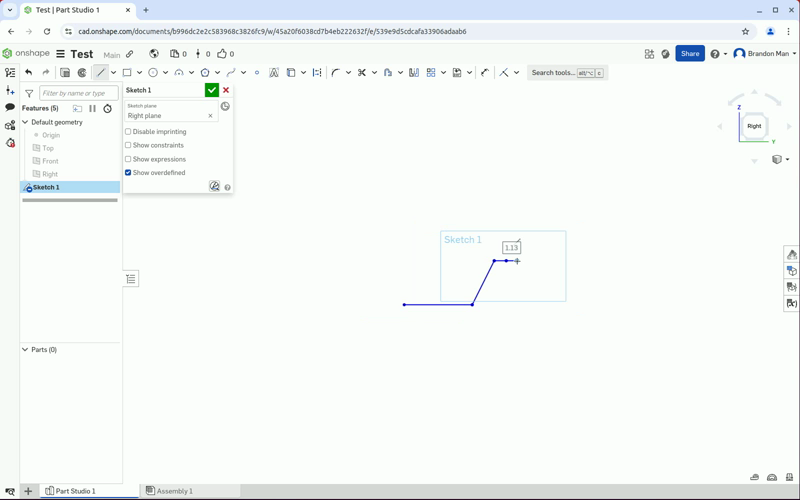
scroll(-6)
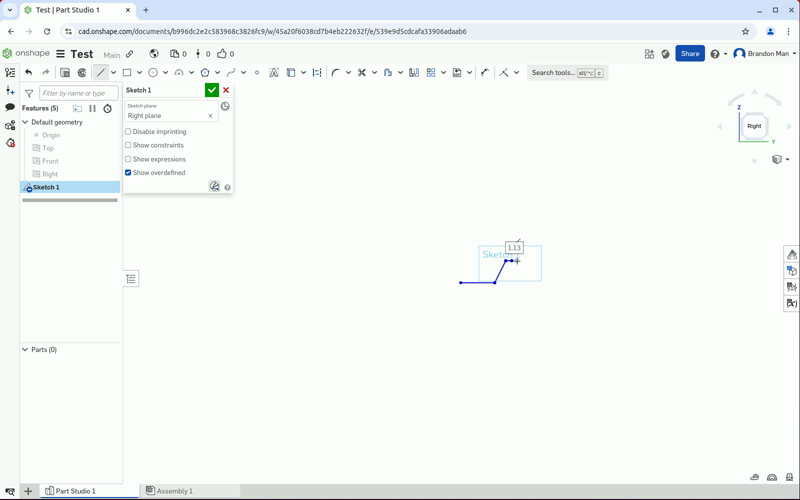
key_up(shift)
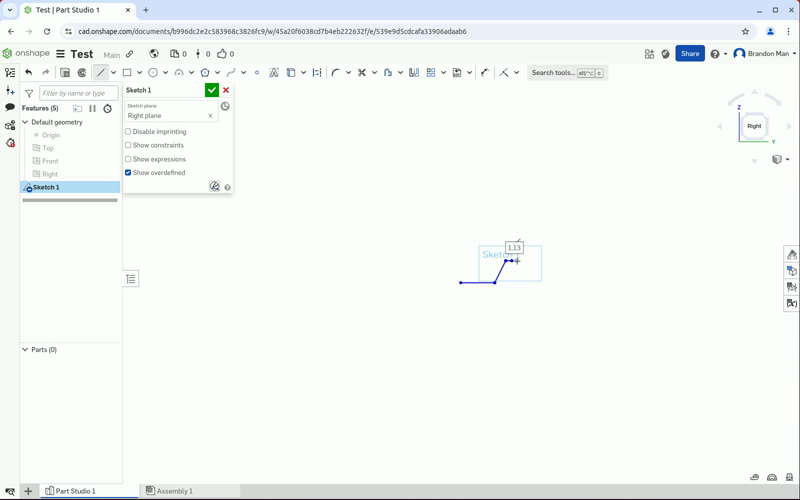
key_down(shift)
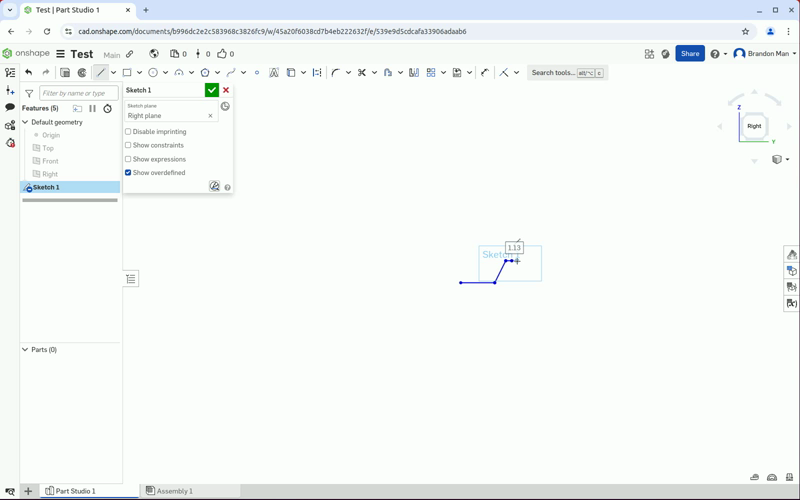
mouse_move(547, 260)
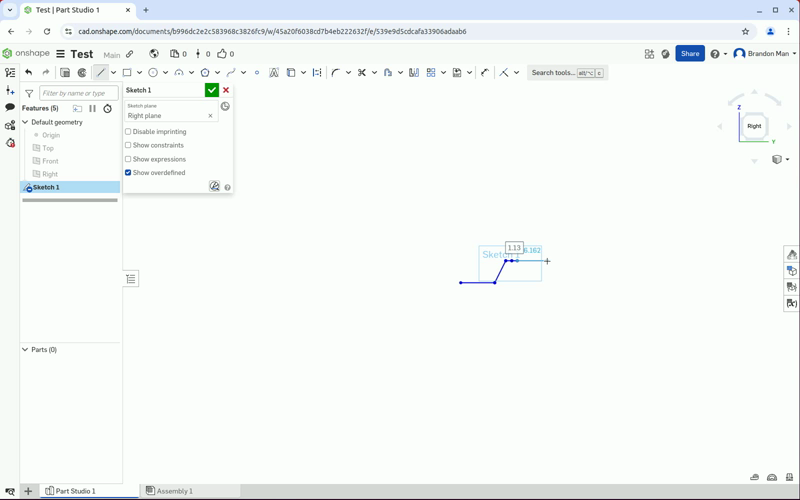
mouse_move(527, 282)
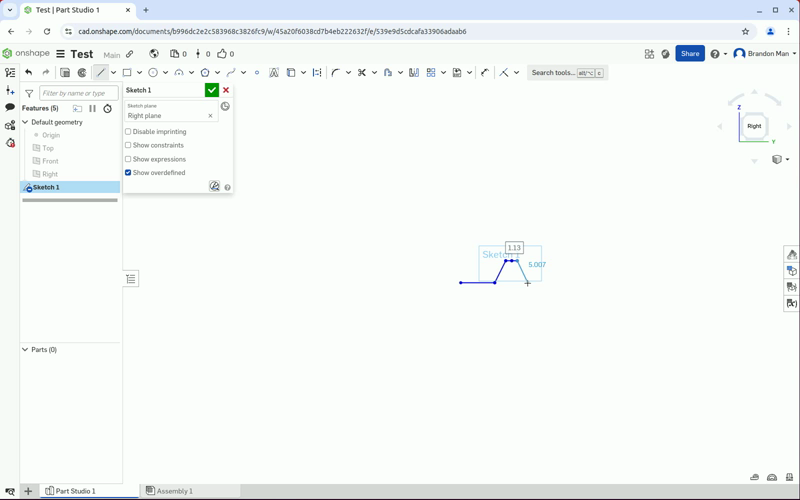
click(527, 282)
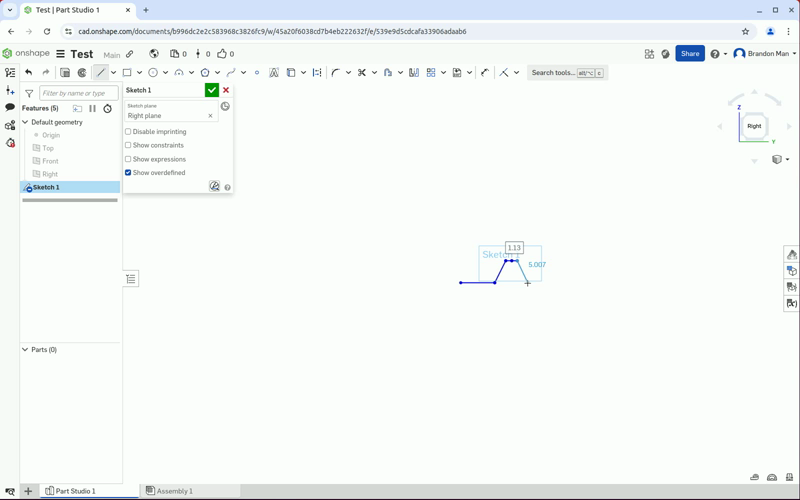
key_up(shift)
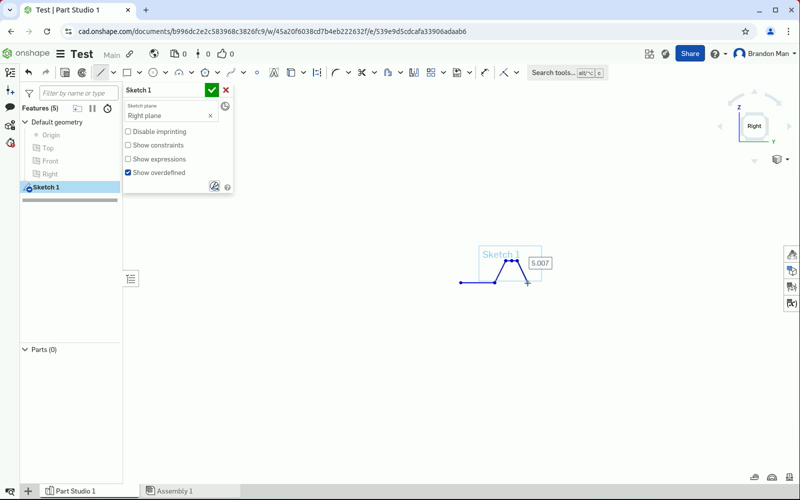
key_down(shift)
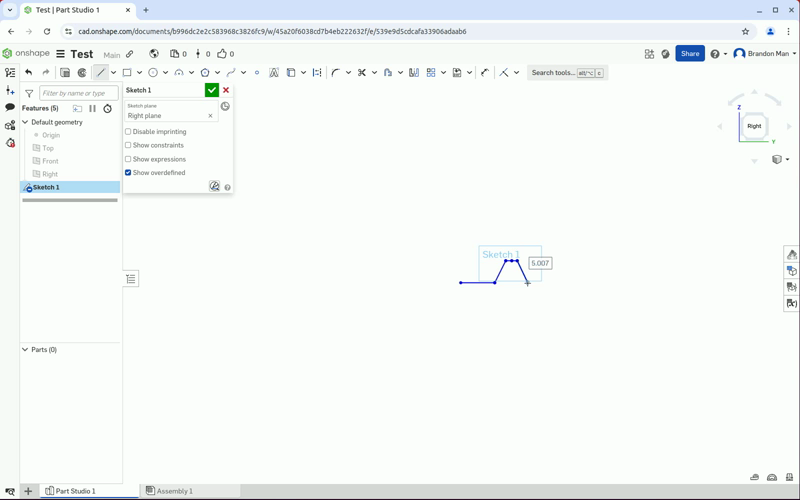
mouse_move(557, 282)
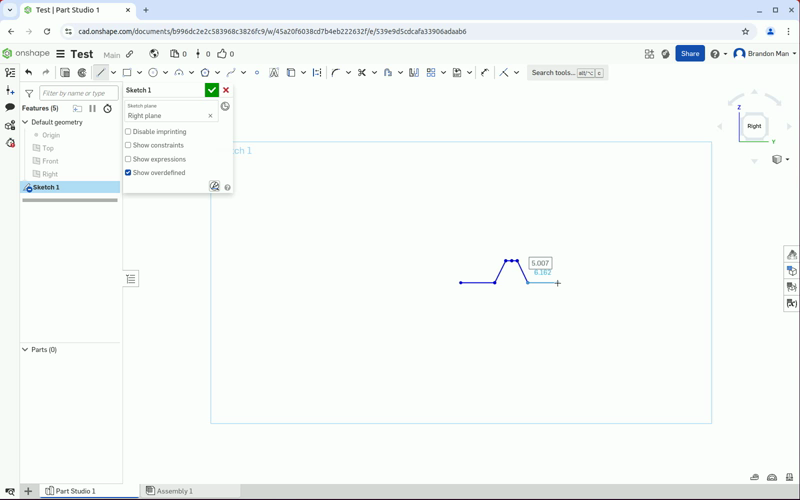
mouse_move(561, 282)
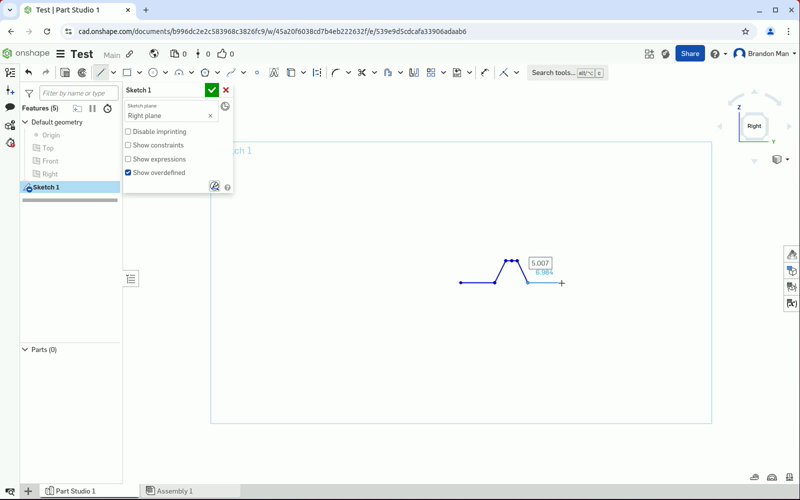
click(561, 282)
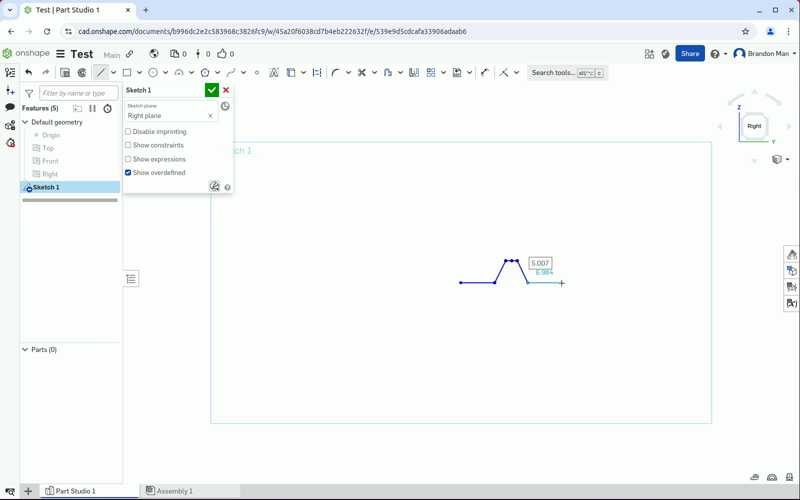
key_up(shift)
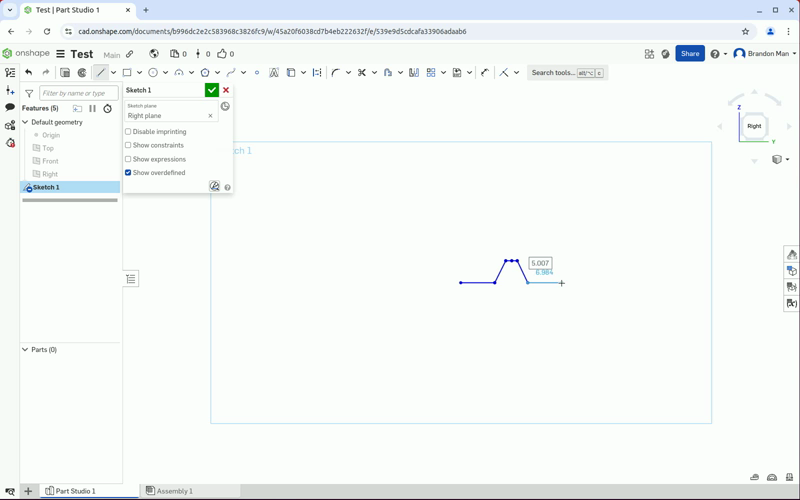
key_down(shift)
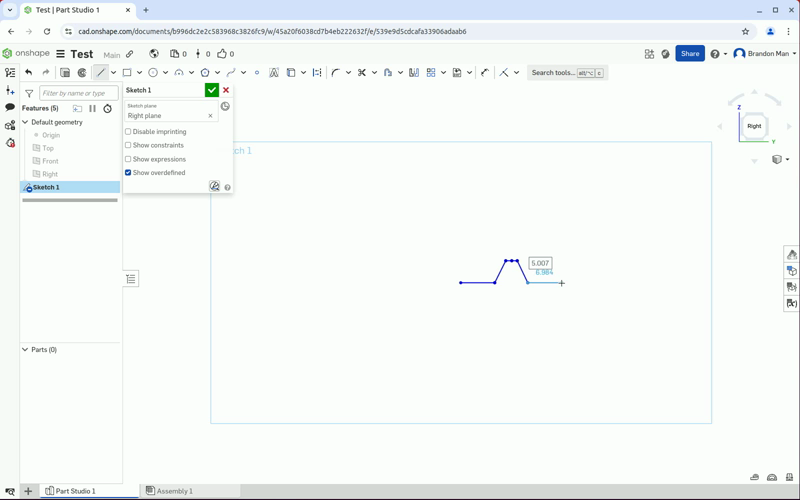
mouse_move(561, 182)
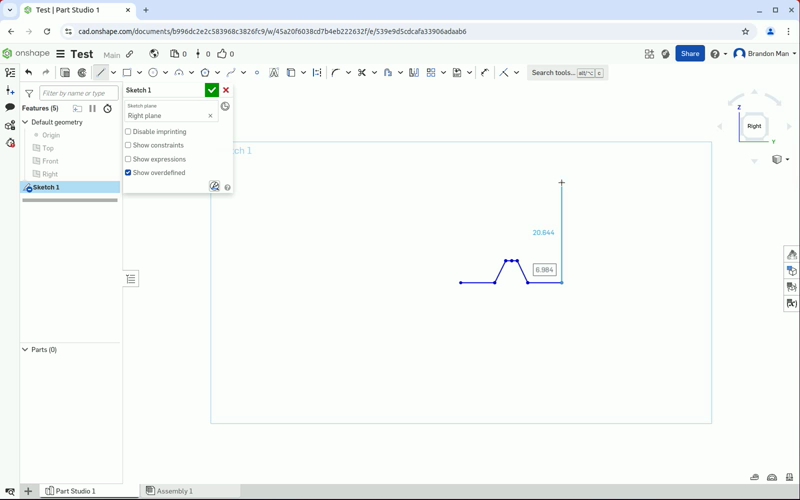
click(561, 182)
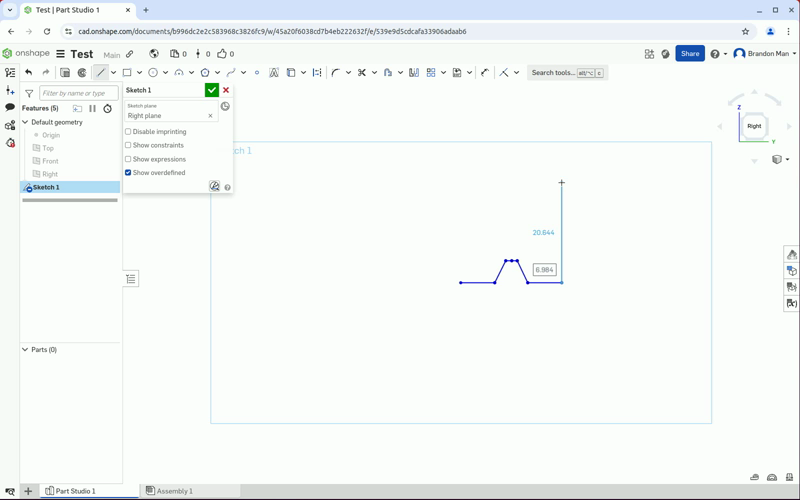
key_up(shift)
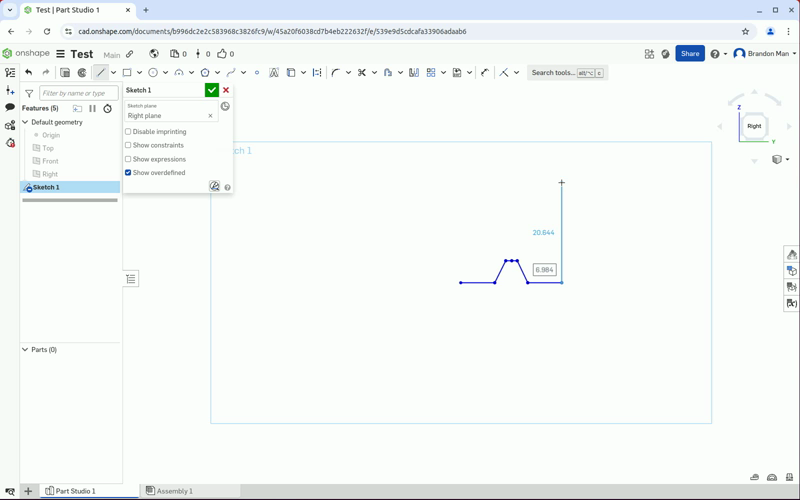
key_down(shift)
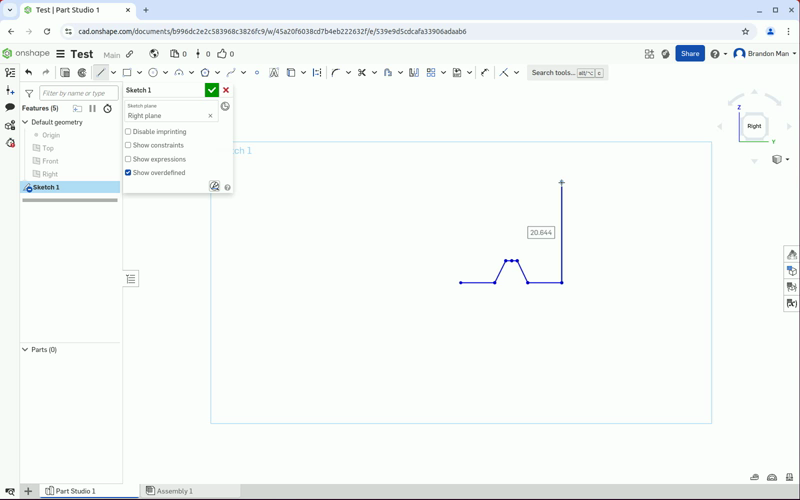
mouse_move(460, 182)
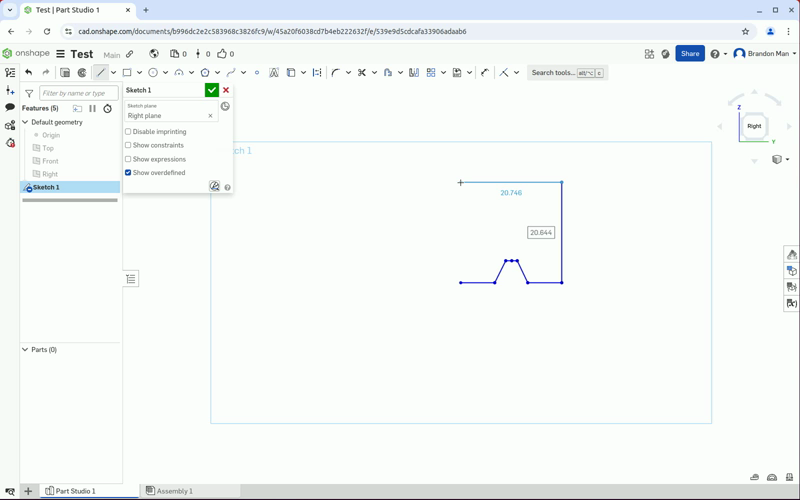
click(460, 182)
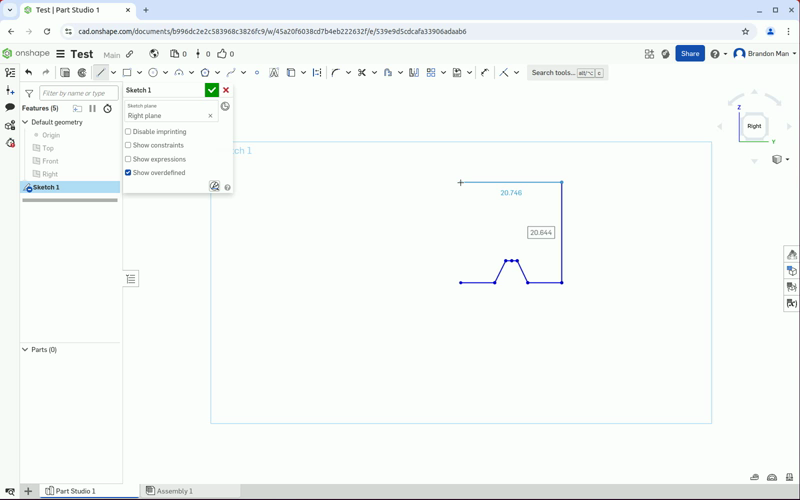
key_up(shift)
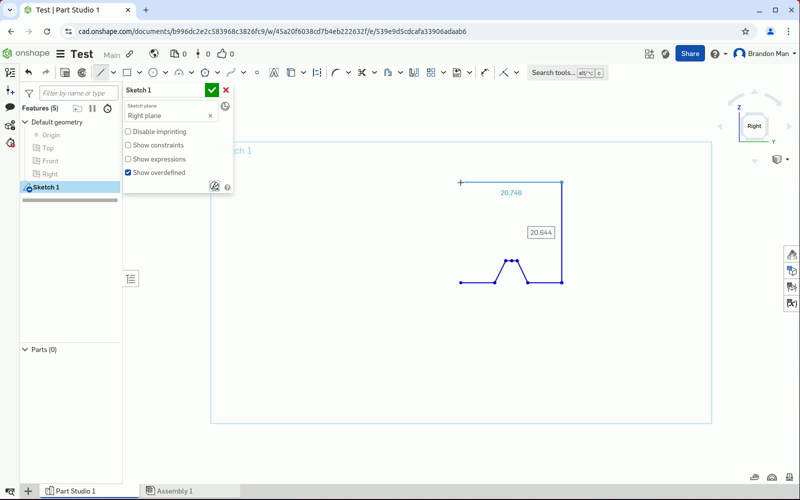
key_down(shift)
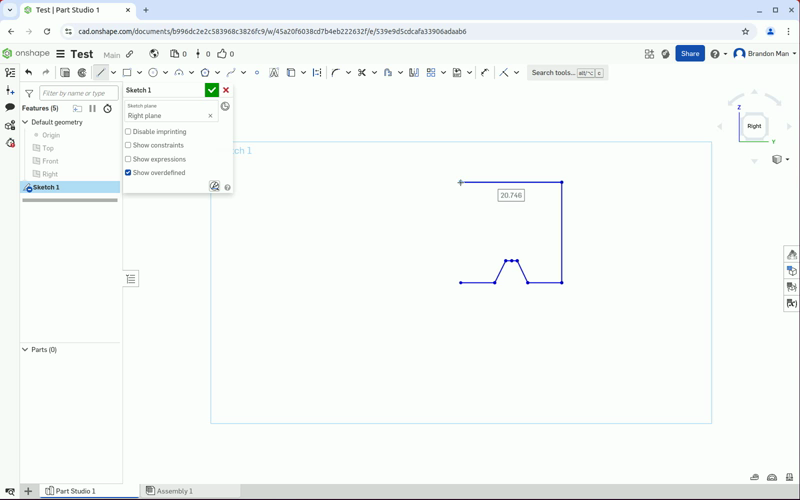
mouse_move(460, 282)
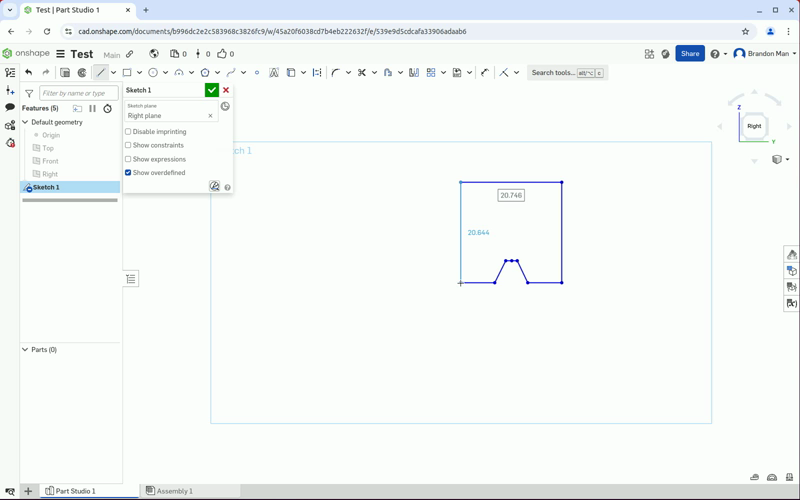
key_up(shift)
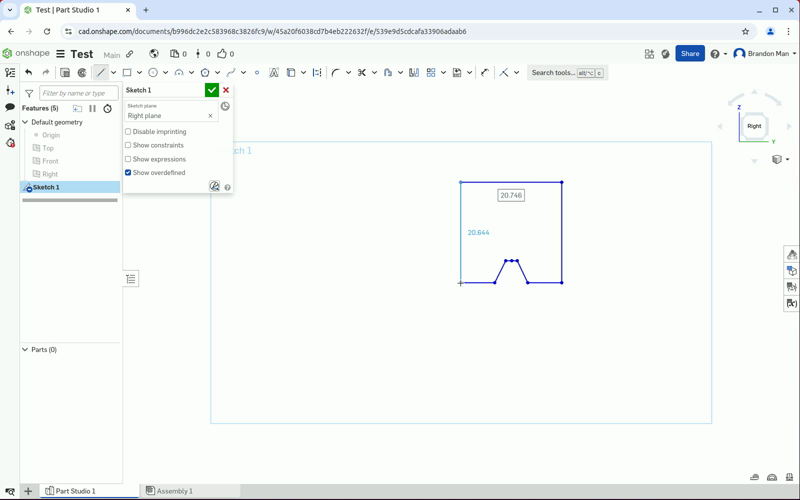
click(460, 282)
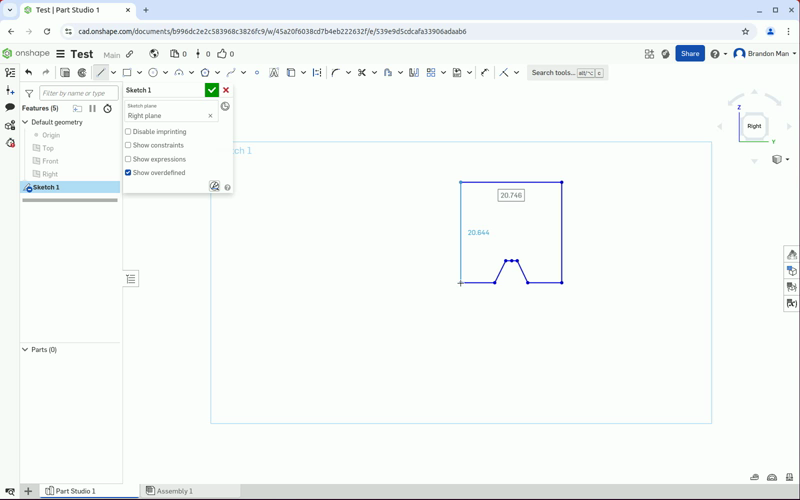
key(esc)
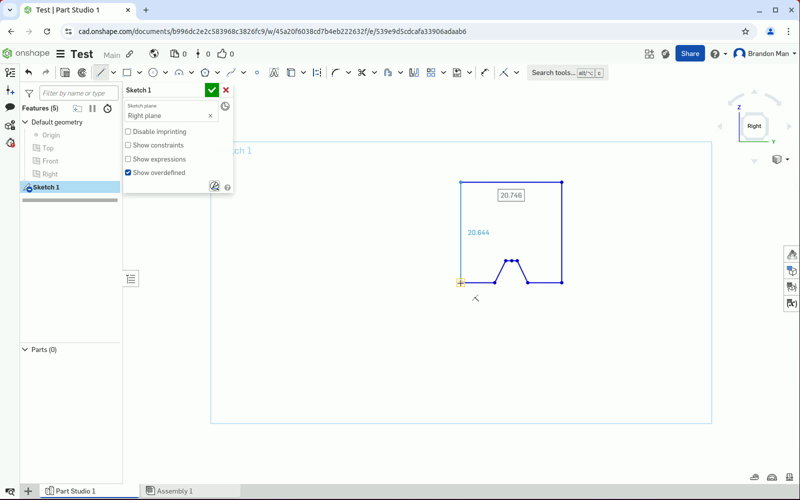
mouse_move(479, 207)
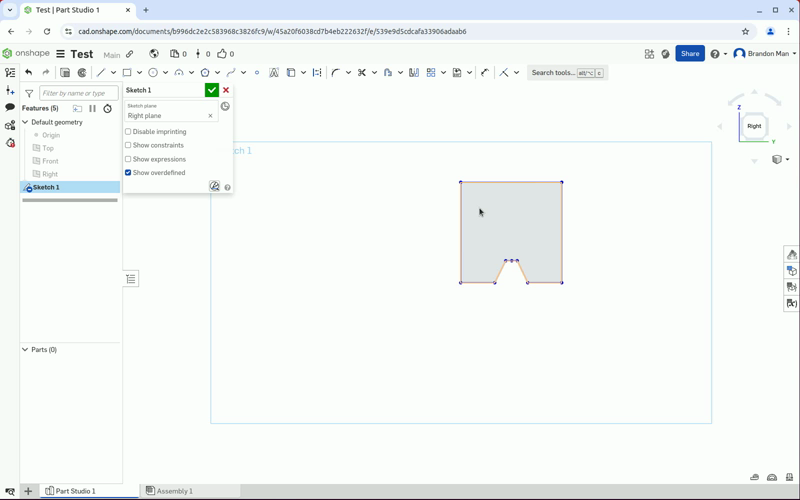
click(479, 207)
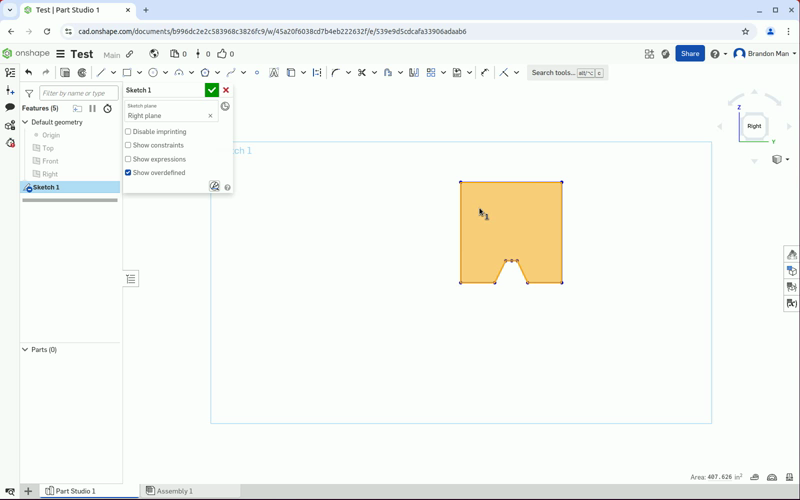
mouse_move(73, 352)
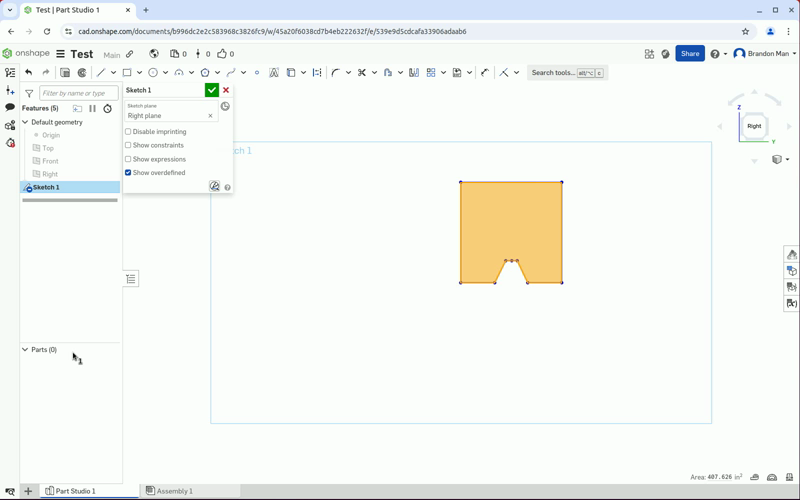
key(shift+y)
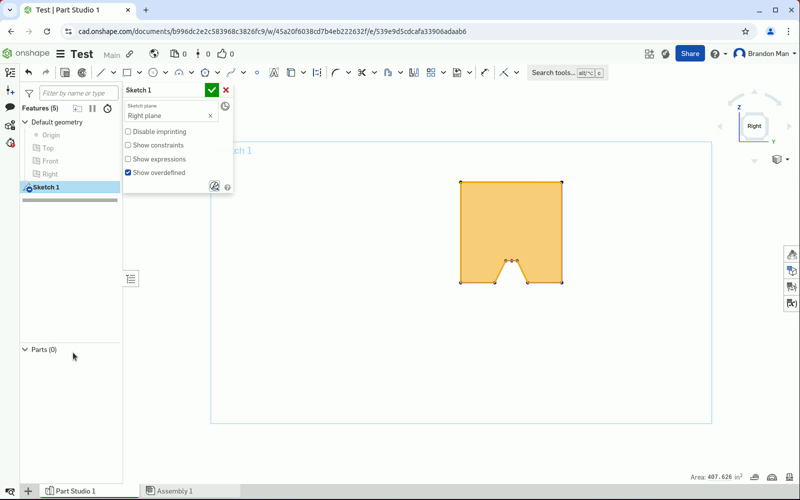
key(shift+e)
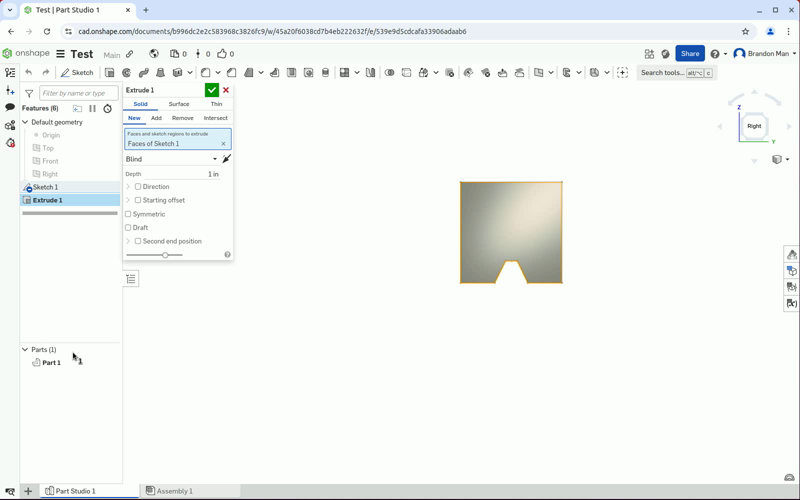
mouse_move(143, 106)
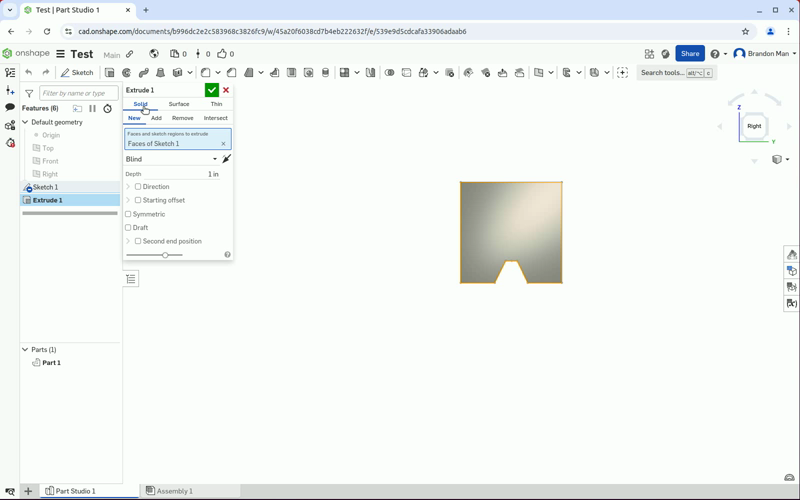
click(143, 106)
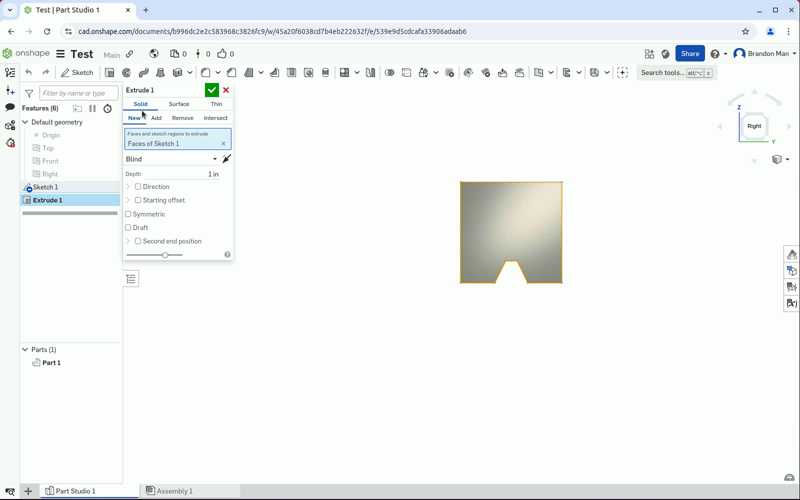
mouse_move(137, 120)
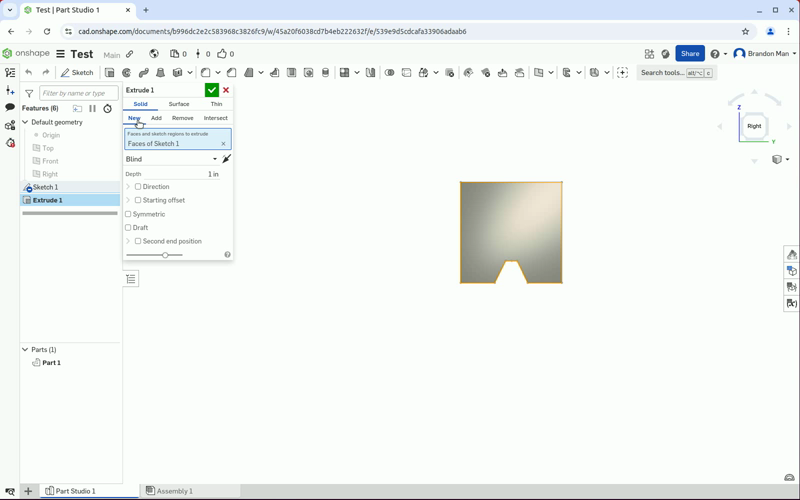
click(137, 120)
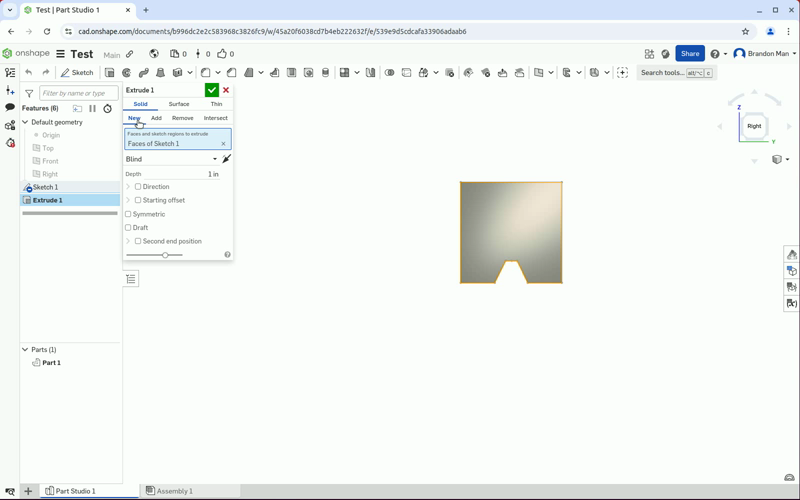
key(tab, 4)
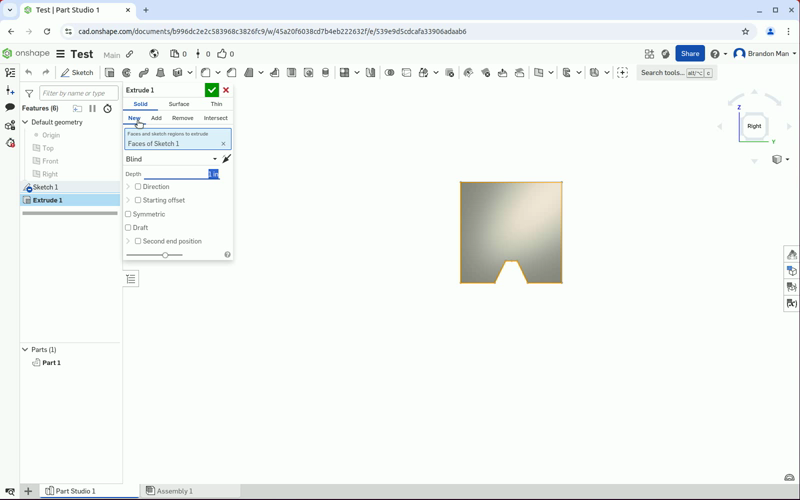
text(23.108)
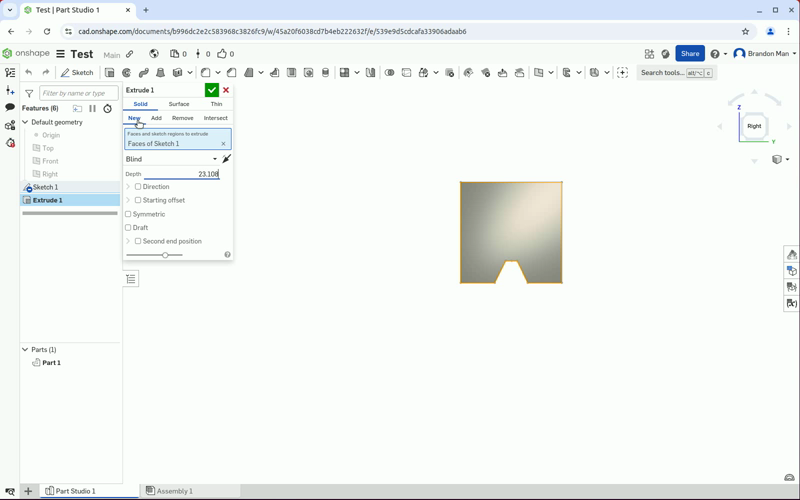
key(enter)
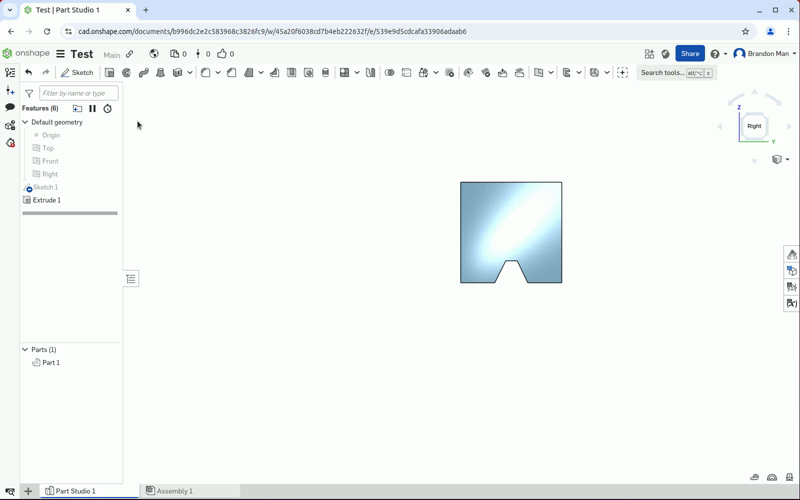
key(shift+h)
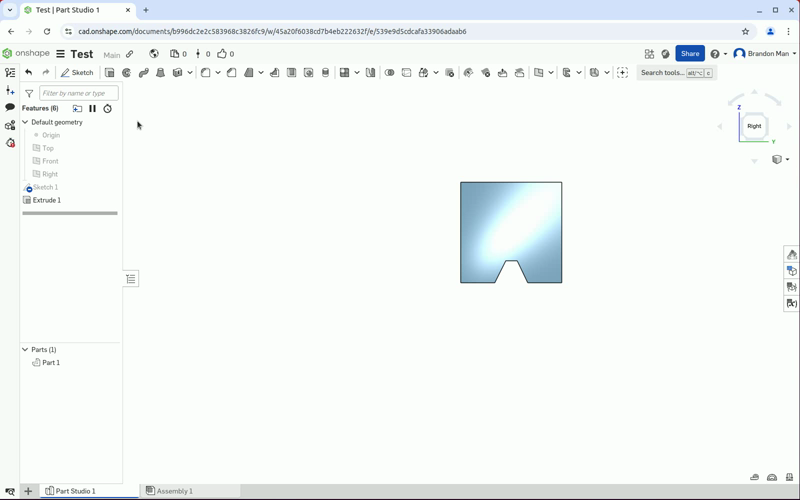
key(shift+h)
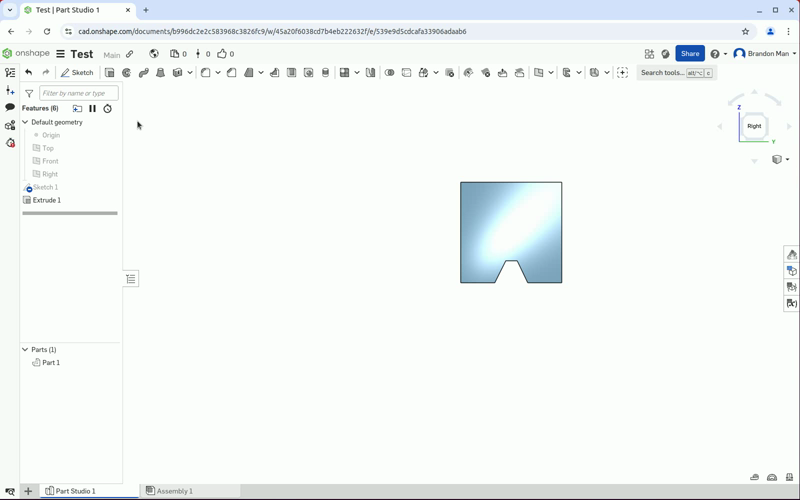
mouse_move(73, 189)
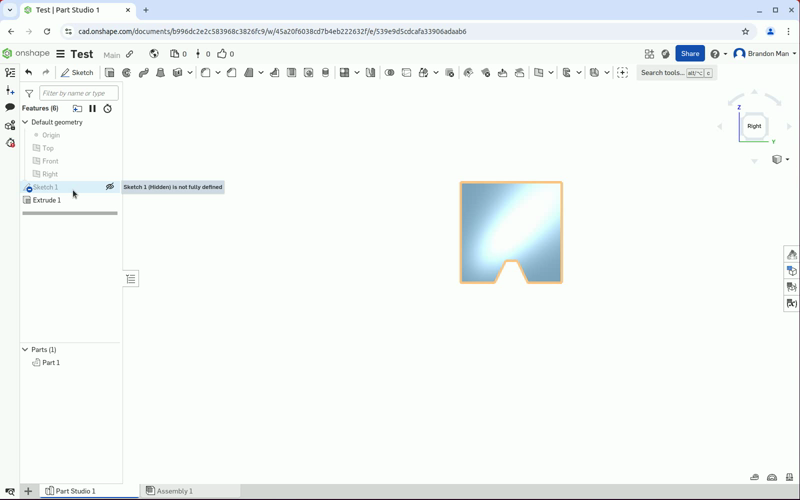
click(73, 189)
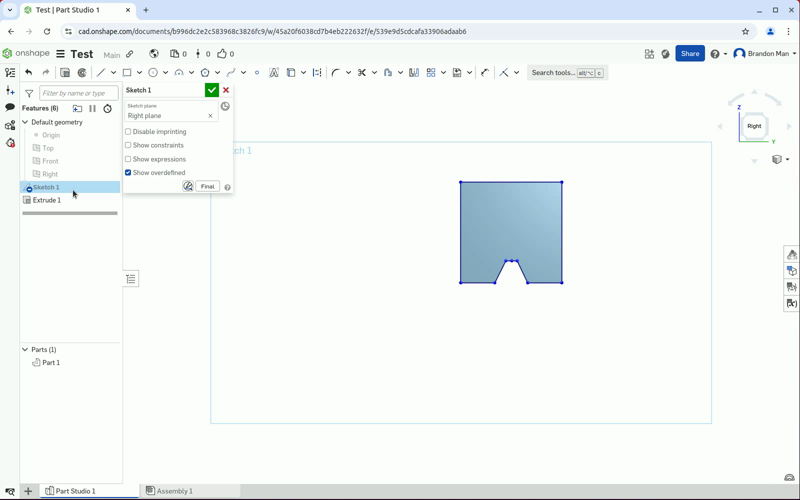
mouse_move(229, 92)
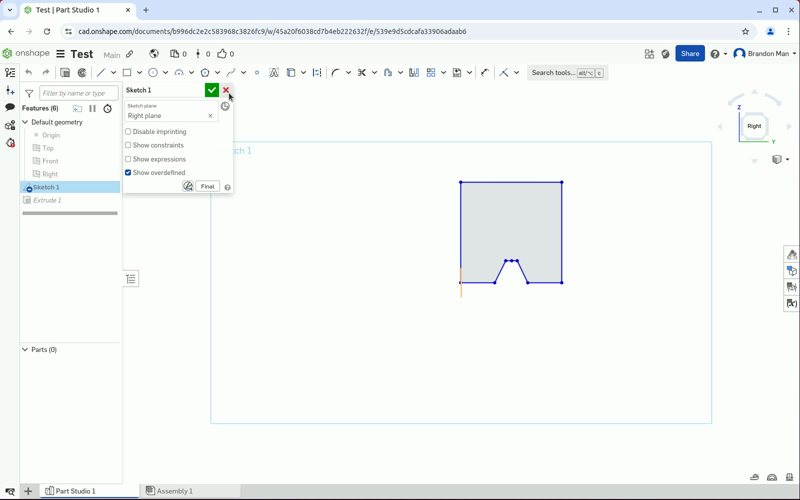
click(229, 92)
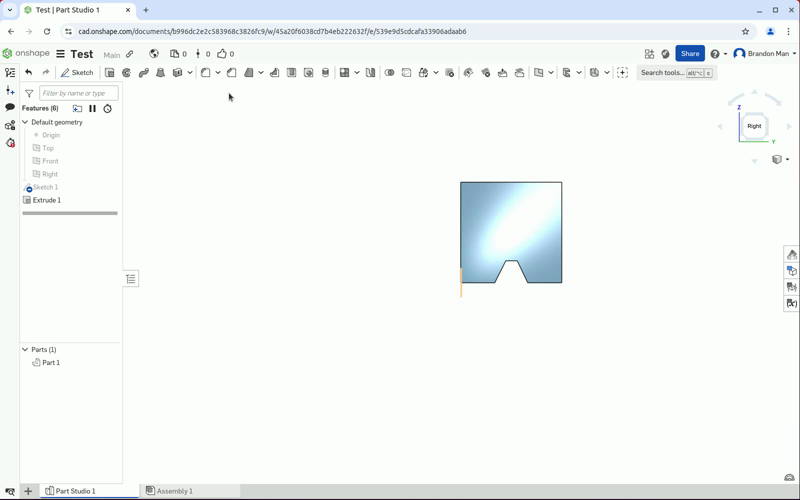
mouse_move(73, 352)
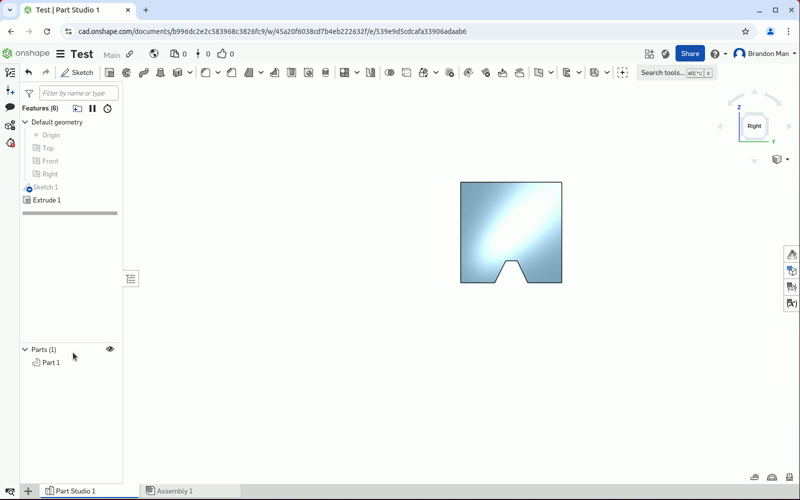
key(y)
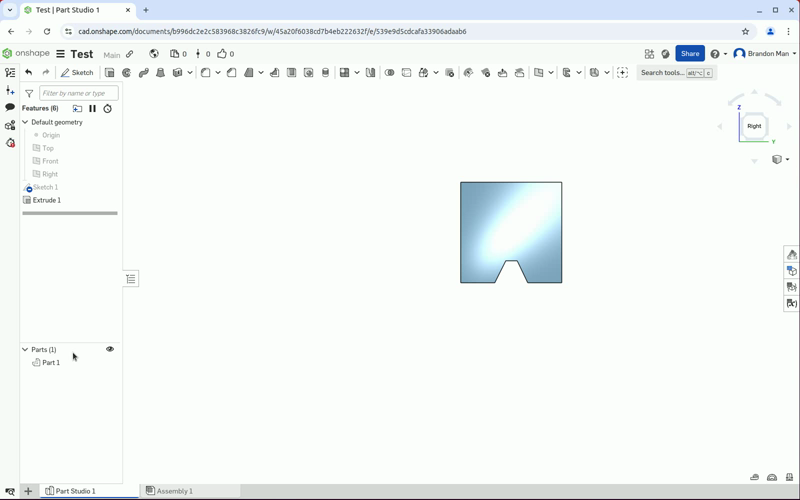
key(shift+p)
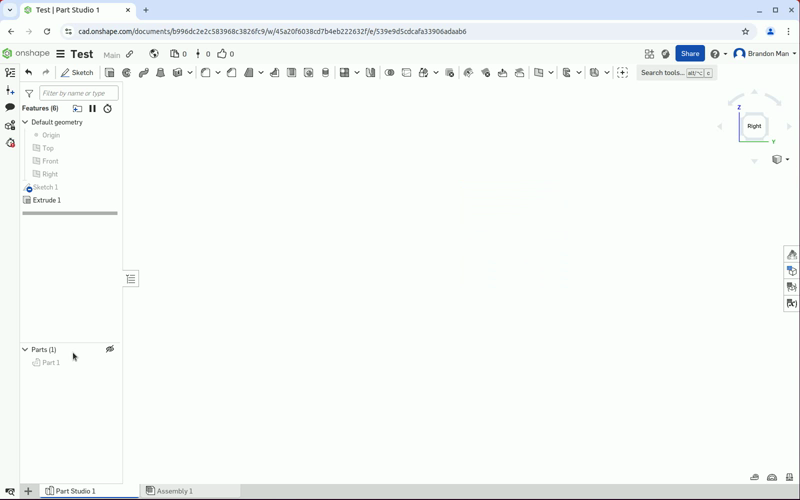
key(space)
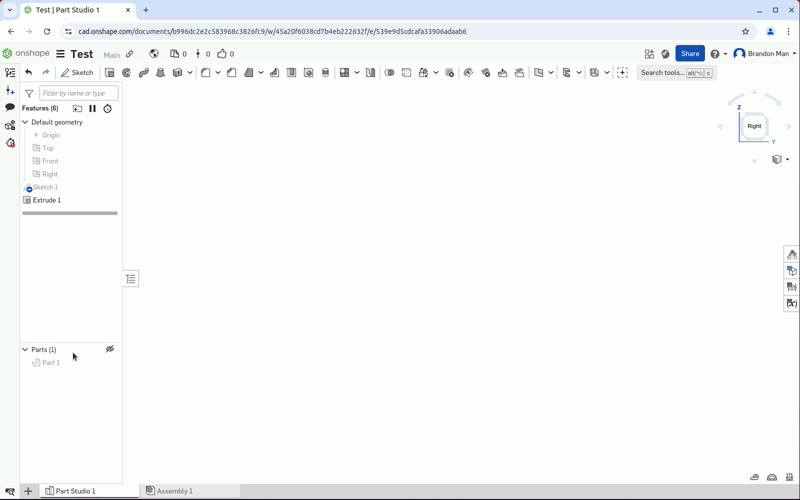
key_down(shift)
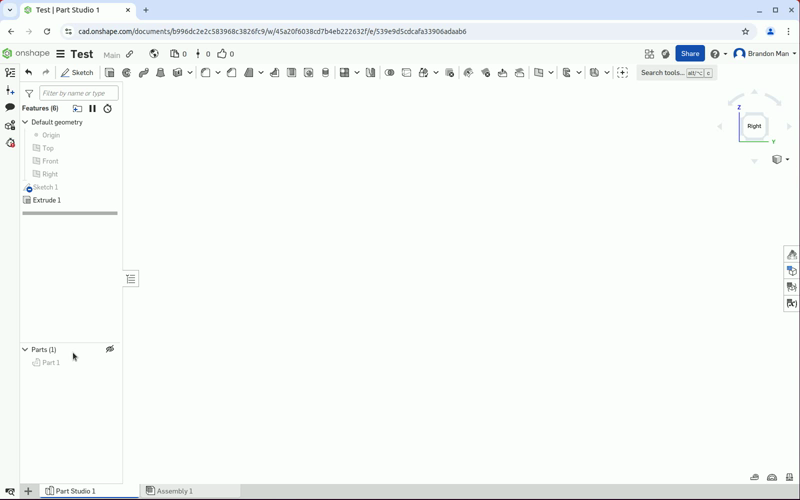
key(right)
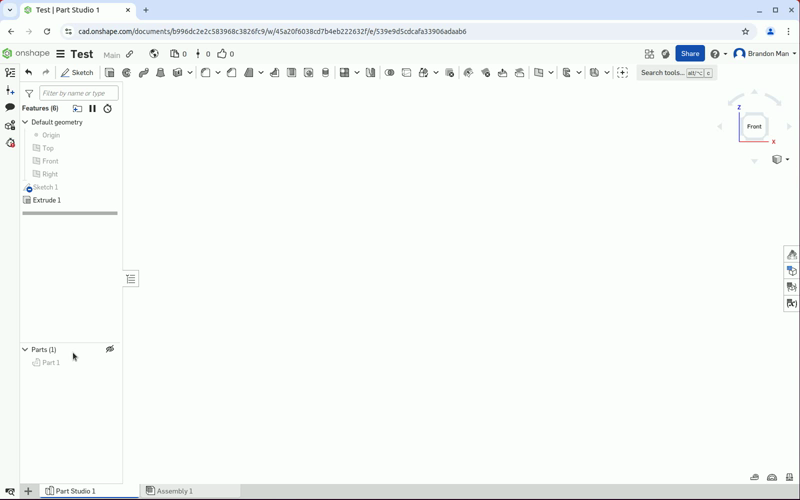
key_up(shift)
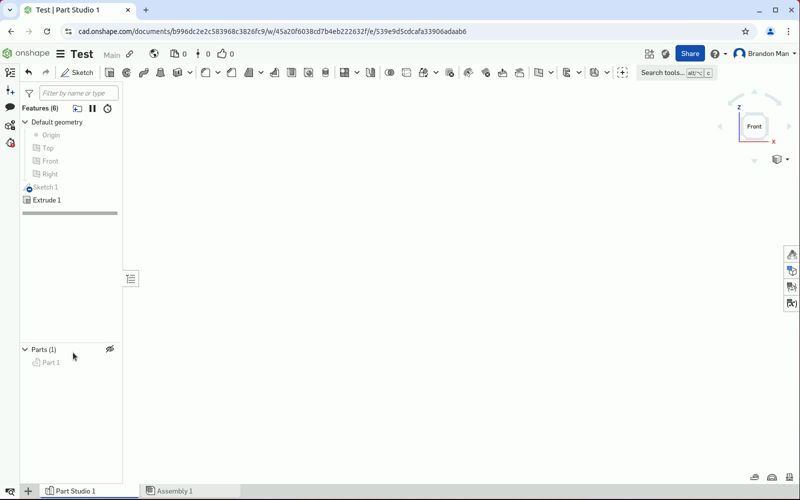
mouse_move(73, 352)
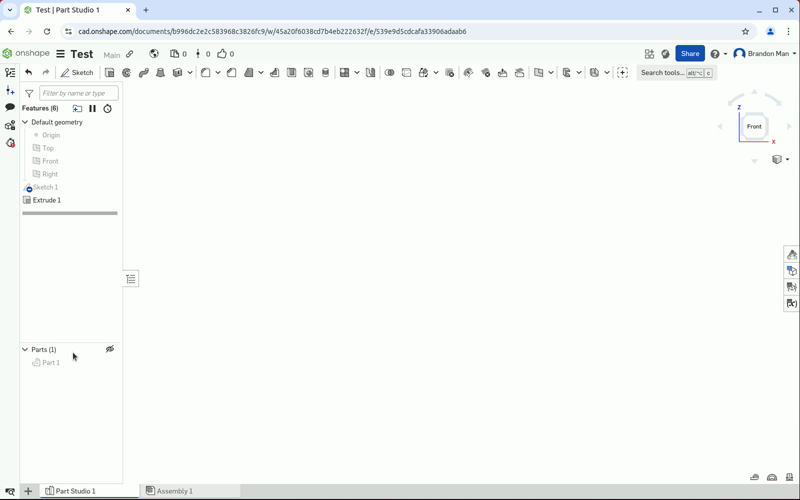
key(shift+y)
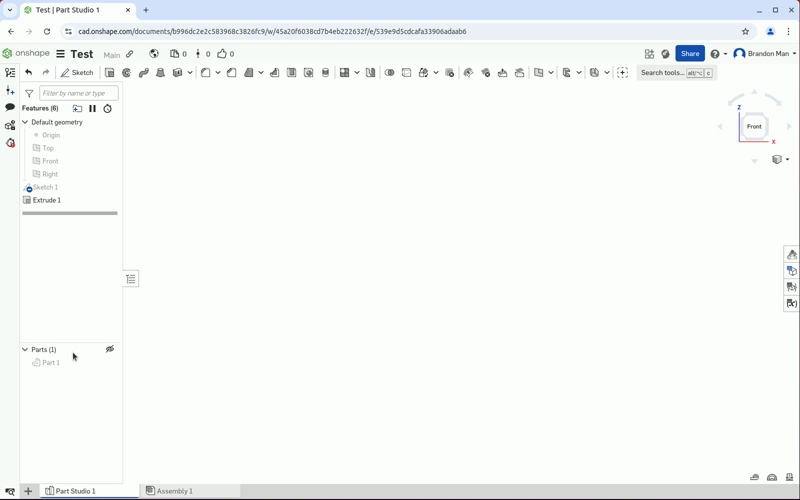
key(shift+s)
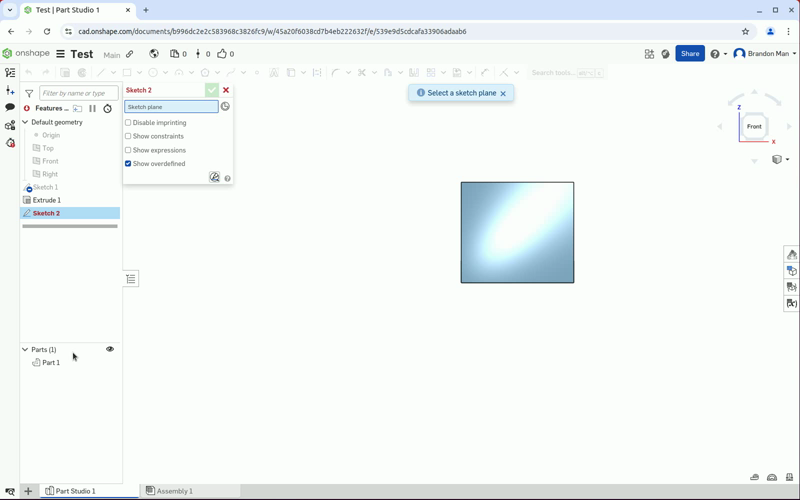
mouse_move(73, 163)
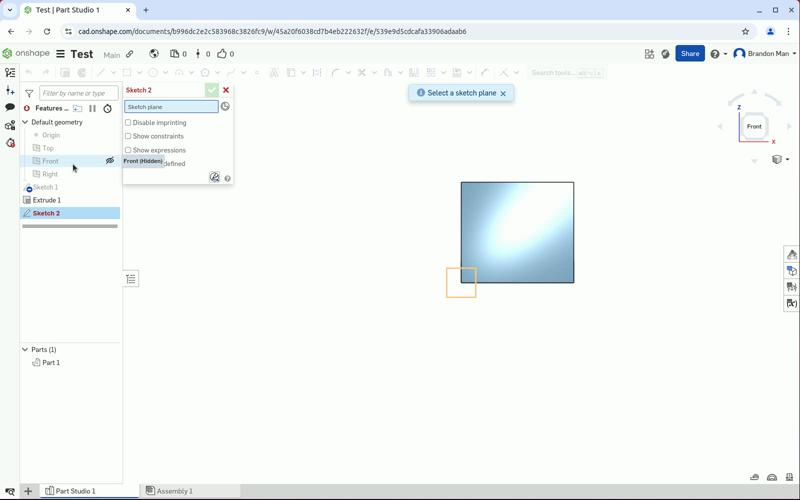
click(73, 163)
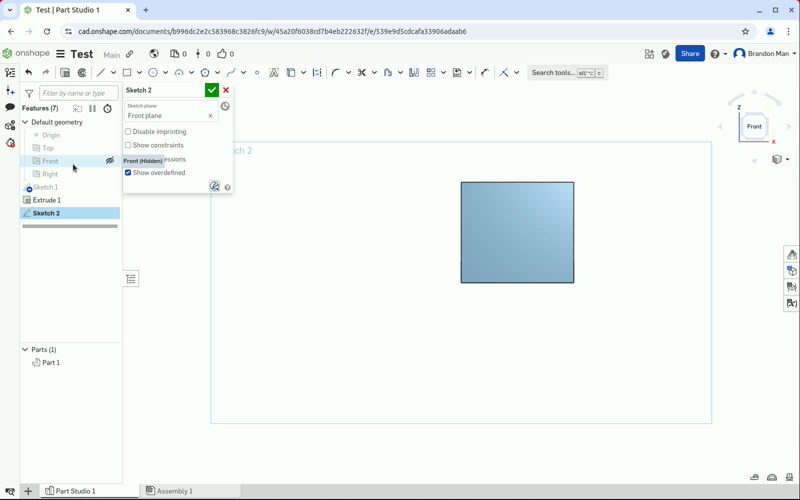
mouse_move(73, 352)
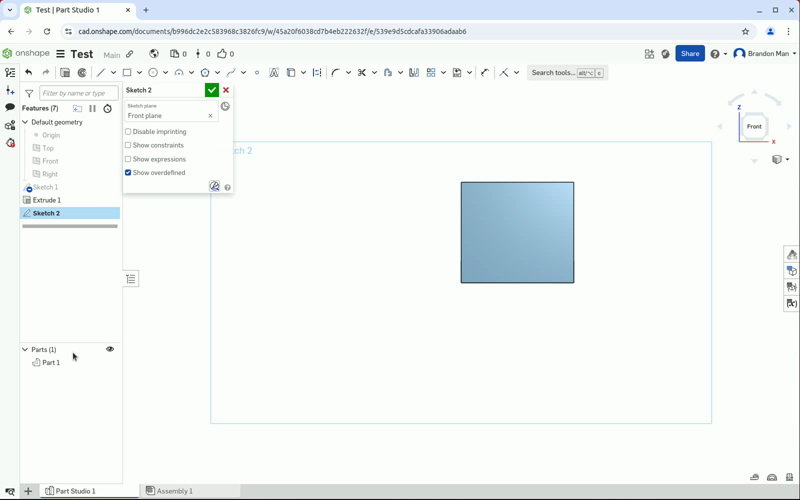
key(y)
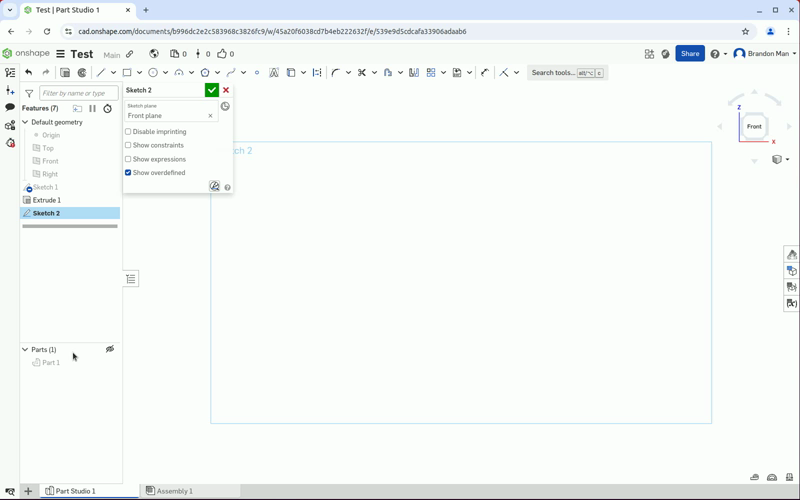
key(l)
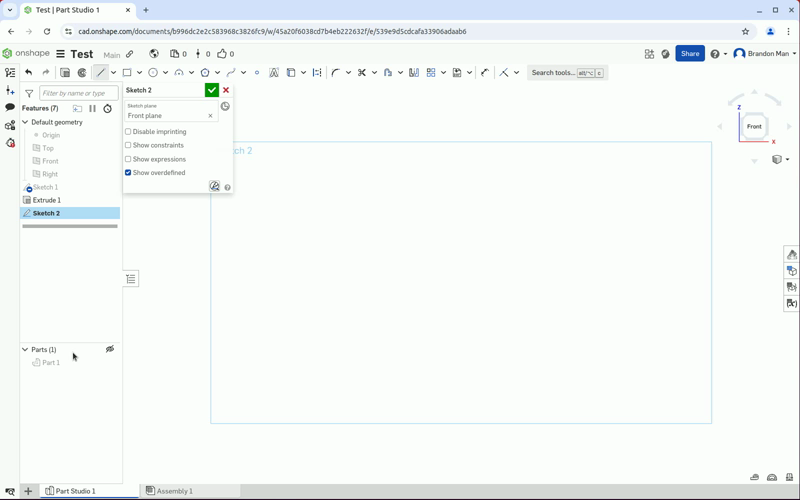
key_down(shift)
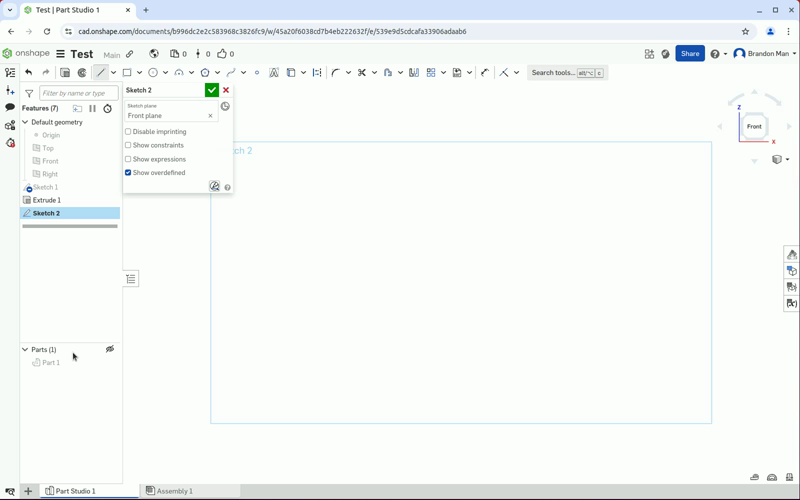
mouse_move(460, 182)
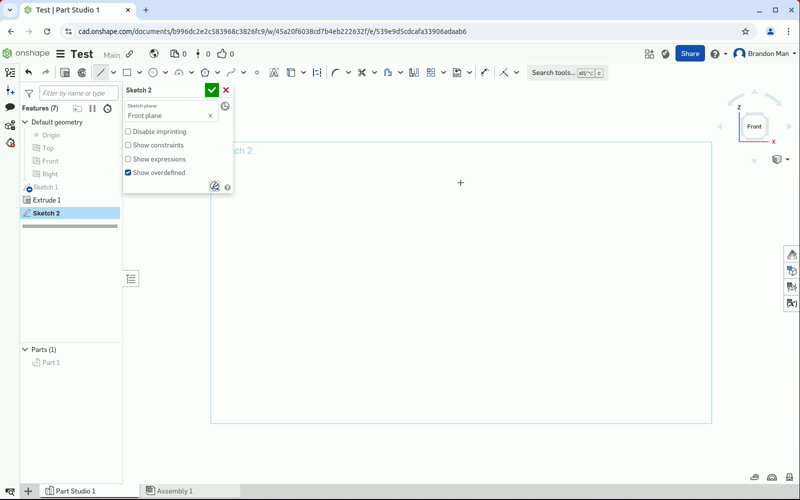
click(460, 182)
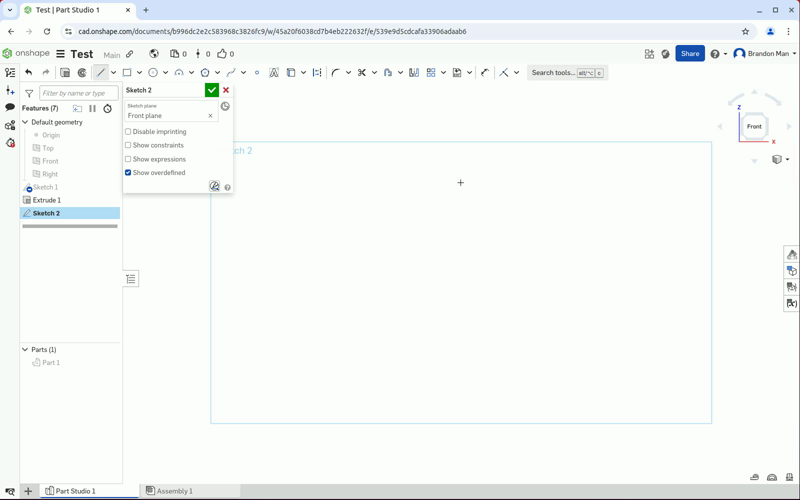
key_up(shift)
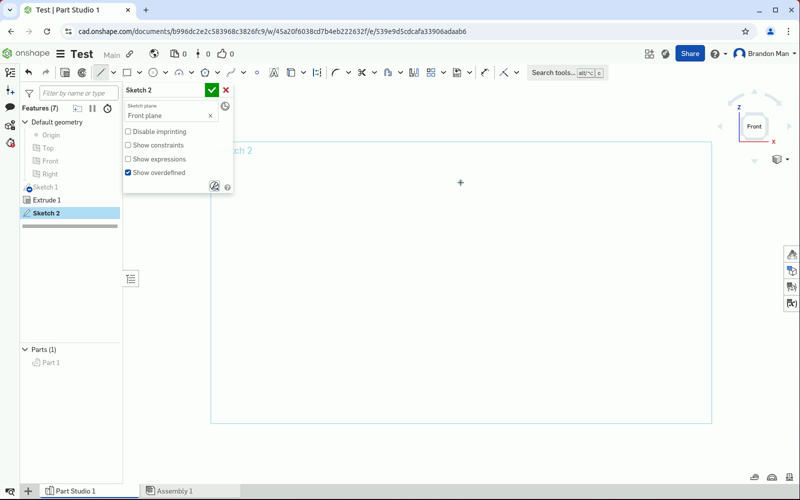
key_down(shift)
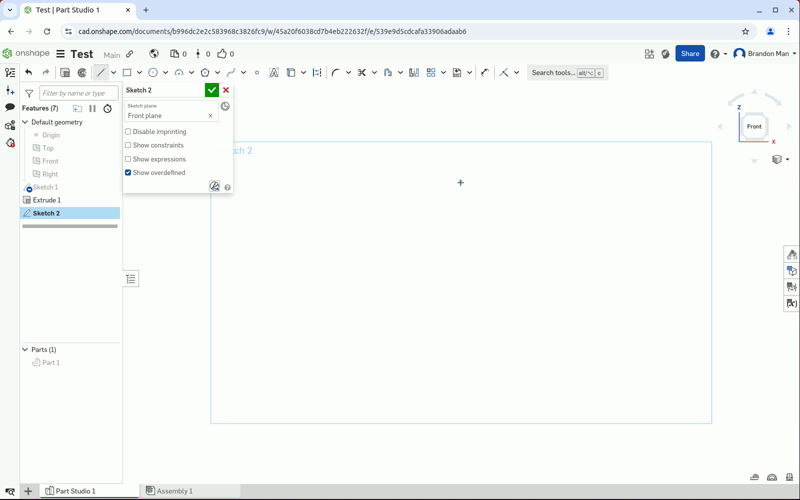
mouse_move(490, 182)
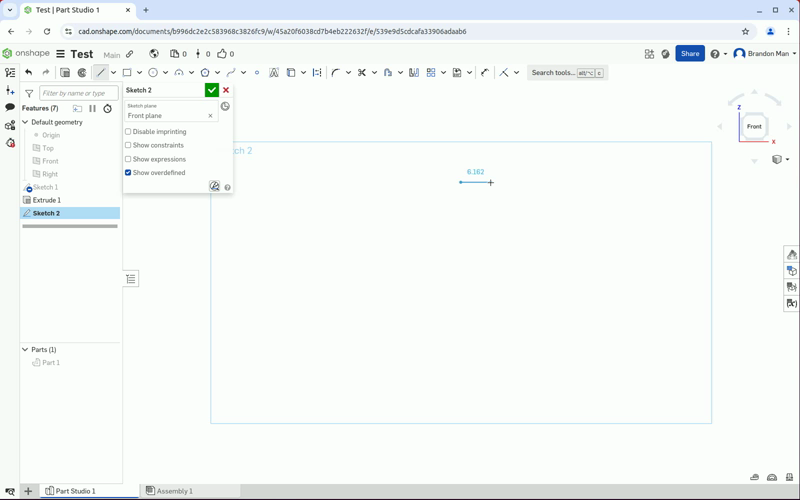
mouse_move(517, 198)
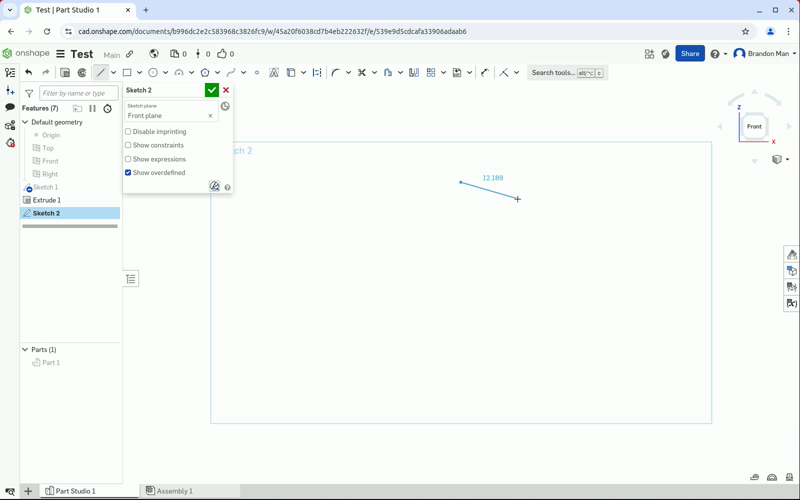
click(517, 198)
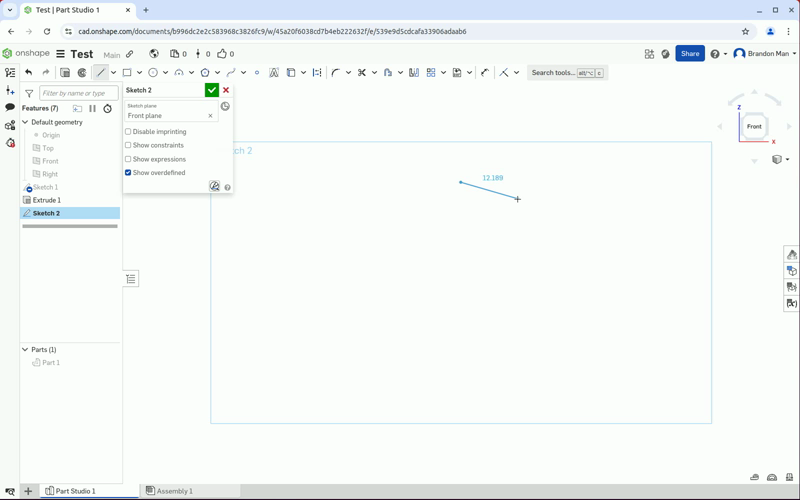
key_up(shift)
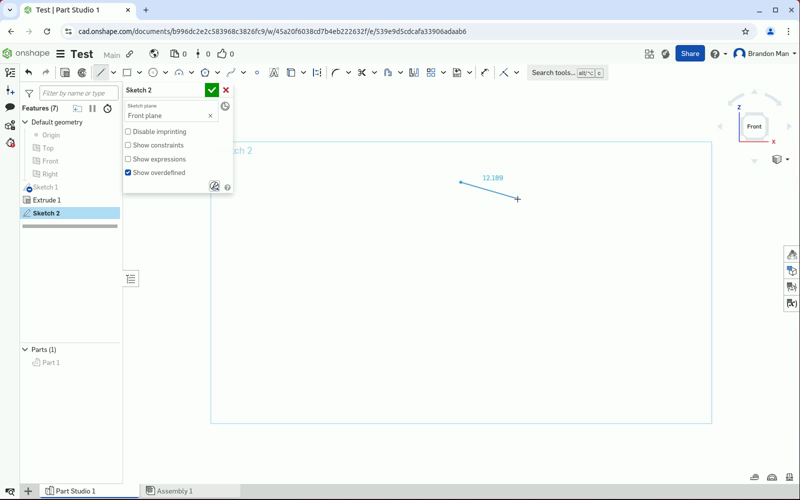
key_down(shift)
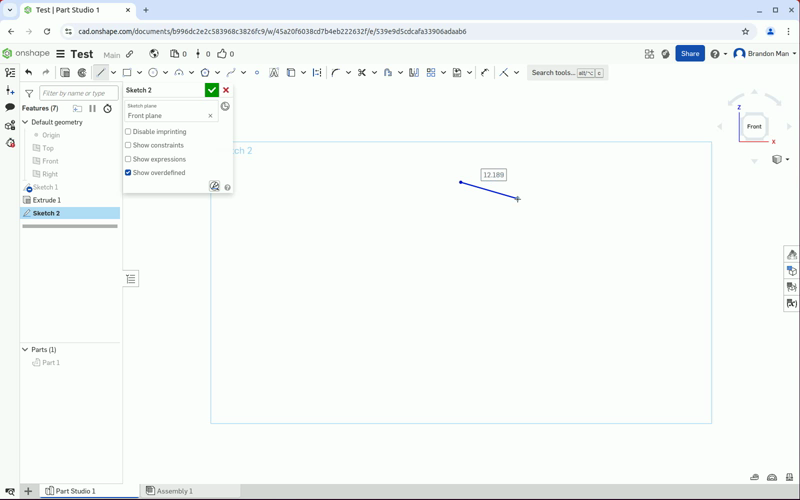
mouse_move(547, 198)
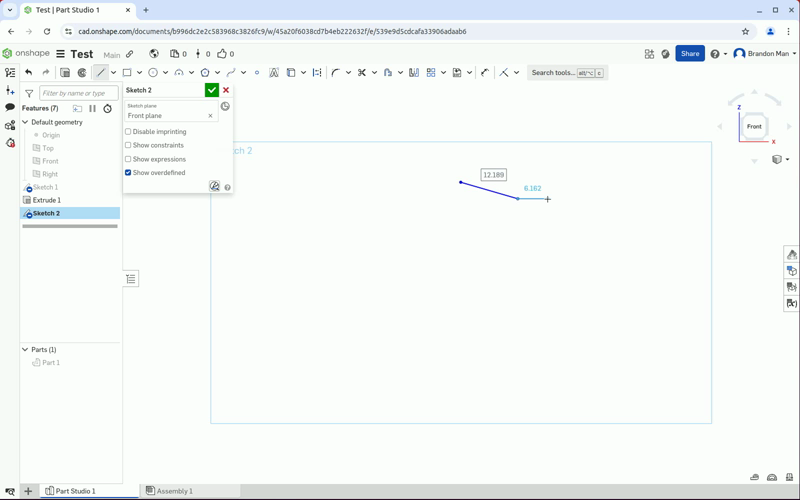
mouse_move(517, 182)
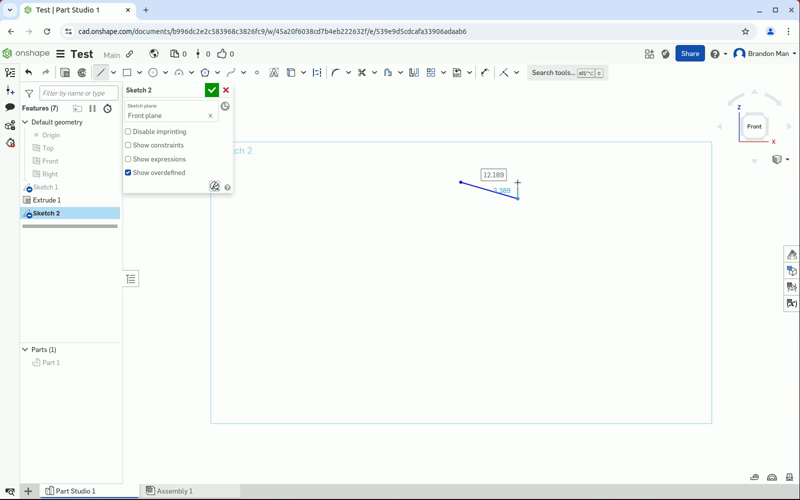
click(517, 182)
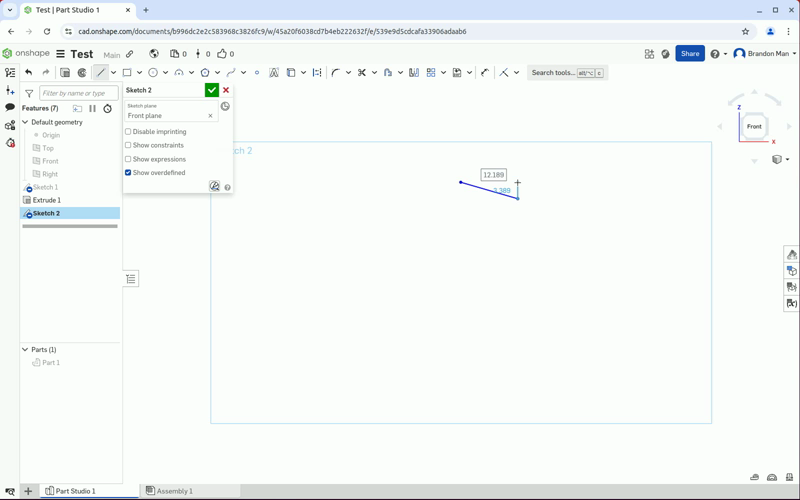
key_up(shift)
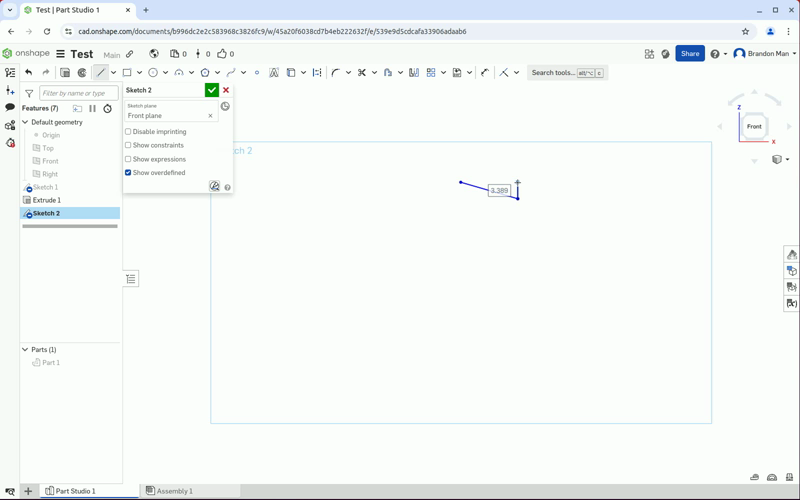
mouse_move(547, 182)
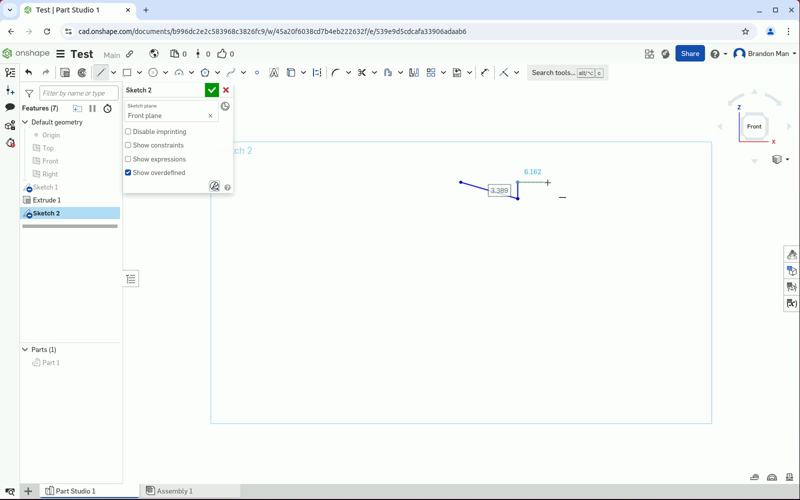
key_down(shift)
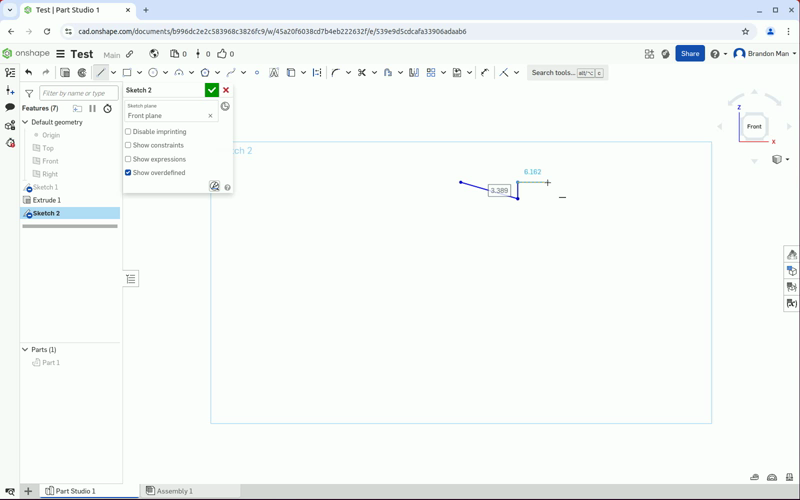
mouse_move(460, 182)
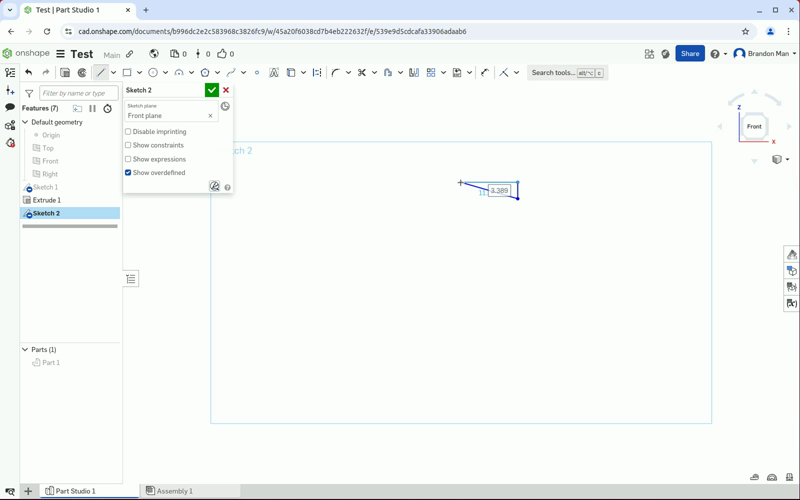
key_up(shift)
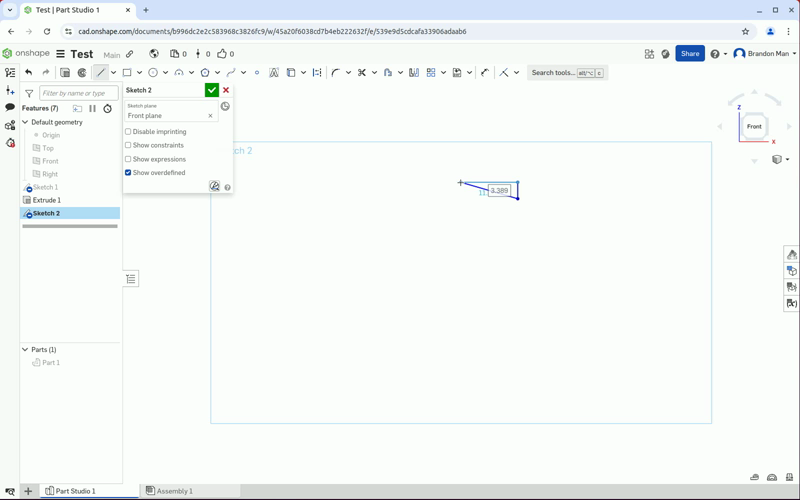
click(460, 182)
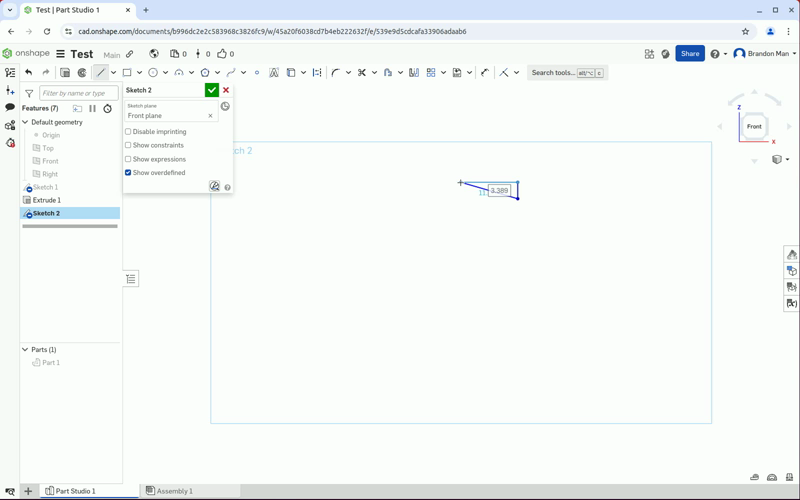
key(esc)
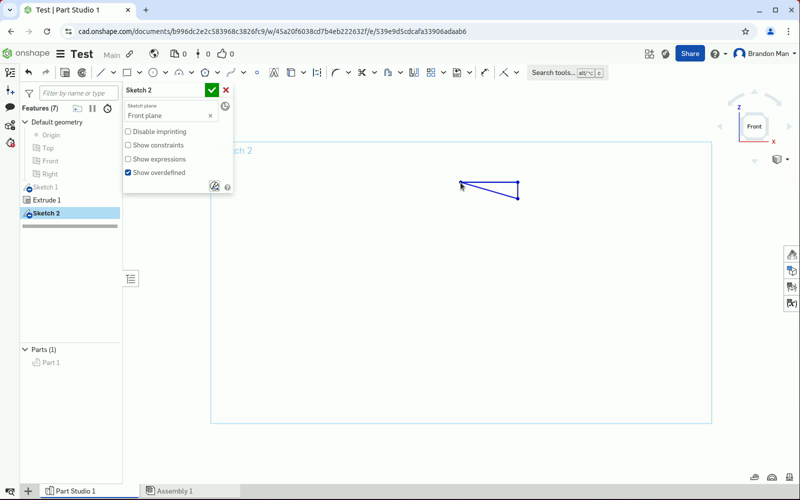
mouse_move(487, 184)
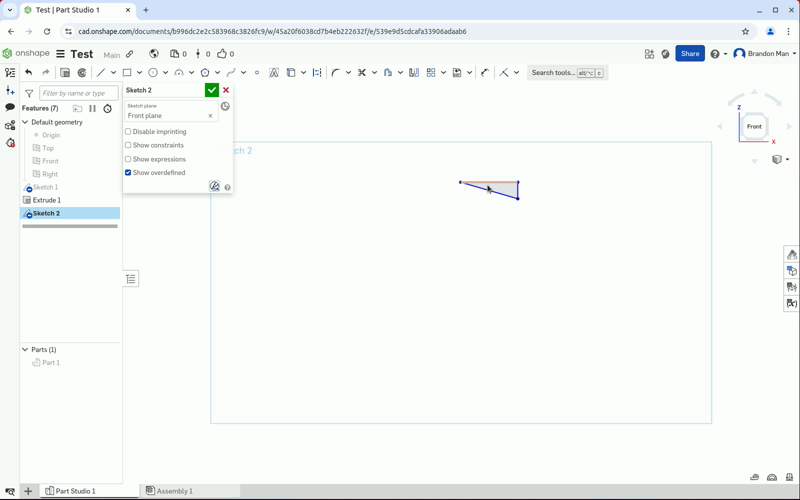
scroll(6)
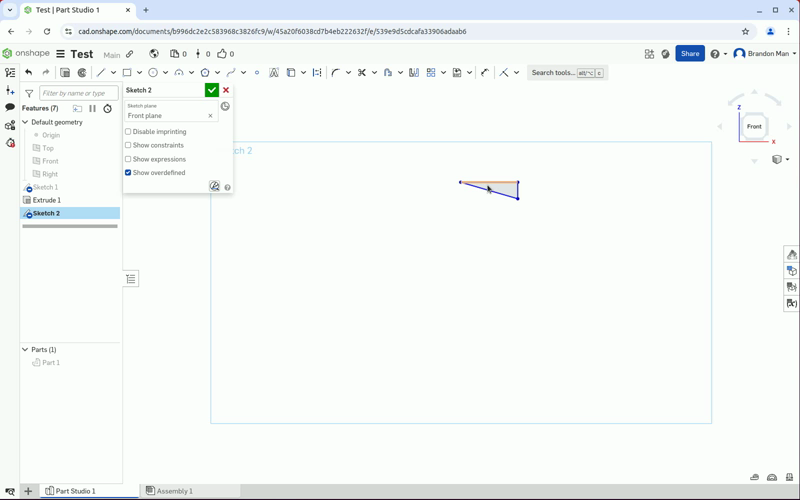
scroll(6)
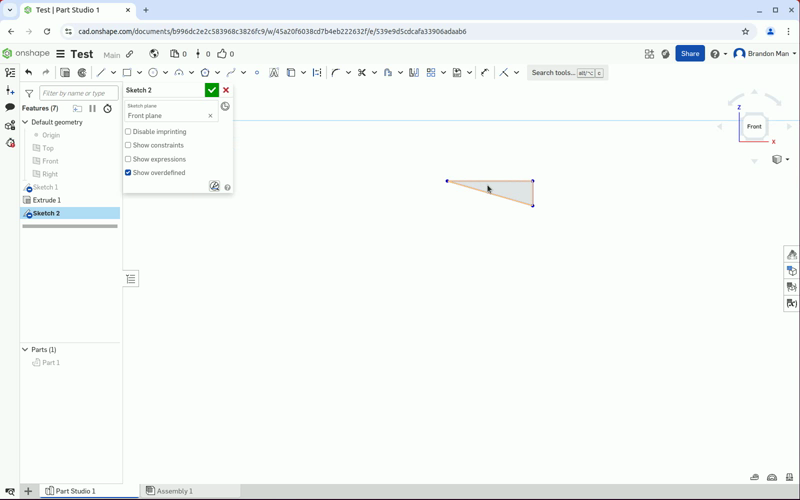
scroll(6)
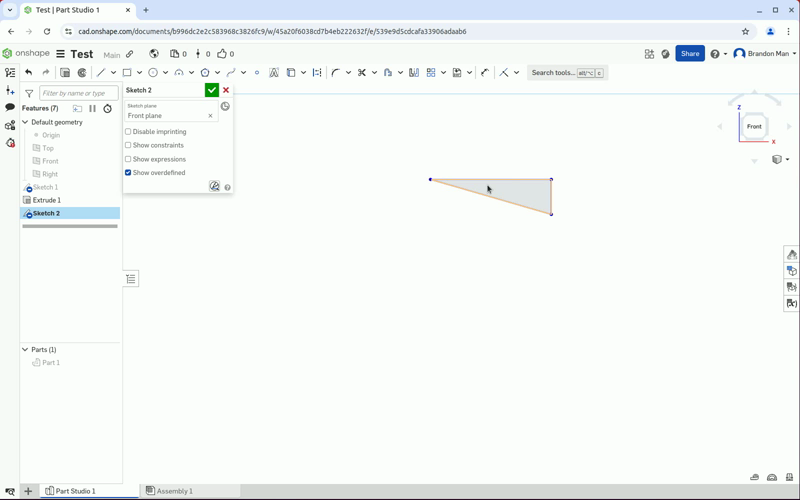
scroll(6)
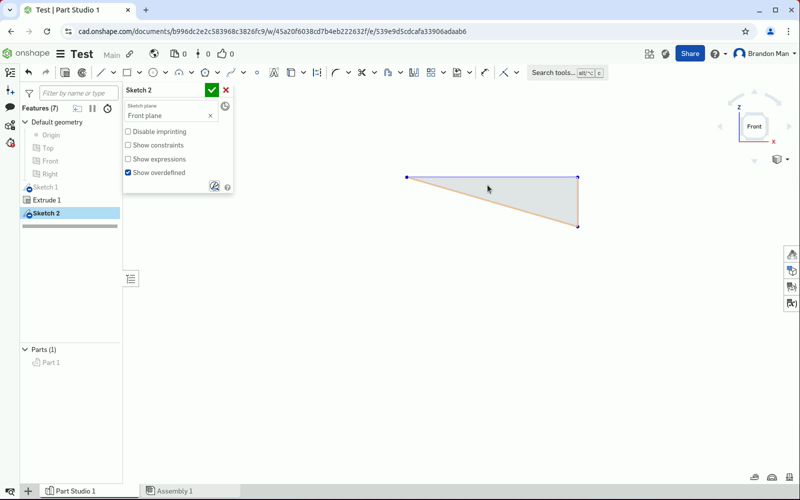
scroll(6)
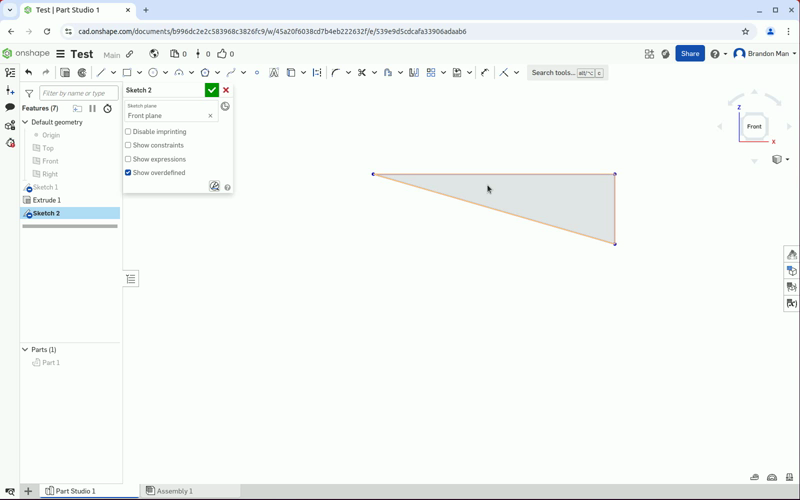
scroll(6)
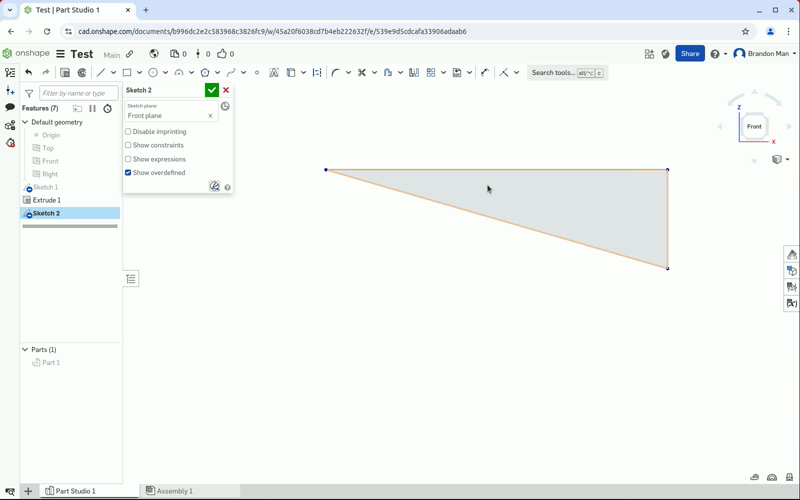
scroll(6)
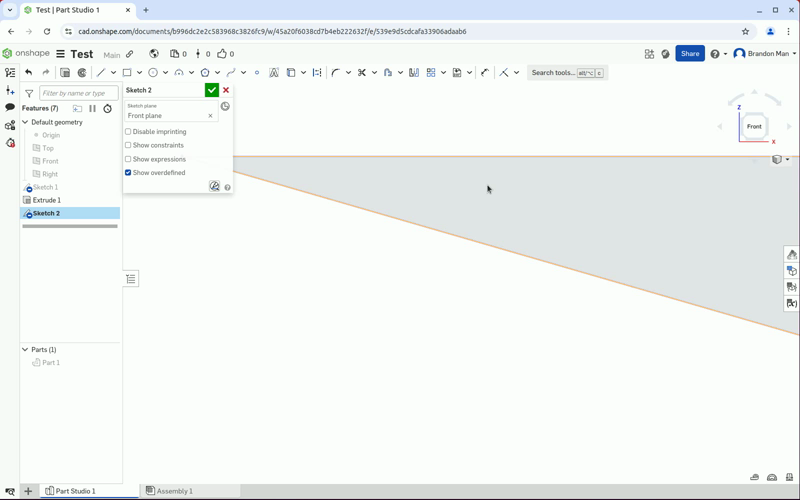
click(487, 184)
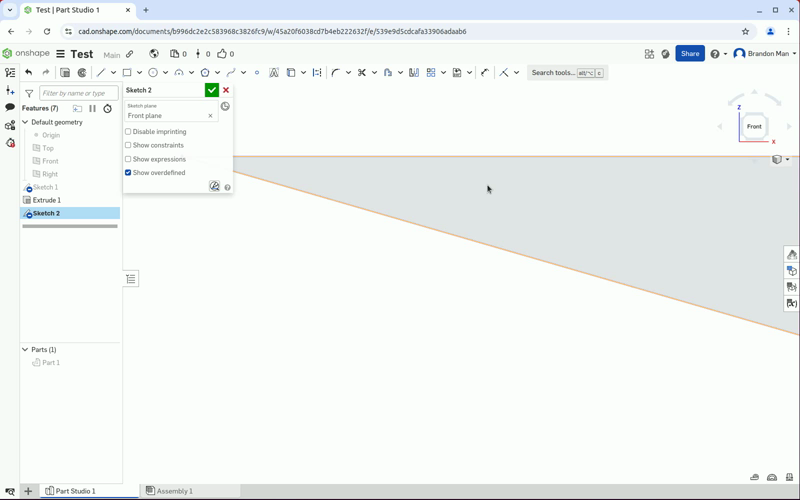
scroll(-6)
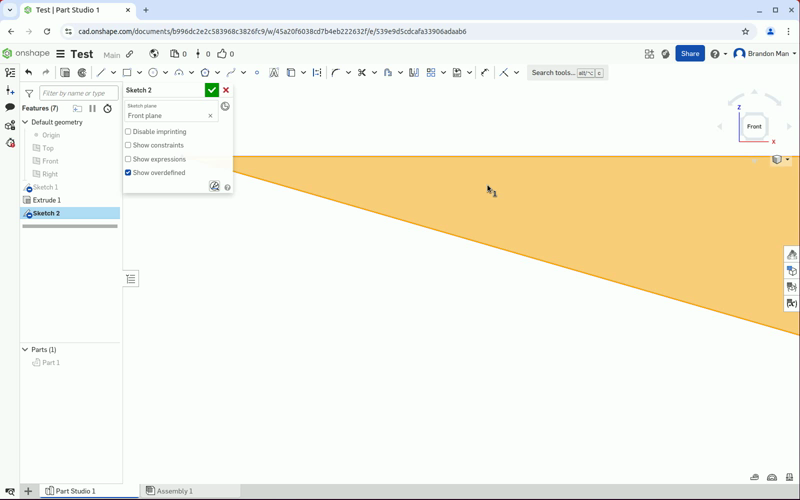
scroll(-6)
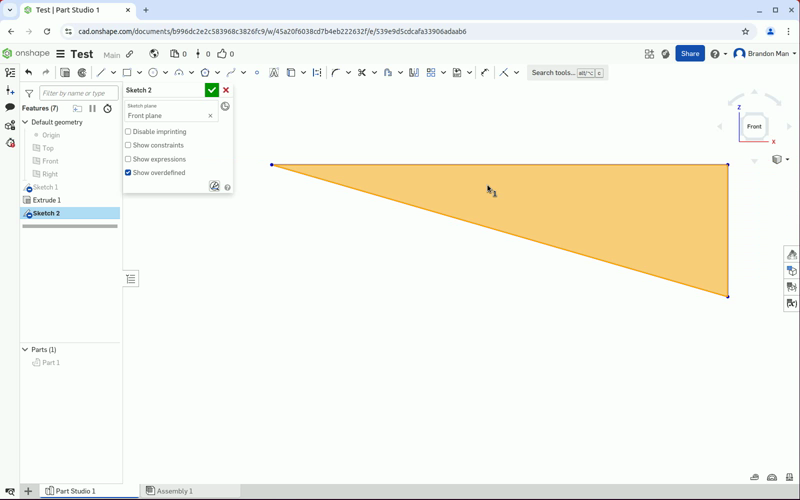
scroll(-6)
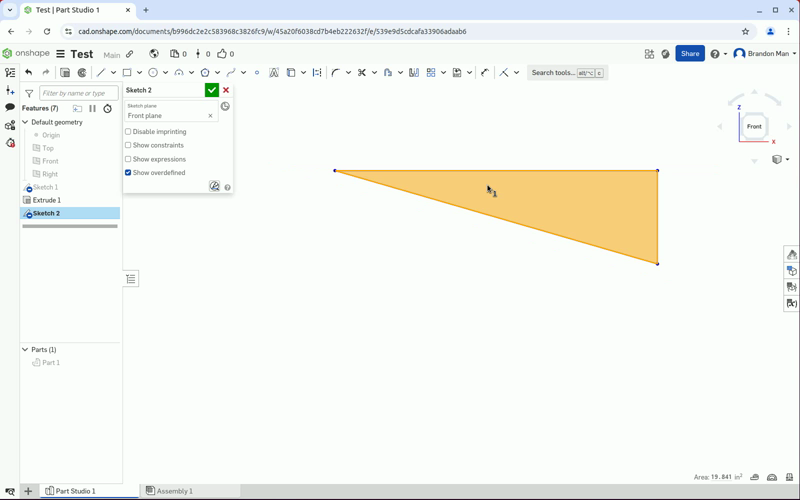
scroll(-6)
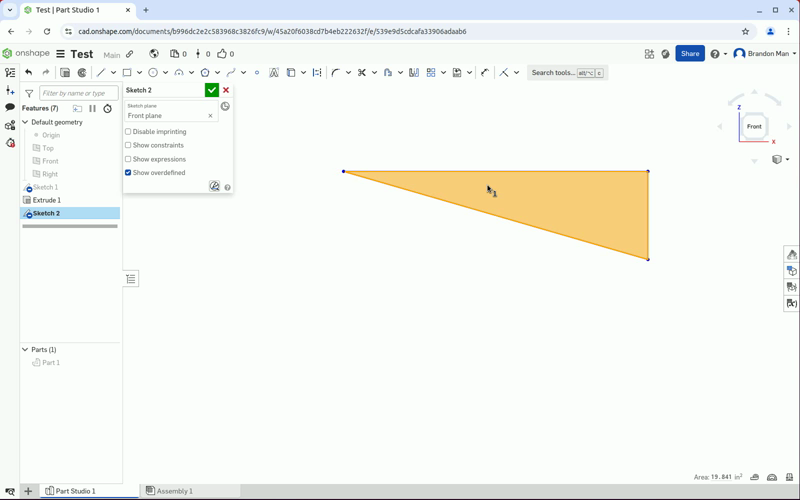
scroll(-6)
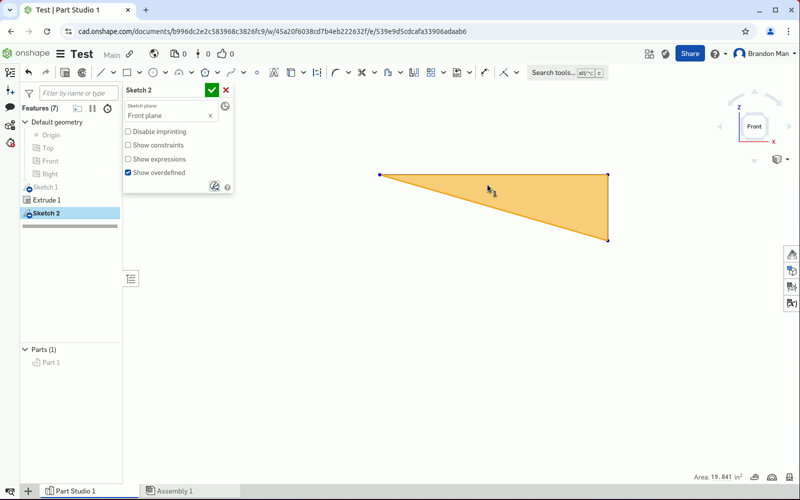
scroll(-6)
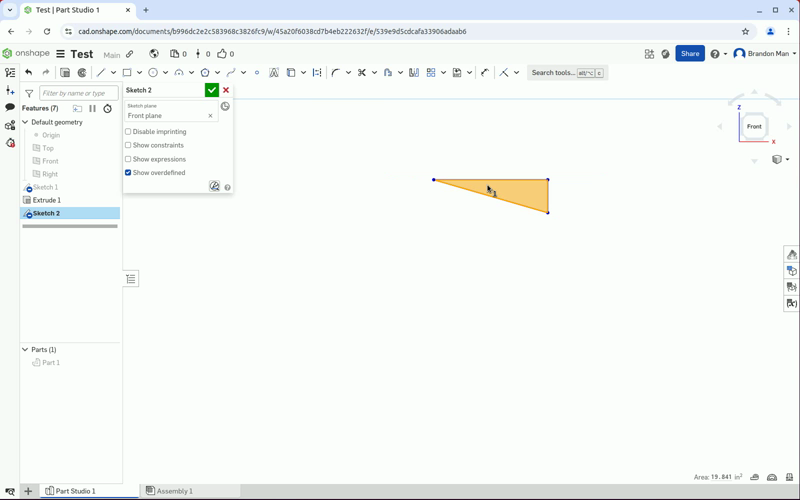
scroll(-6)
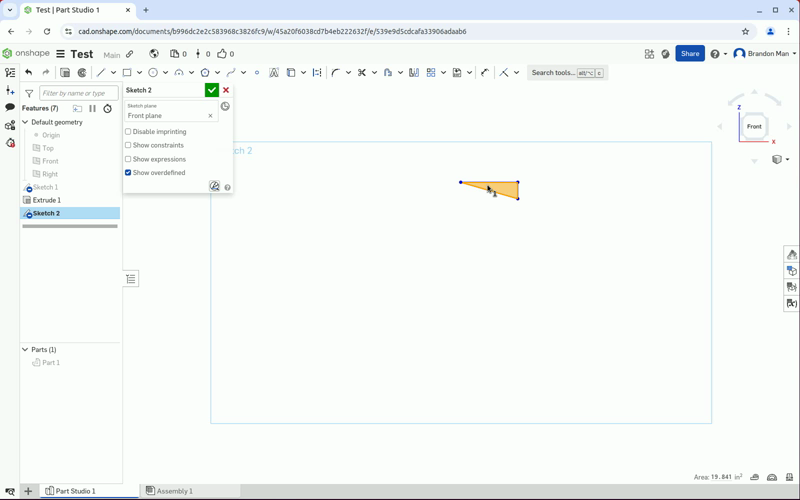
mouse_move(73, 352)
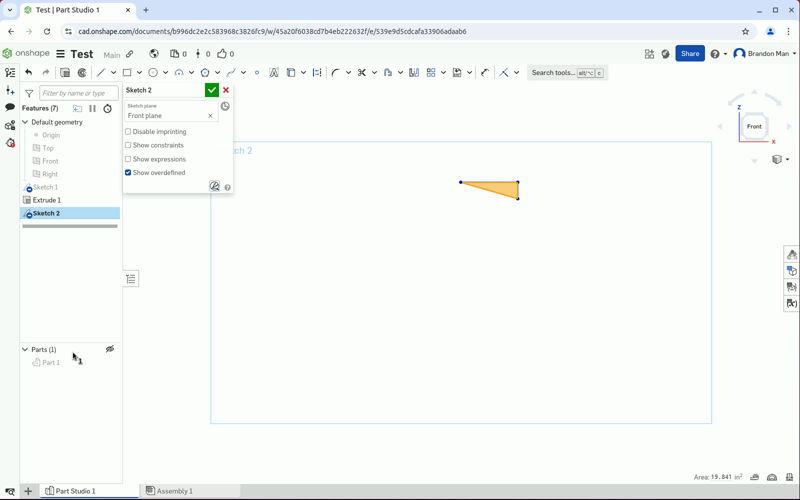
key(shift+y)
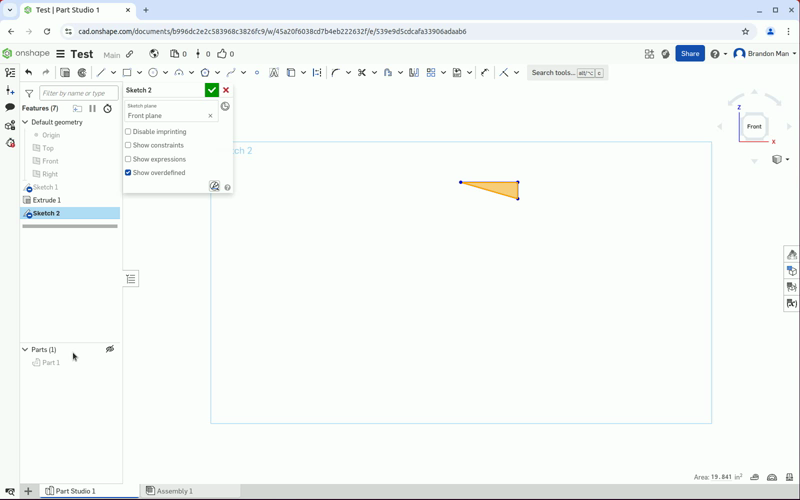
key(shift+e)
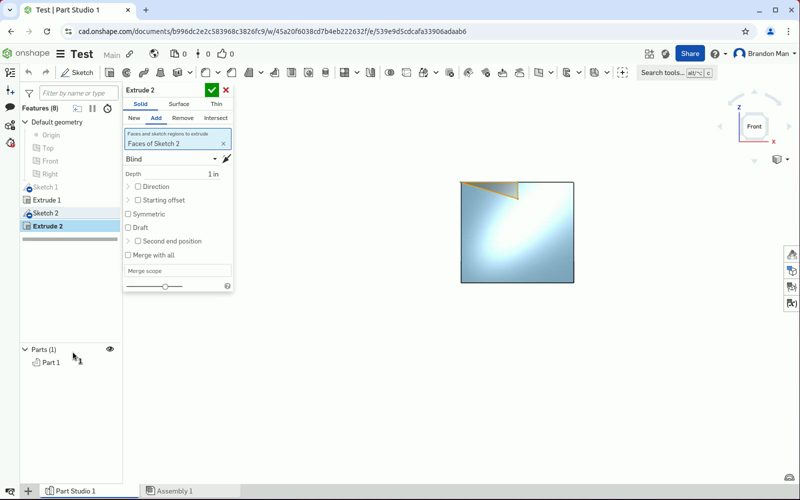
mouse_move(143, 106)
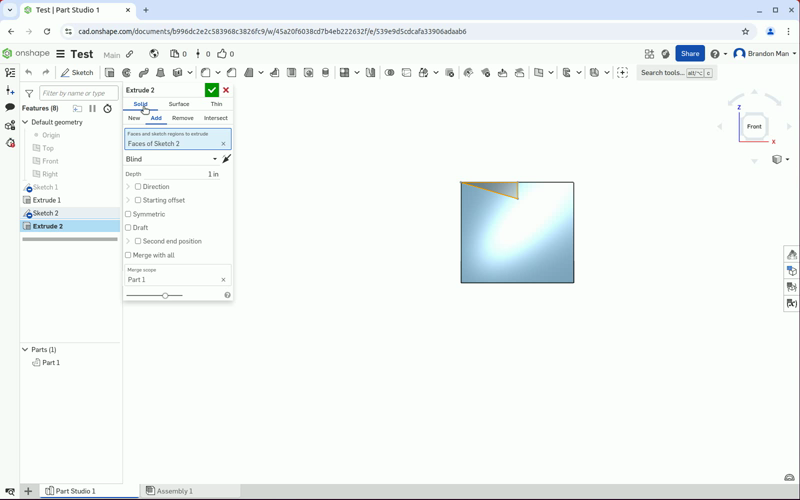
click(143, 106)
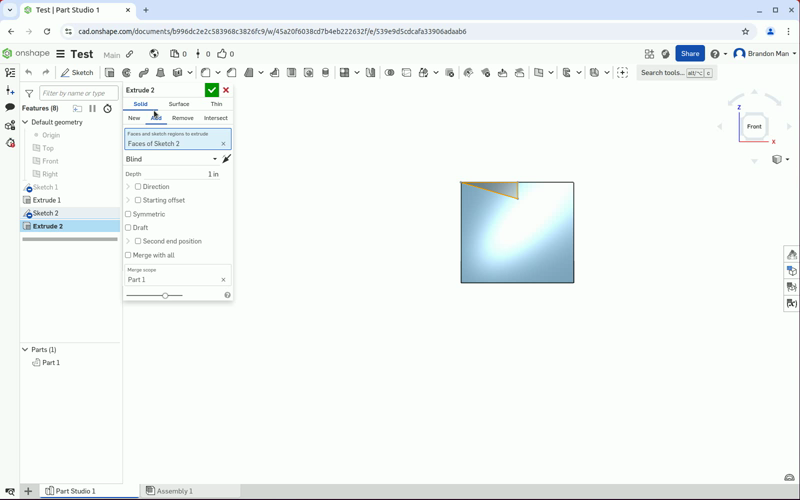
mouse_move(186, 120)
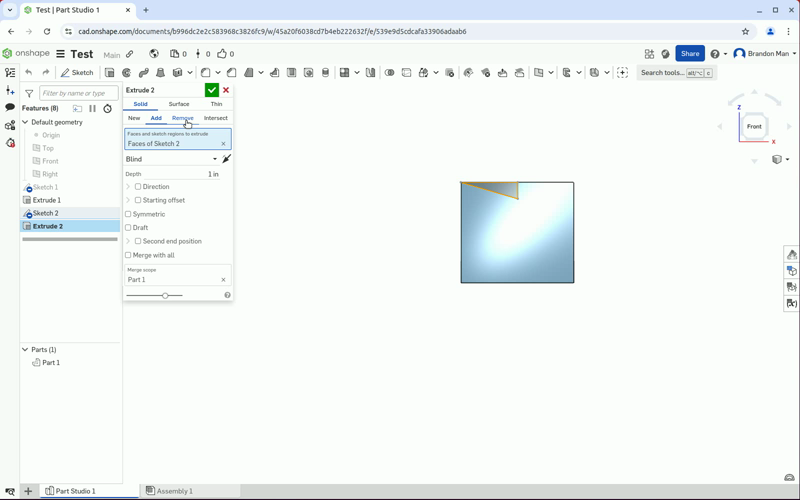
click(186, 120)
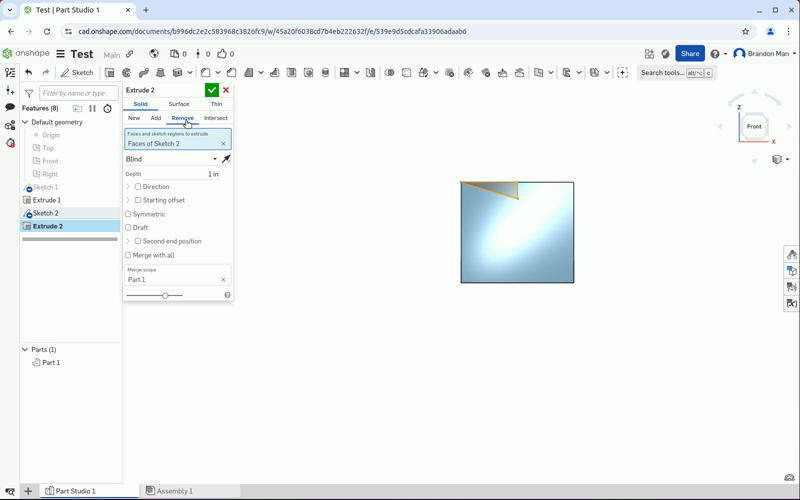
key(tab, 4)
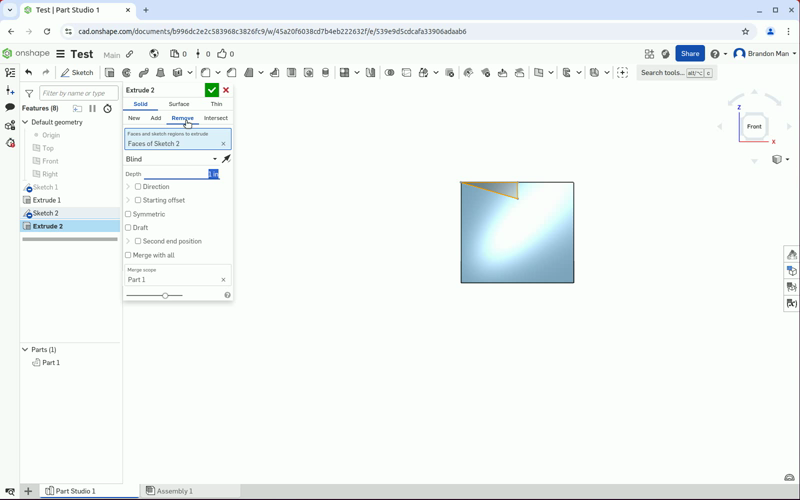
text(6.981)
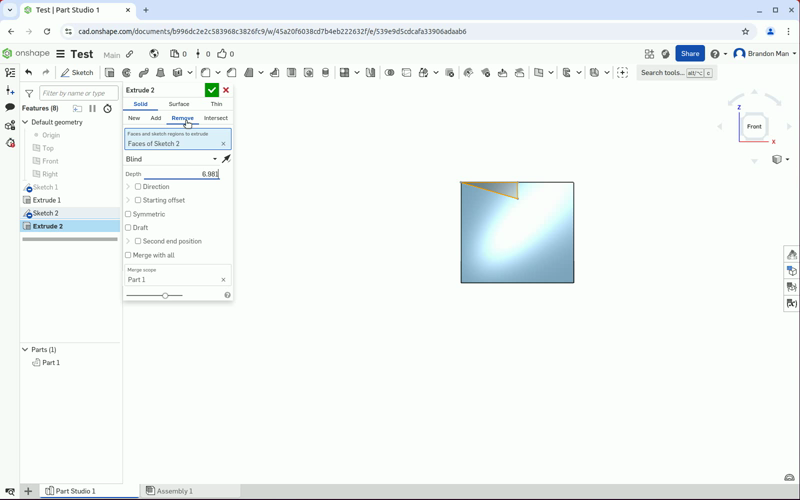
key(tab, 6)
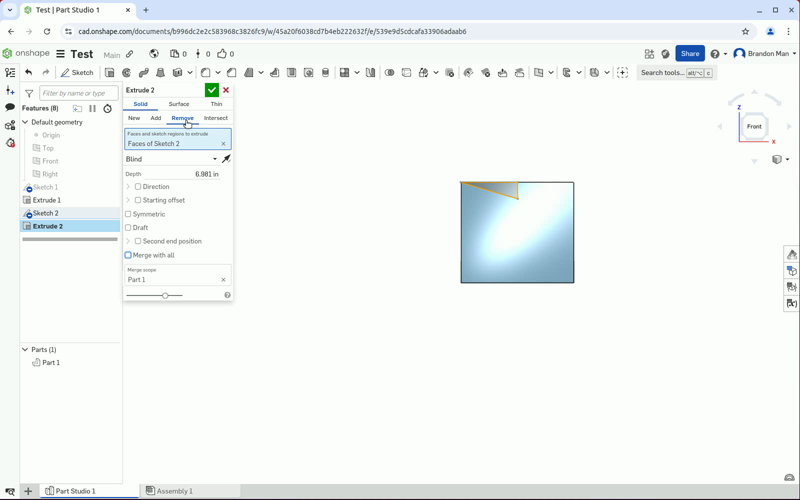
key(space)
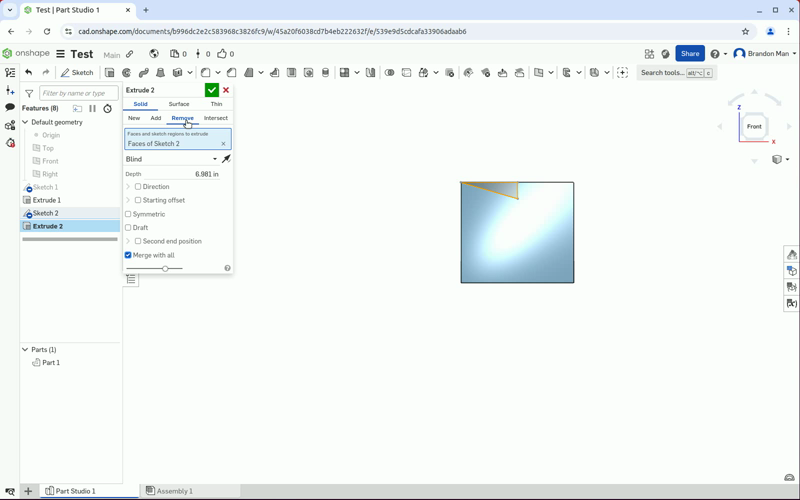
key(enter)
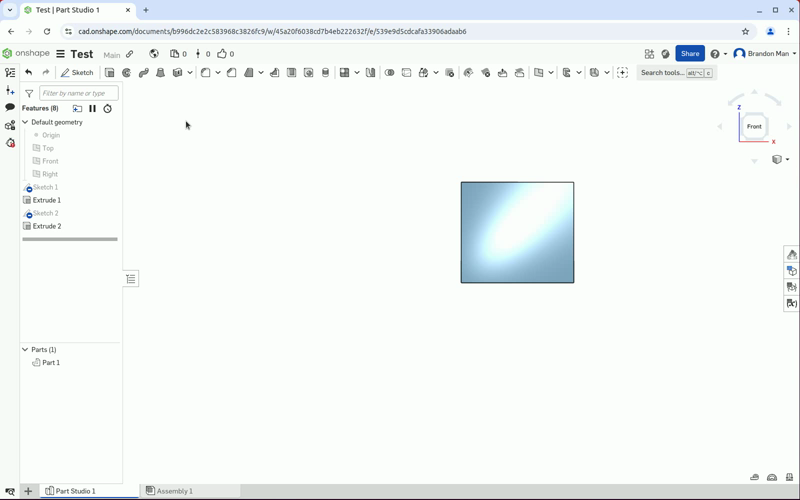
key(shift+h)
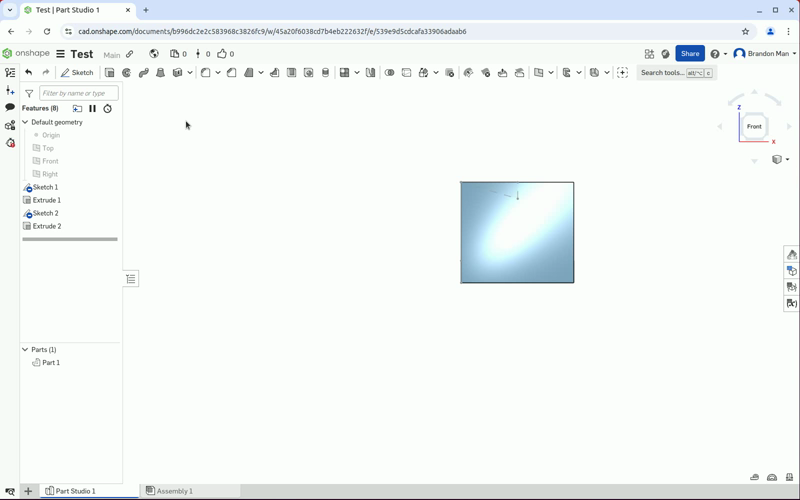
key(shift+h)
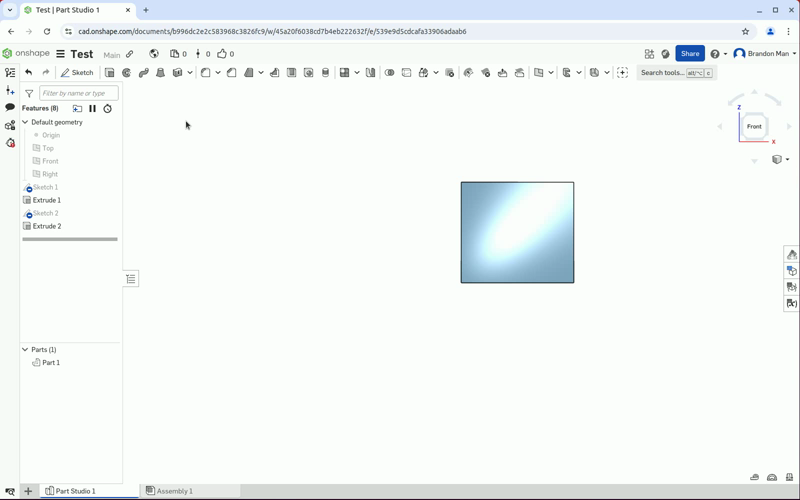
mouse_move(73, 189)
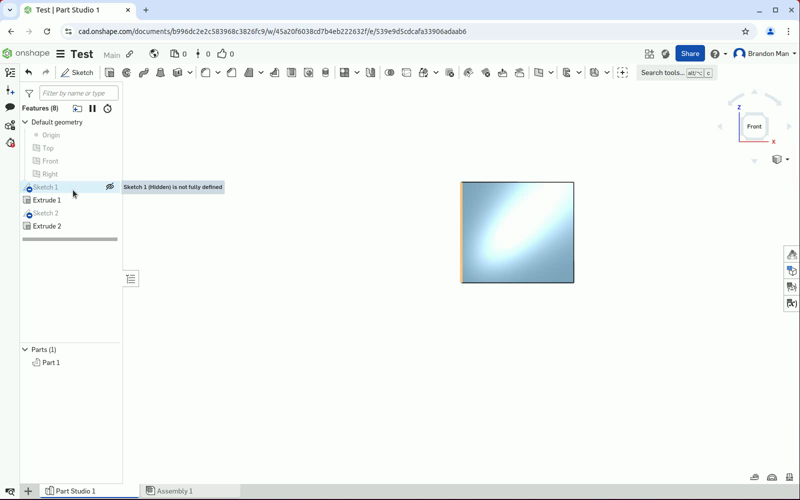
click(73, 189)
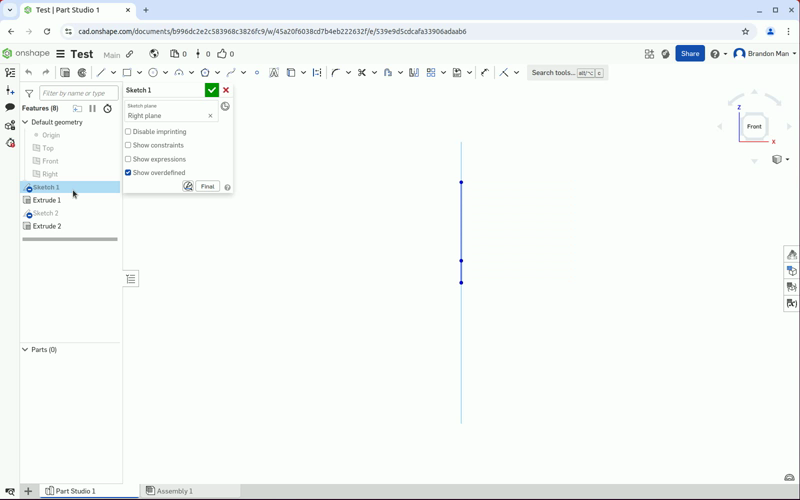
mouse_move(229, 92)
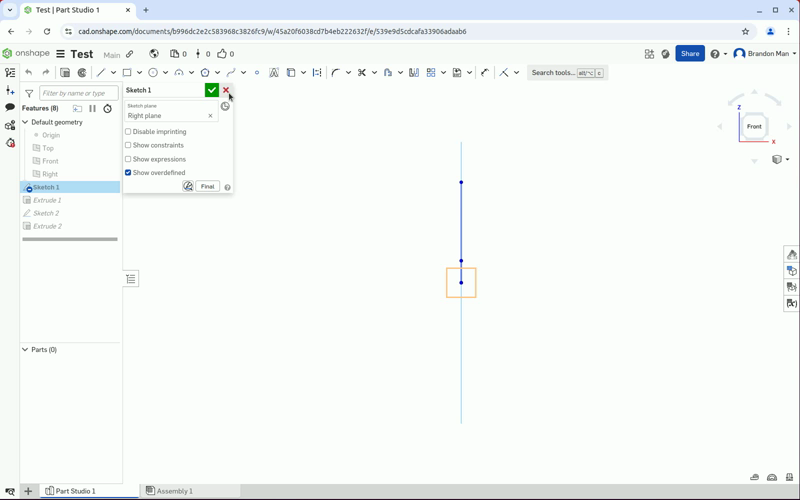
click(229, 92)
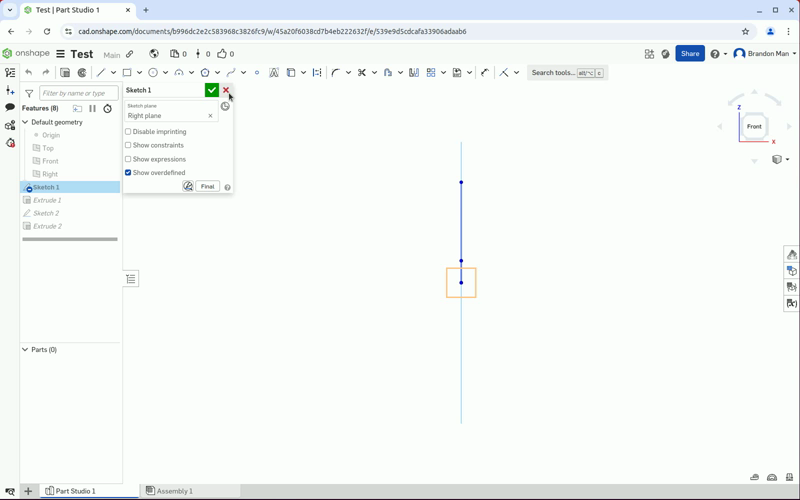
key(shift+s)
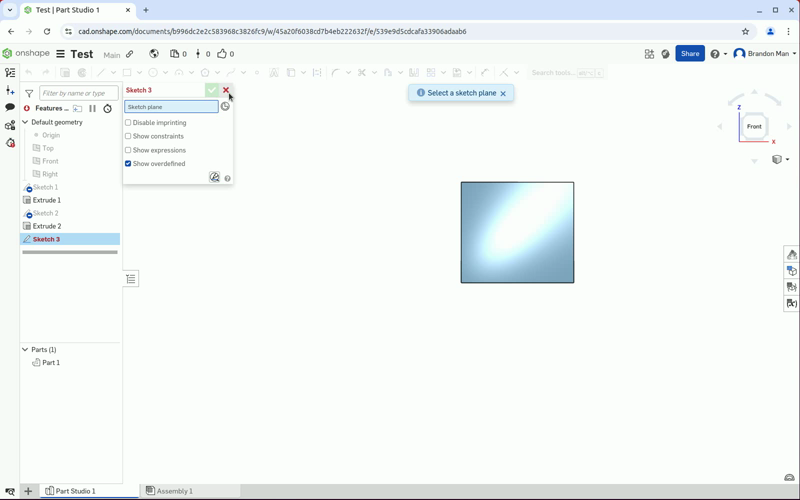
mouse_move(73, 163)
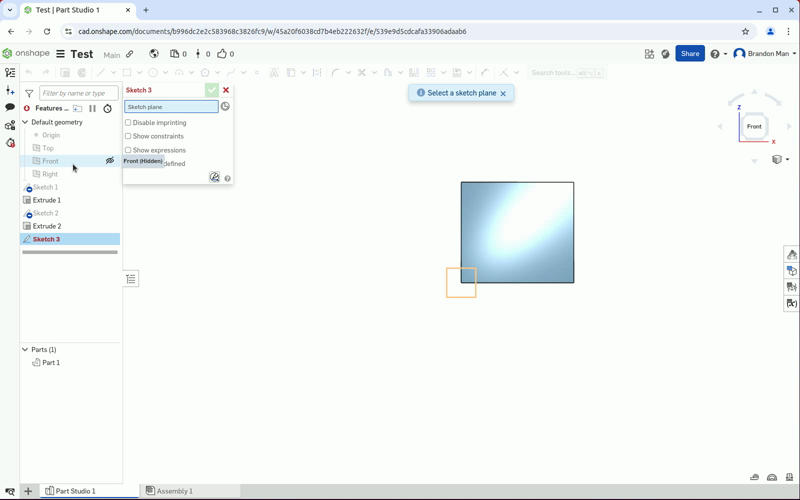
click(73, 163)
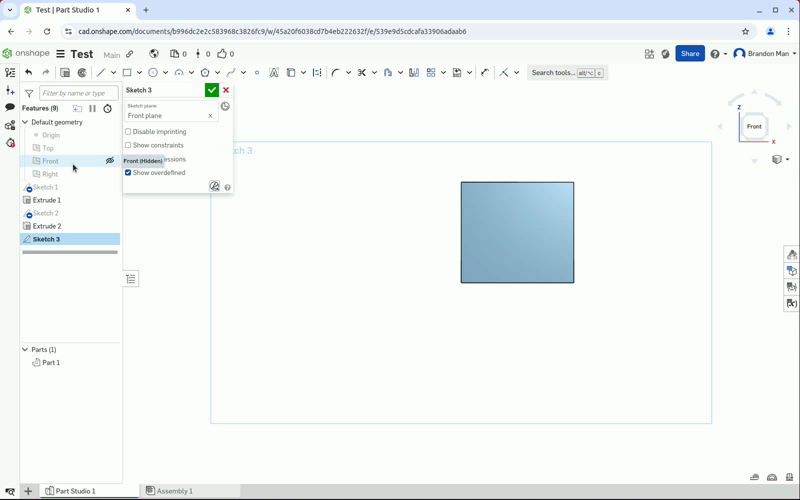
mouse_move(73, 352)
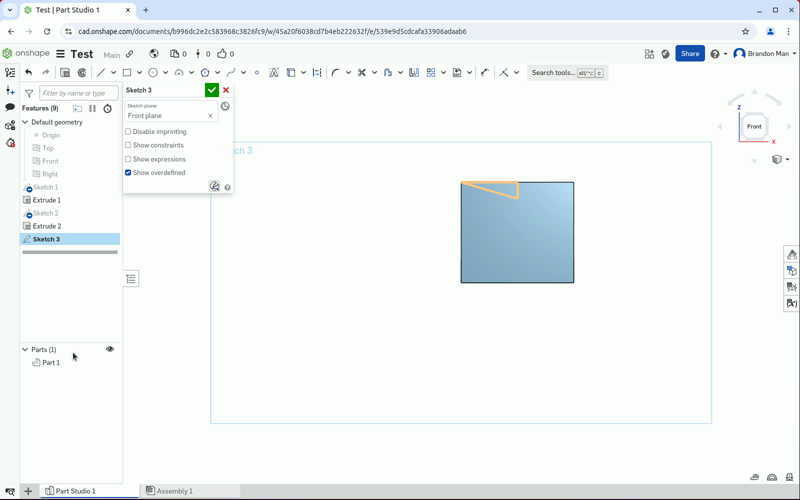
key(y)
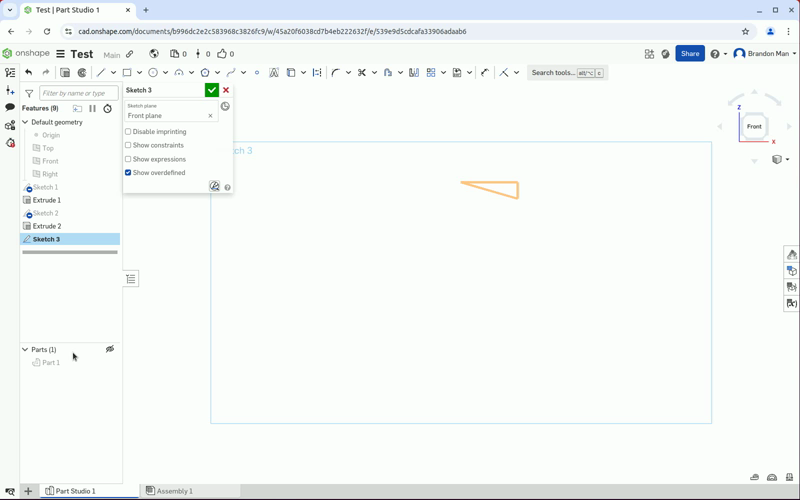
key(l)
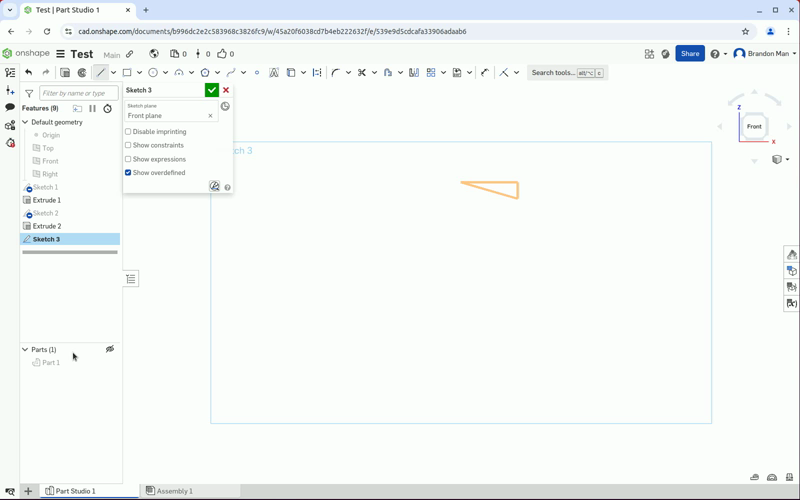
key_down(shift)
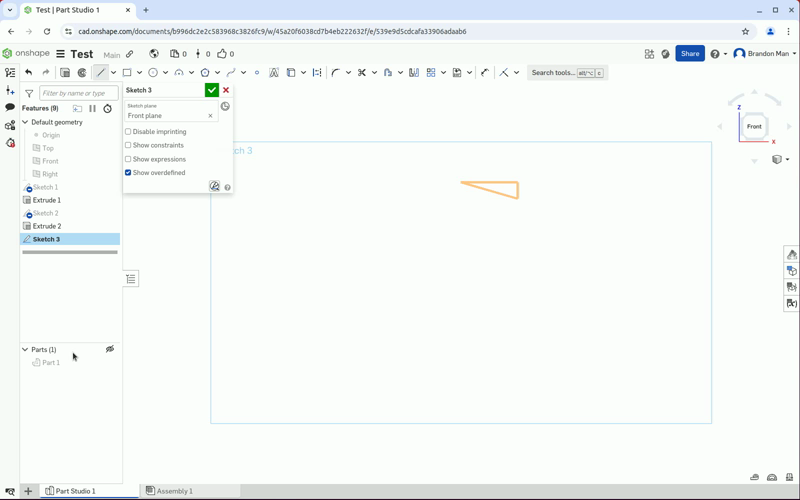
mouse_move(516, 198)
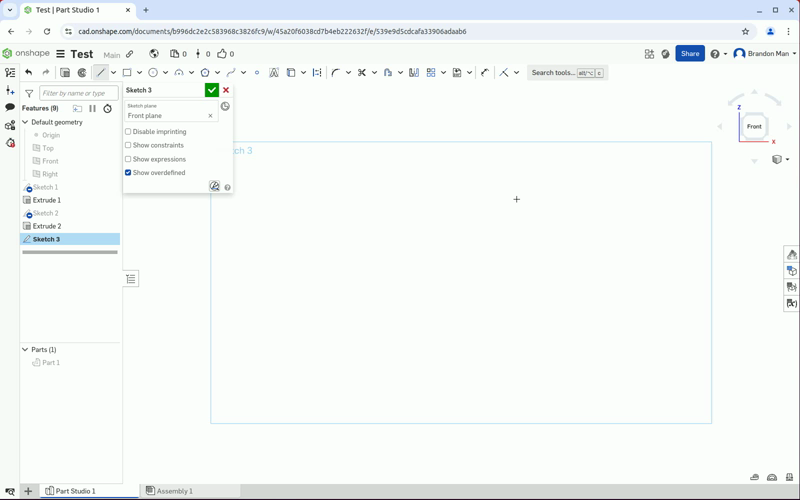
click(516, 198)
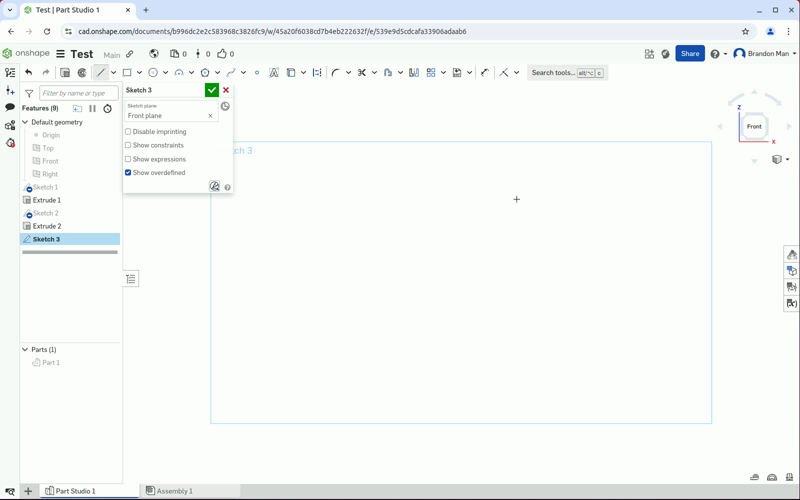
key_up(shift)
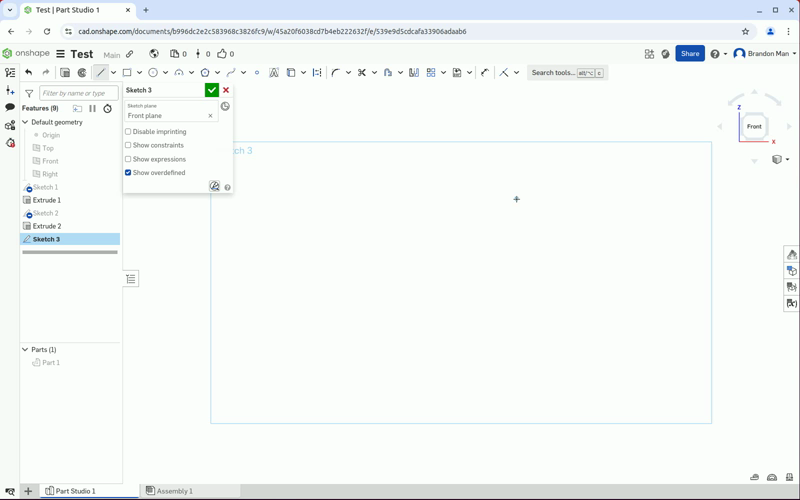
key_down(shift)
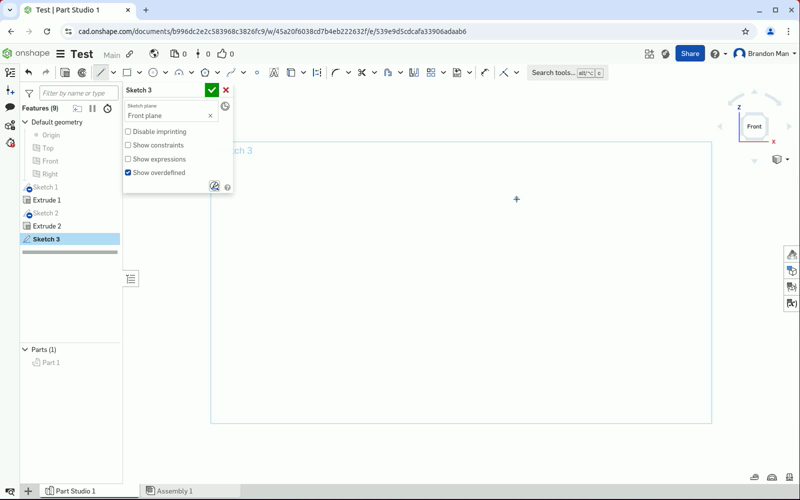
mouse_move(546, 198)
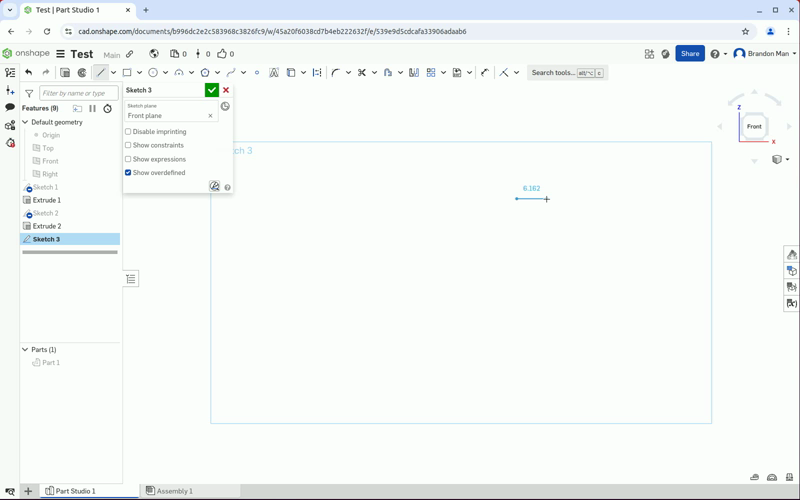
mouse_move(573, 215)
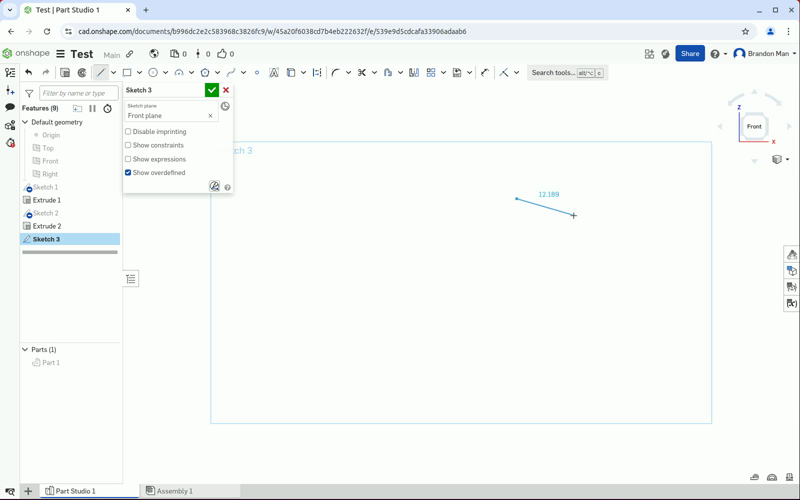
click(573, 215)
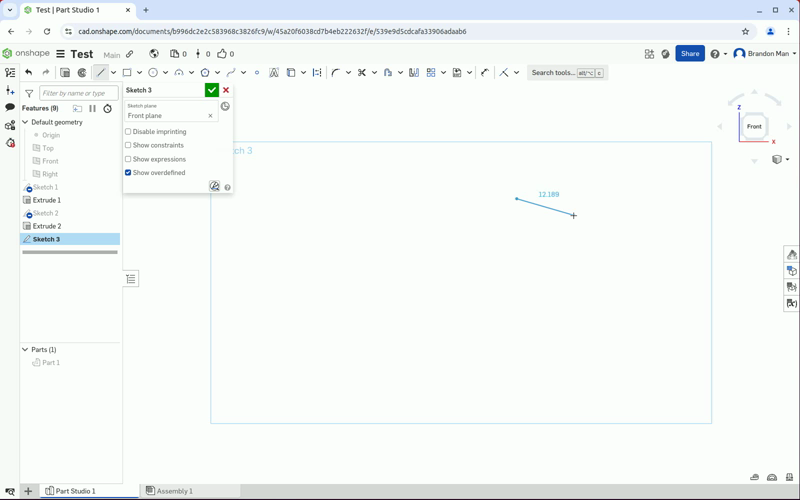
key_up(shift)
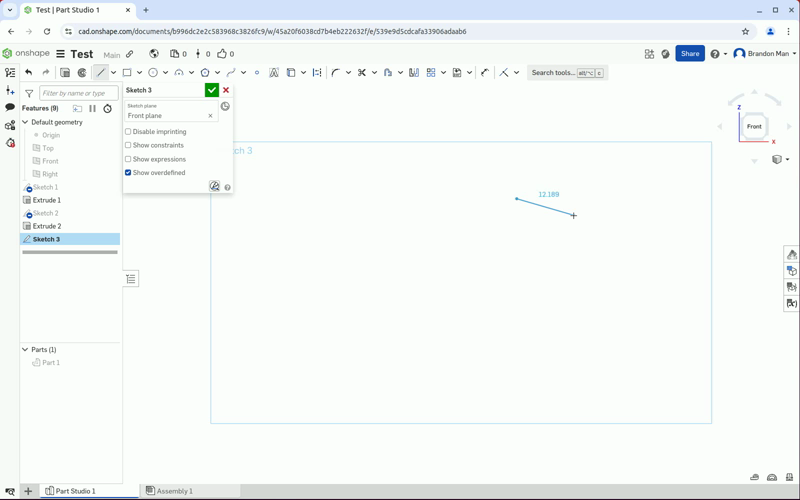
key_down(shift)
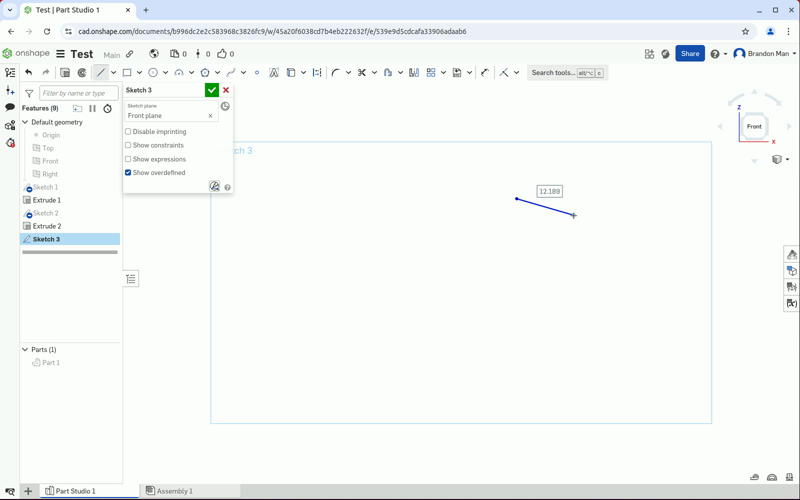
mouse_move(589, 215)
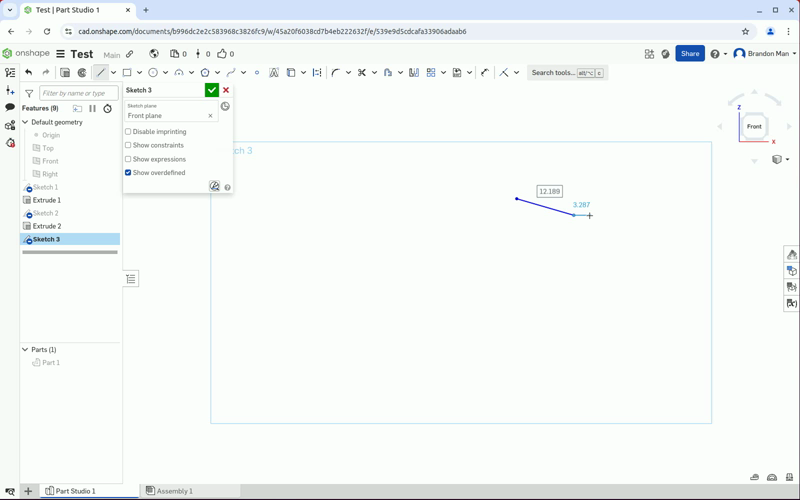
mouse_move(573, 181)
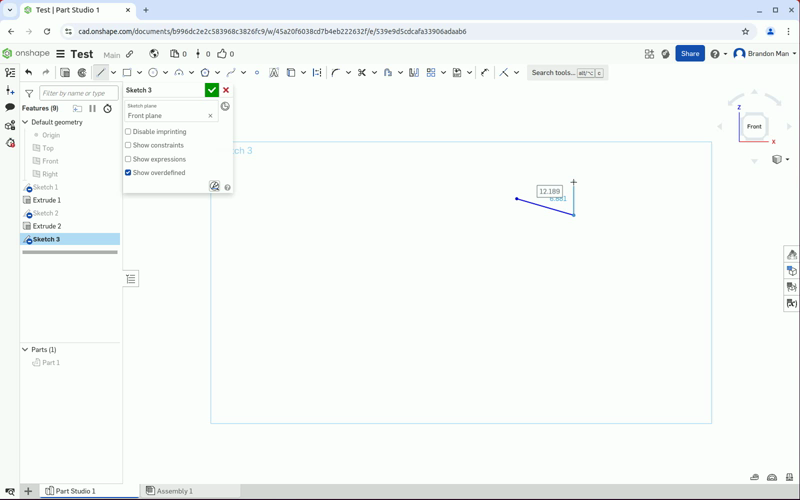
click(573, 181)
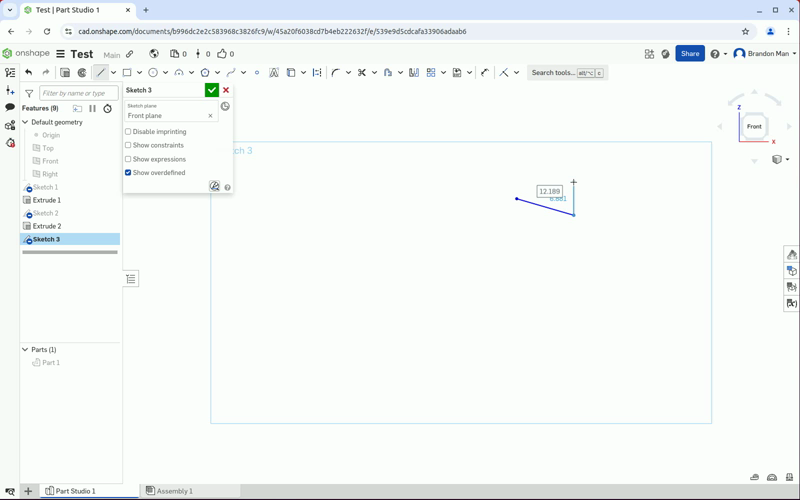
key_up(shift)
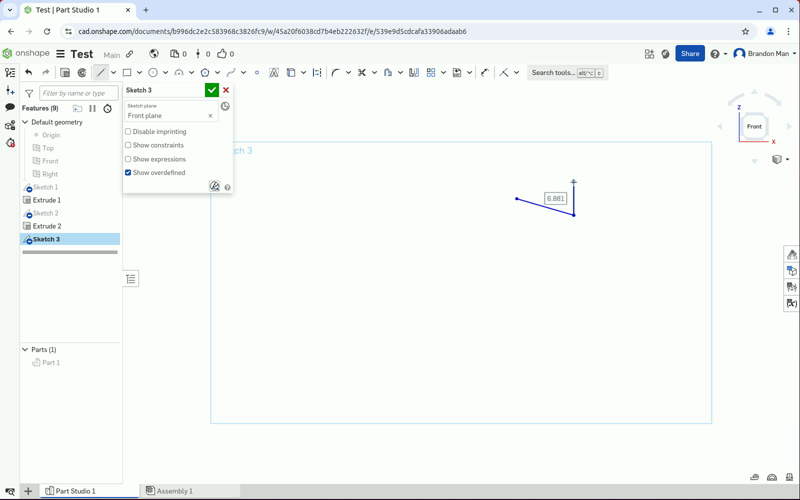
key_down(shift)
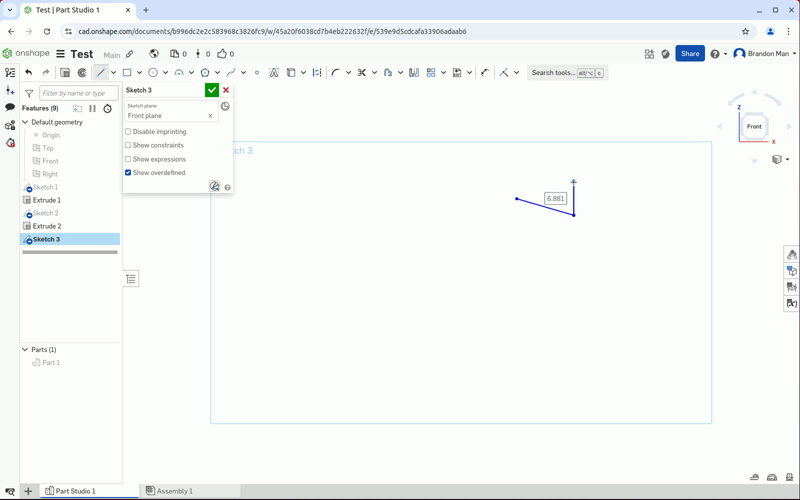
mouse_move(589, 181)
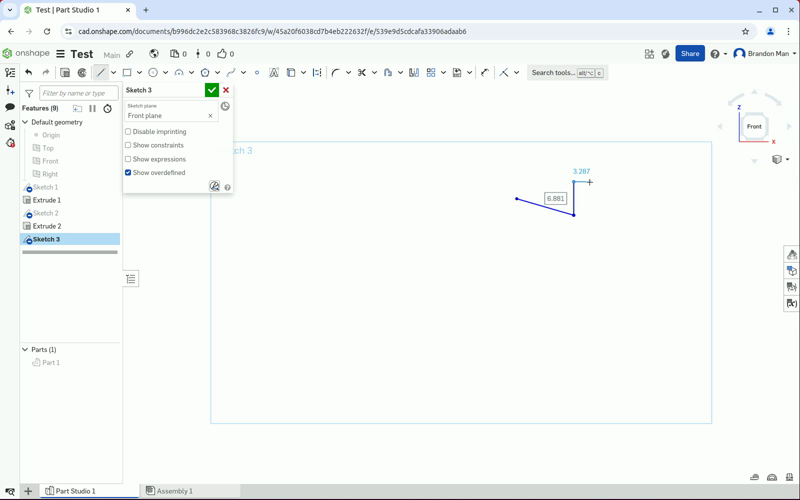
mouse_move(516, 181)
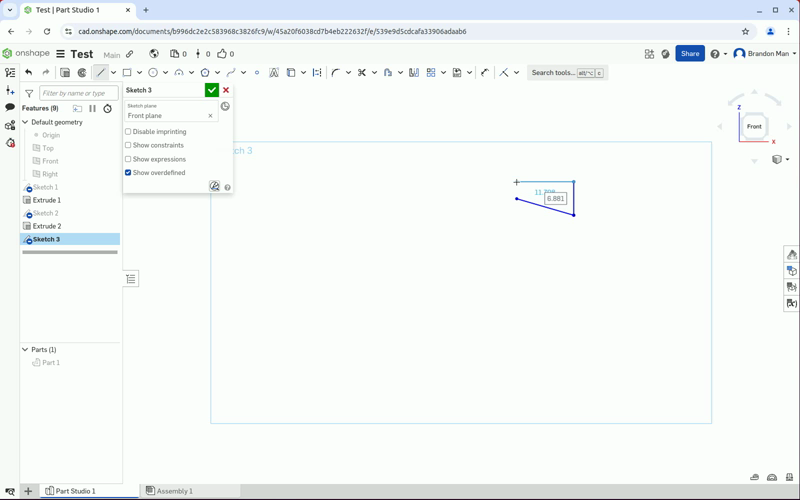
click(516, 181)
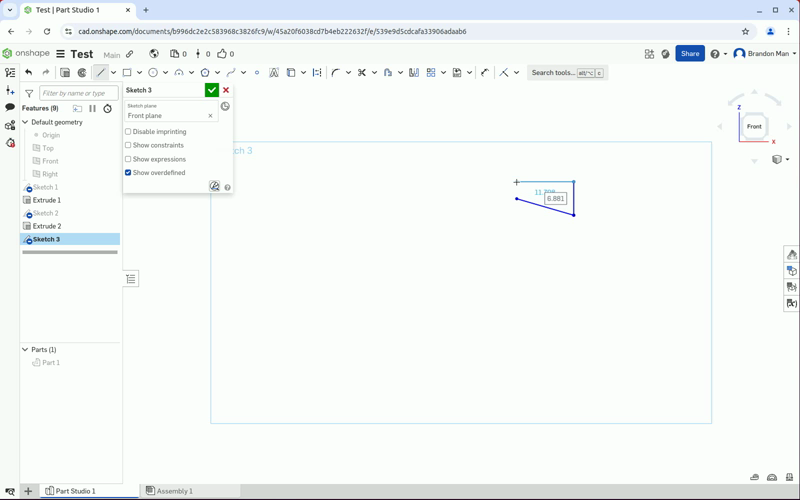
key_up(shift)
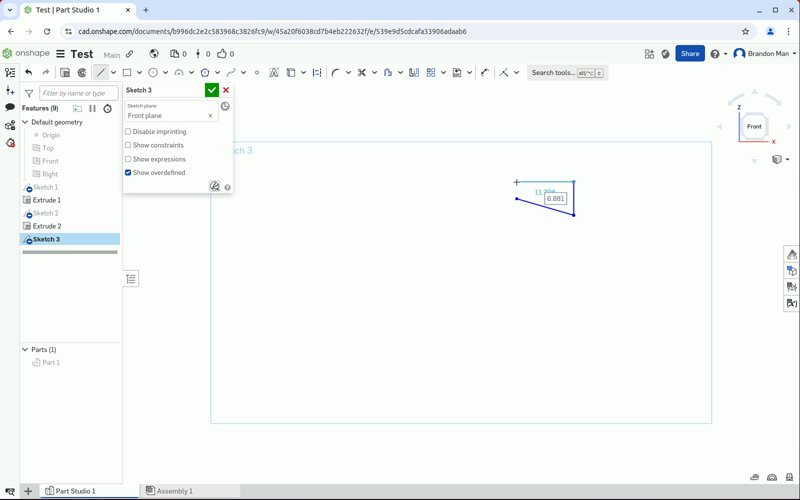
mouse_move(546, 181)
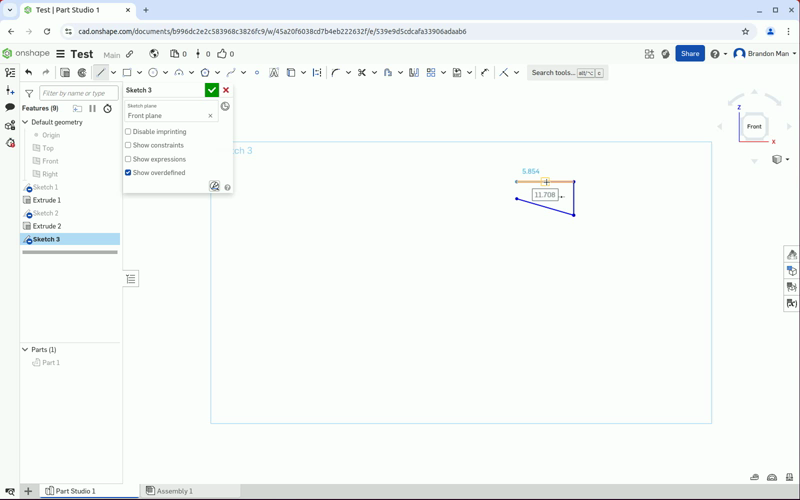
key_down(shift)
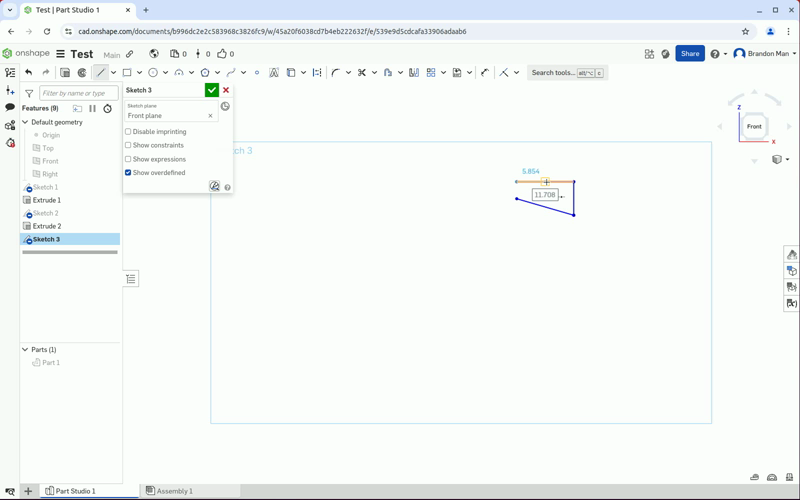
mouse_move(516, 198)
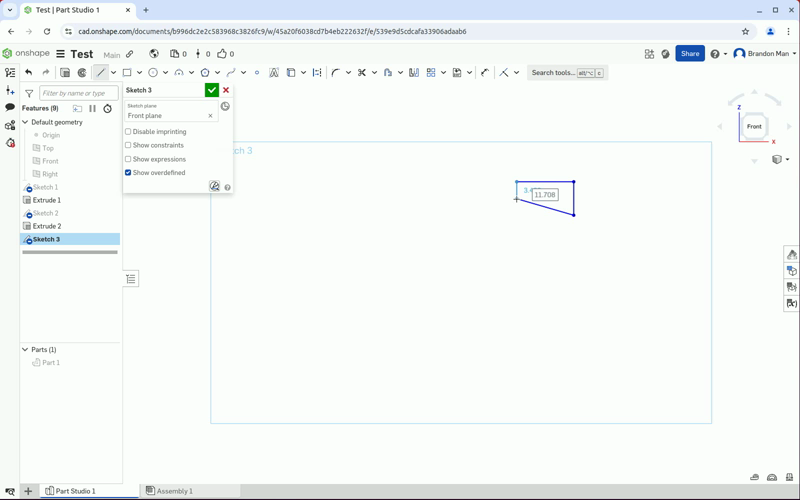
key_up(shift)
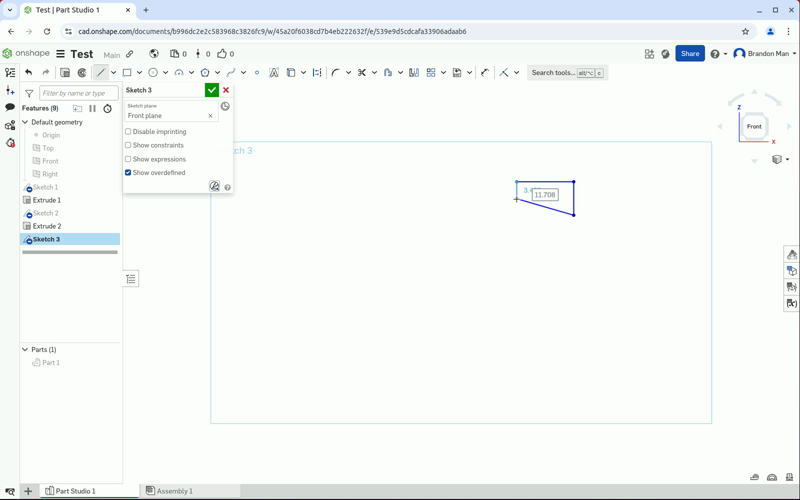
click(516, 198)
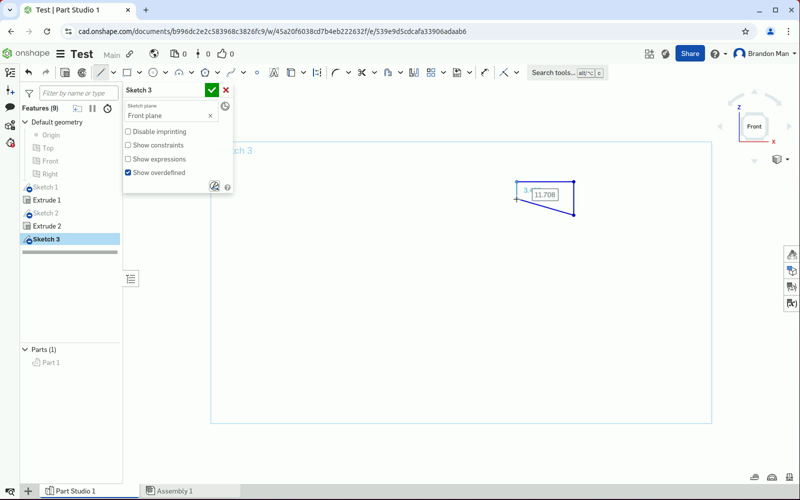
key(esc)
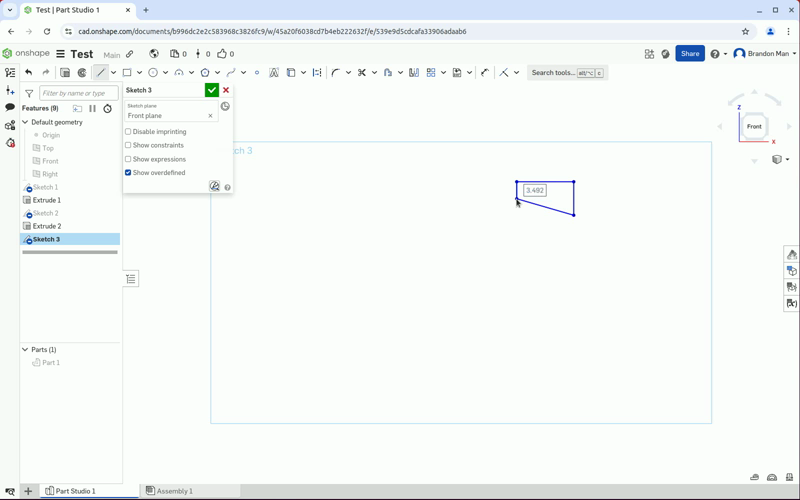
mouse_move(557, 188)
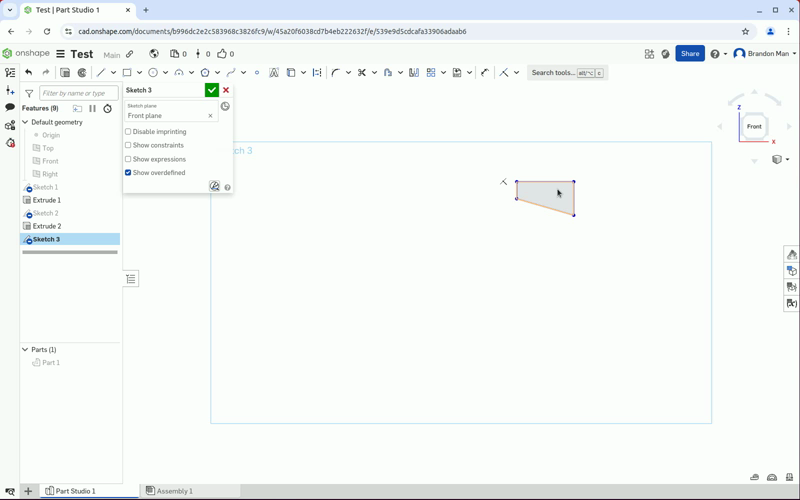
scroll(6)
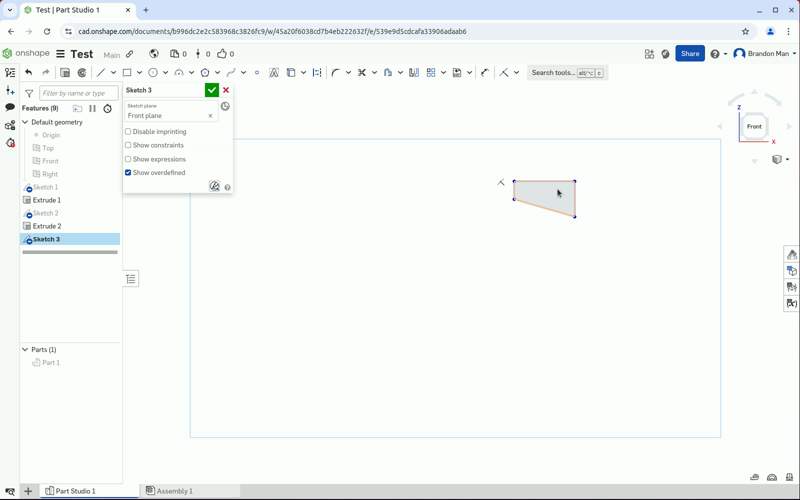
scroll(6)
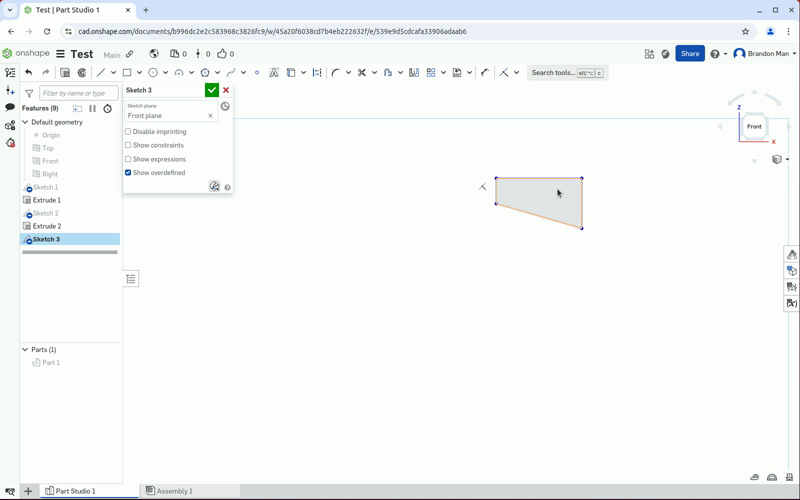
scroll(6)
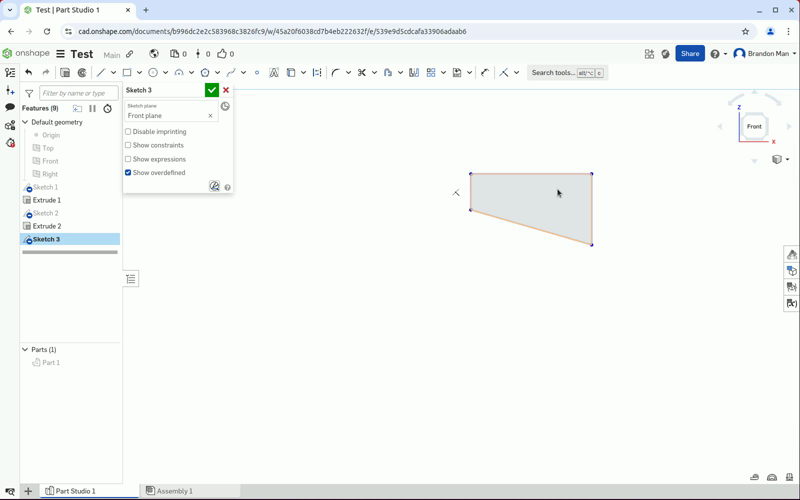
scroll(6)
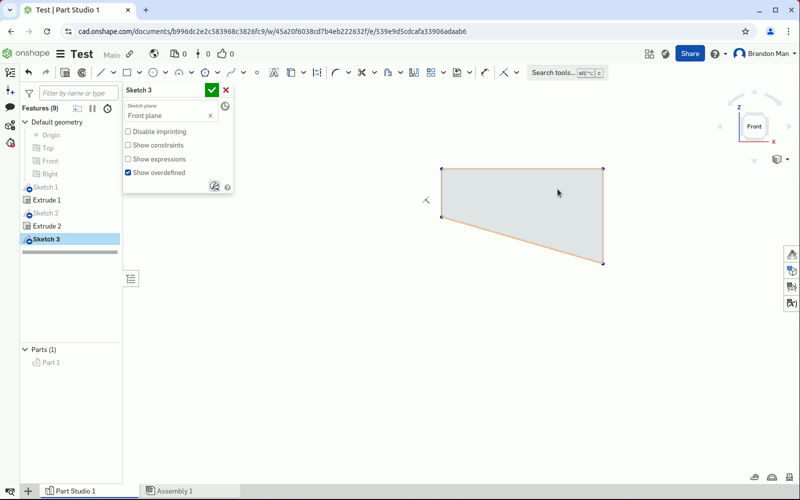
scroll(6)
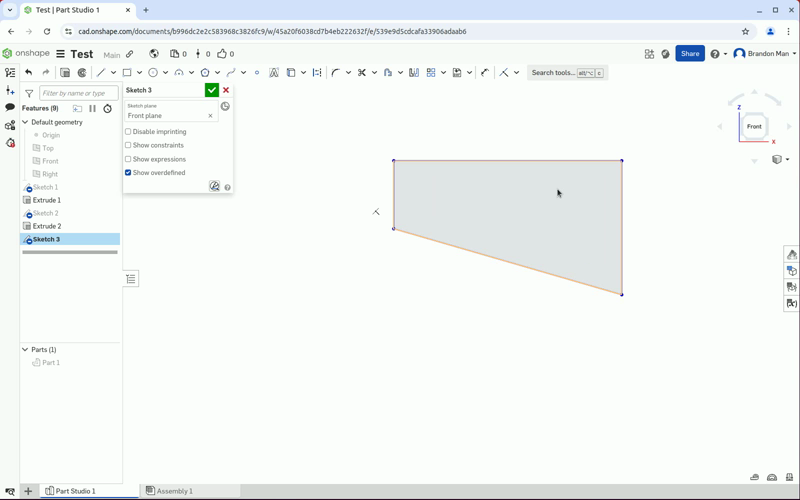
scroll(6)
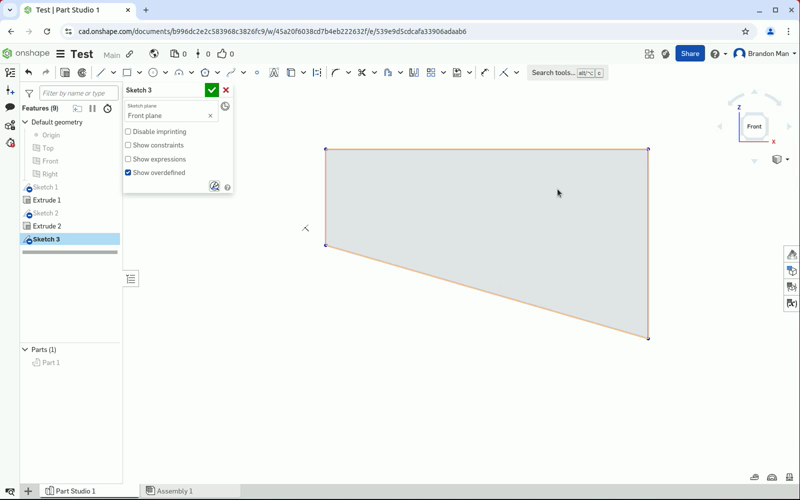
scroll(6)
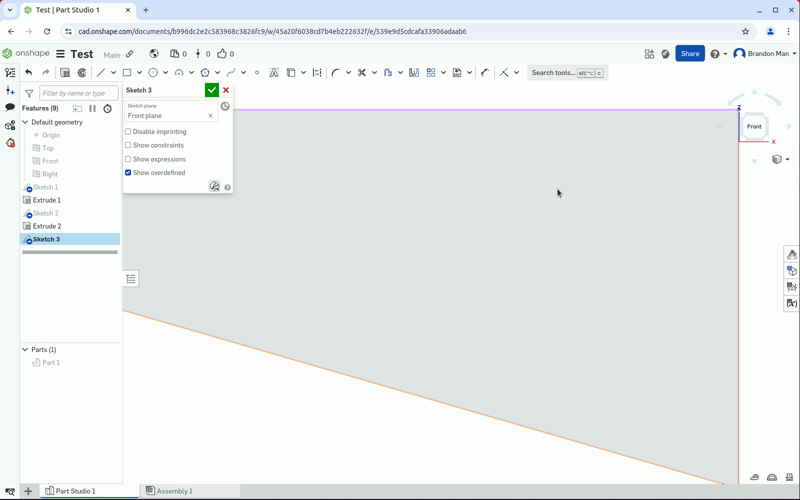
click(557, 188)
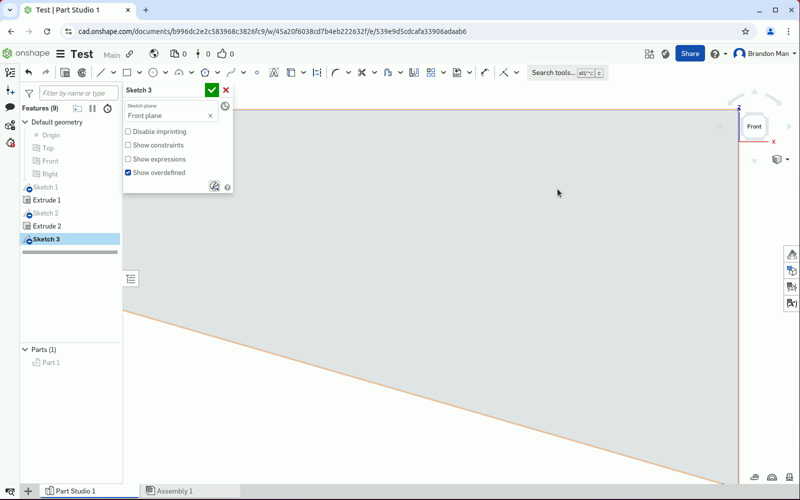
scroll(-6)
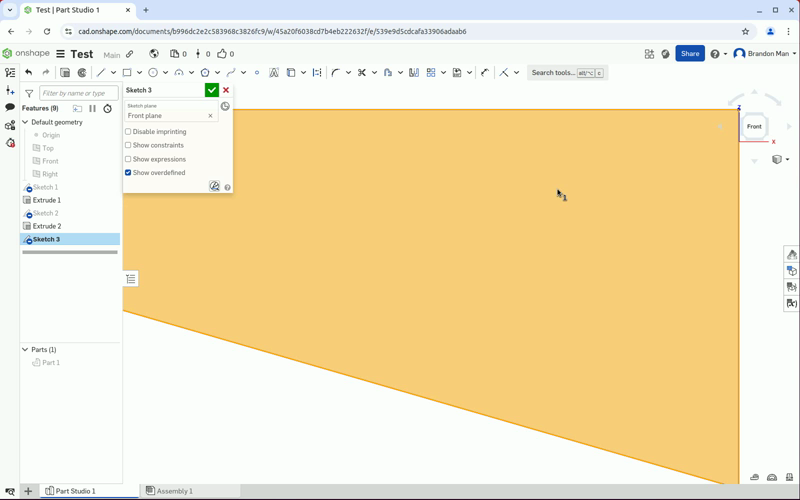
scroll(-6)
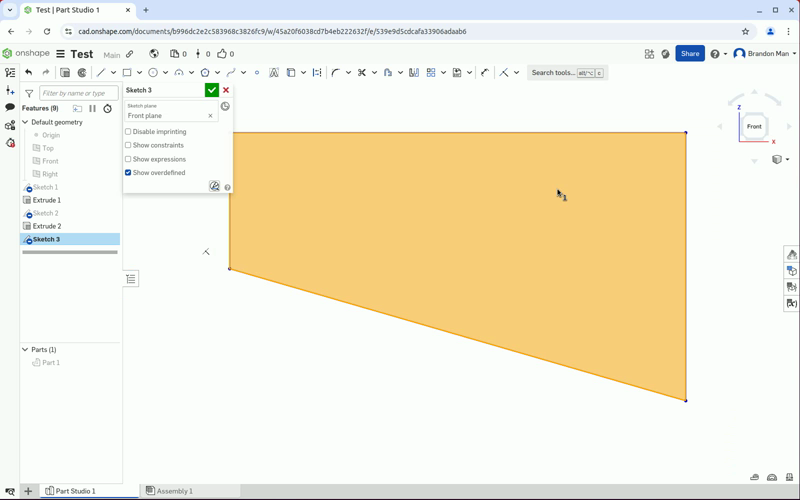
scroll(-6)
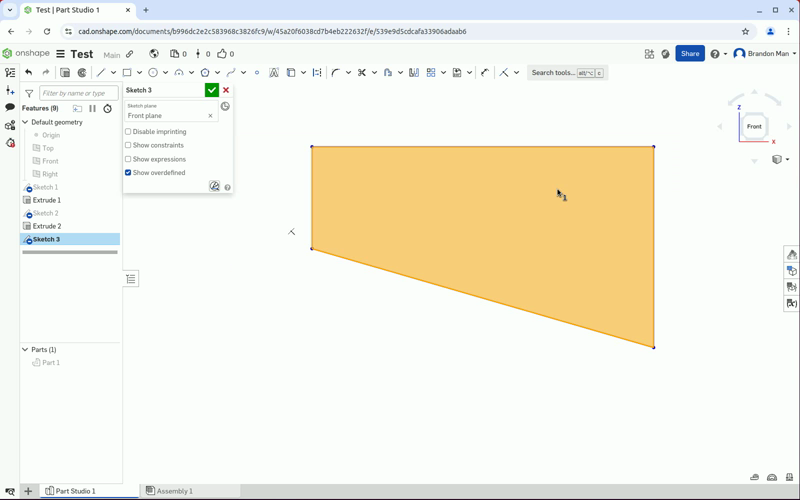
scroll(-6)
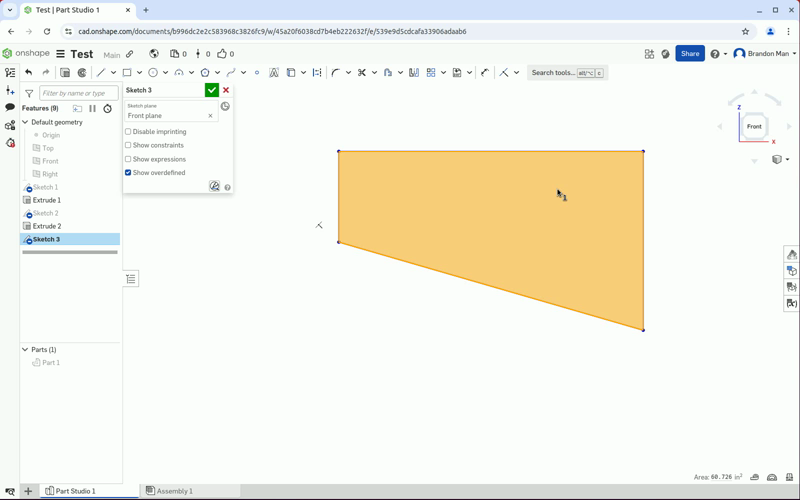
scroll(-6)
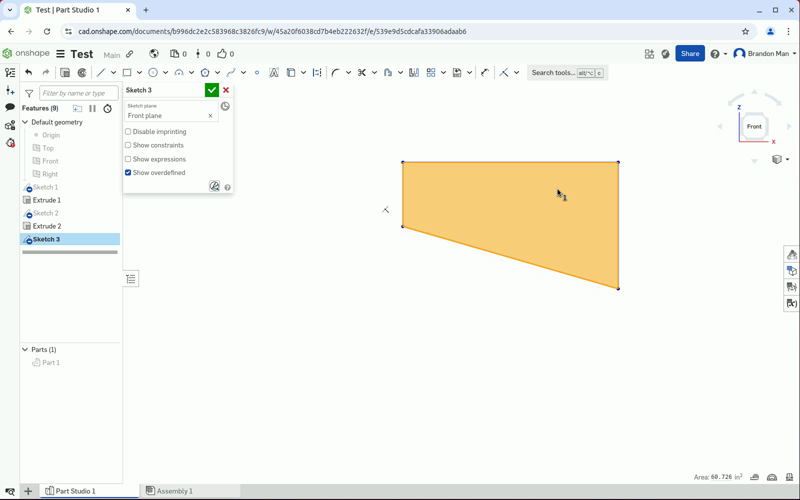
scroll(-6)
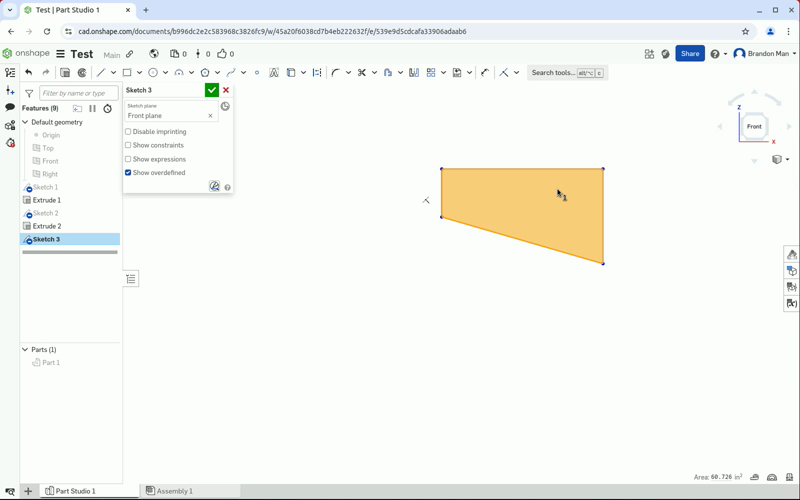
scroll(-6)
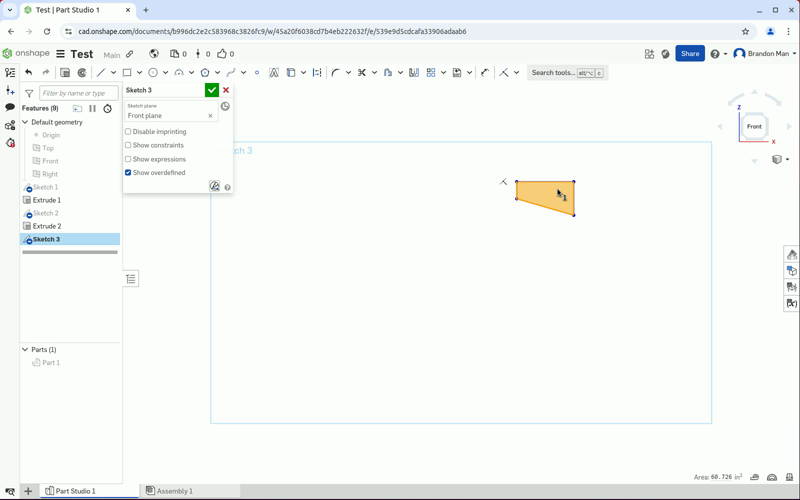
mouse_move(73, 352)
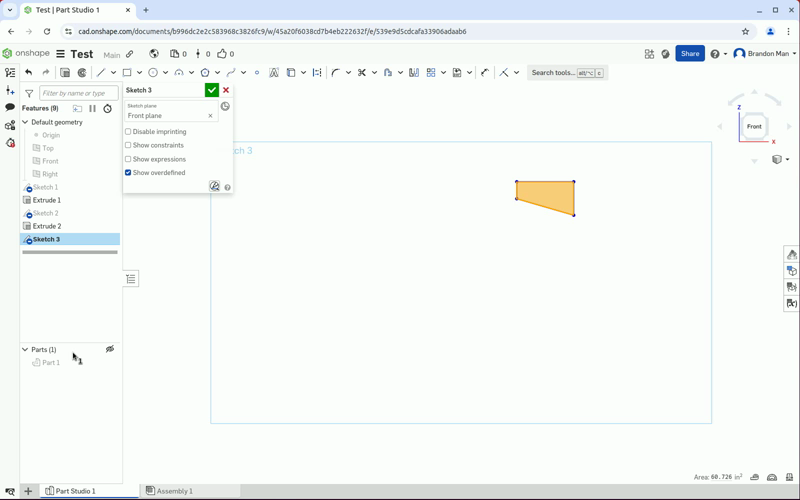
key(shift+y)
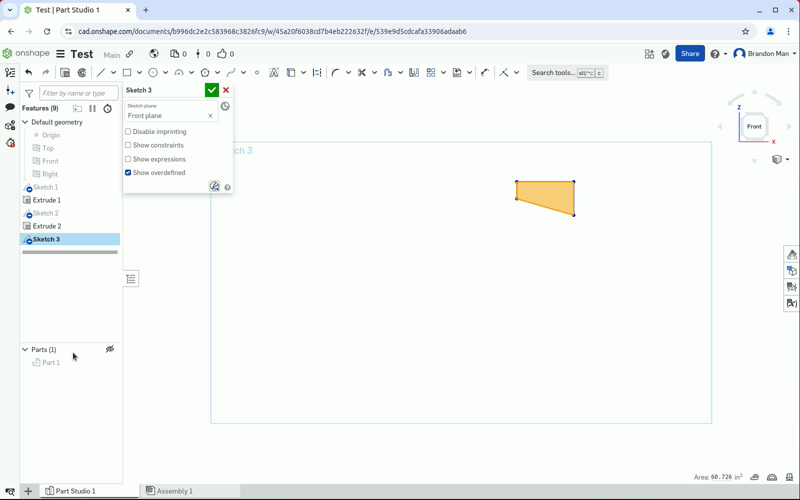
key(shift+e)
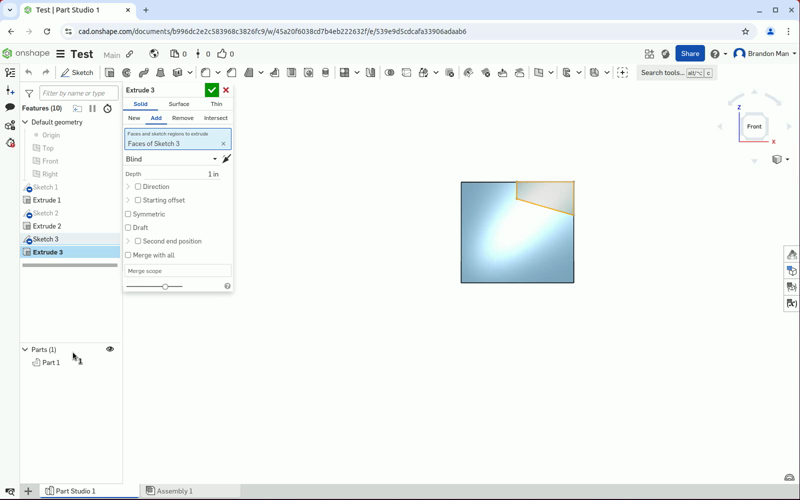
mouse_move(143, 106)
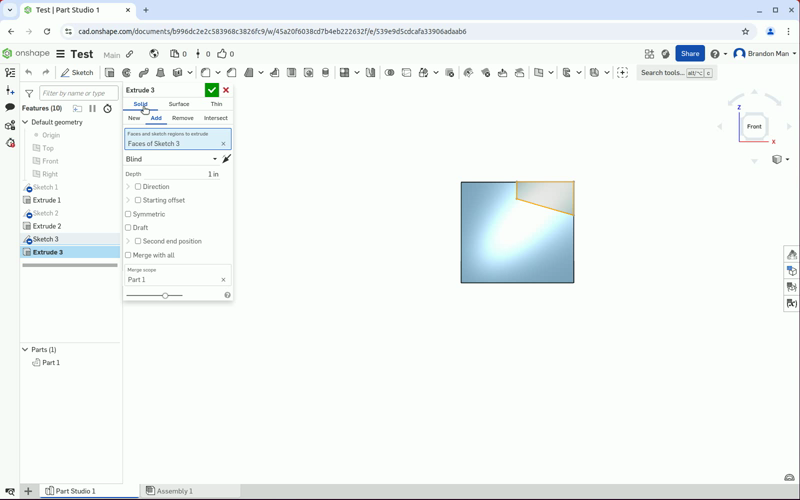
click(143, 106)
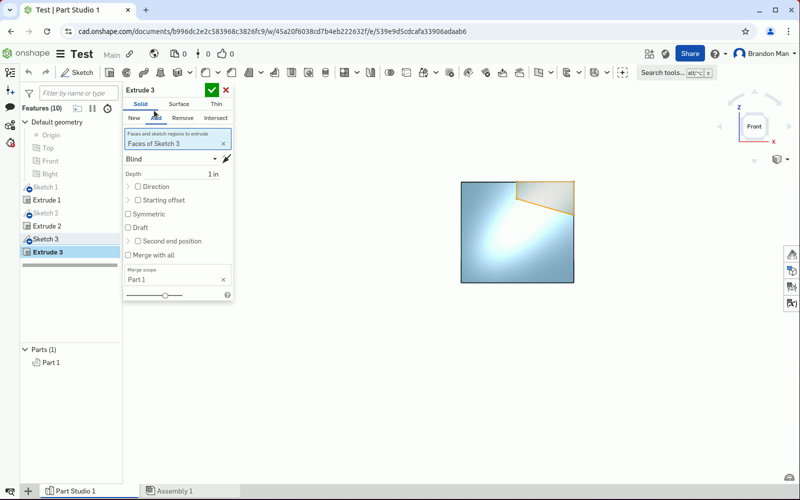
mouse_move(186, 120)
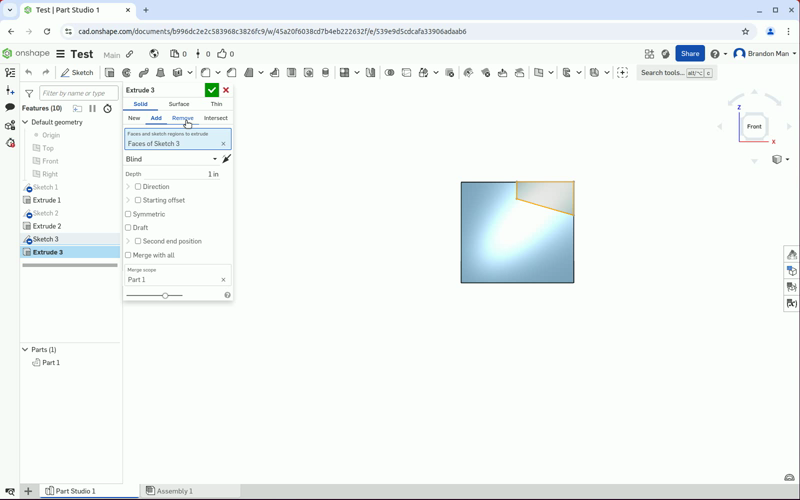
click(186, 120)
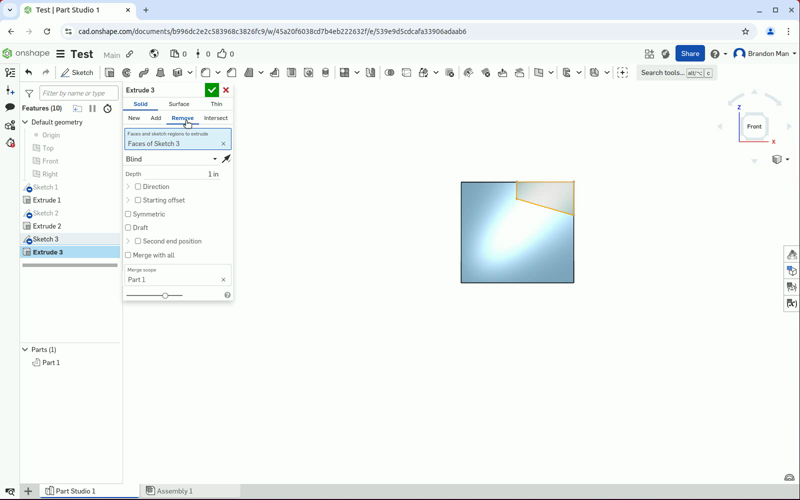
key(tab, 4)
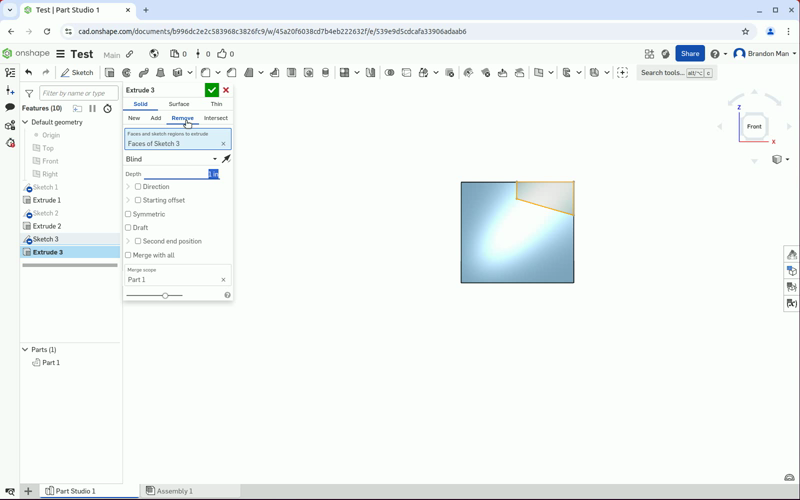
text(6.981)
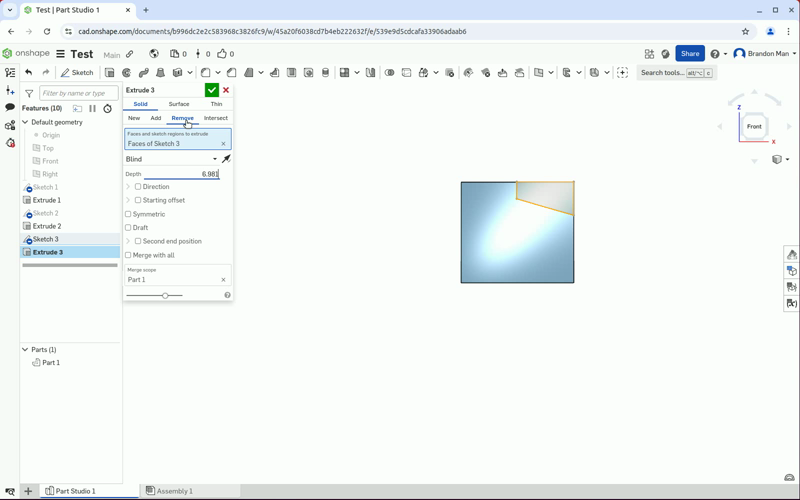
key(tab, 6)
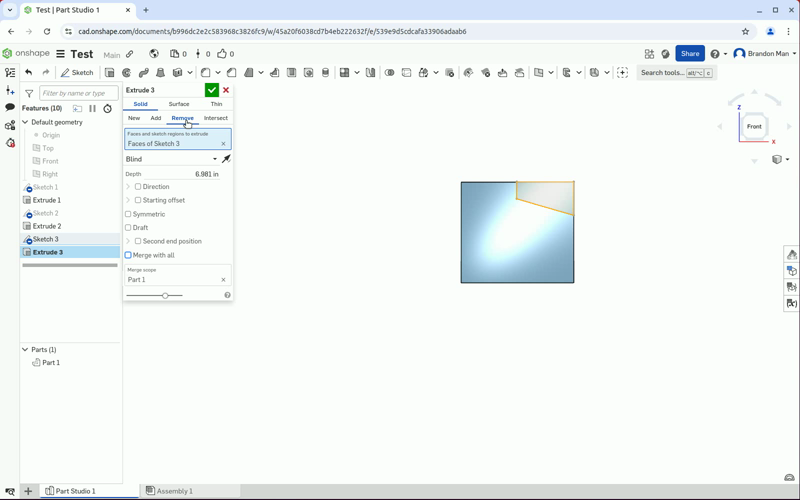
key(space)
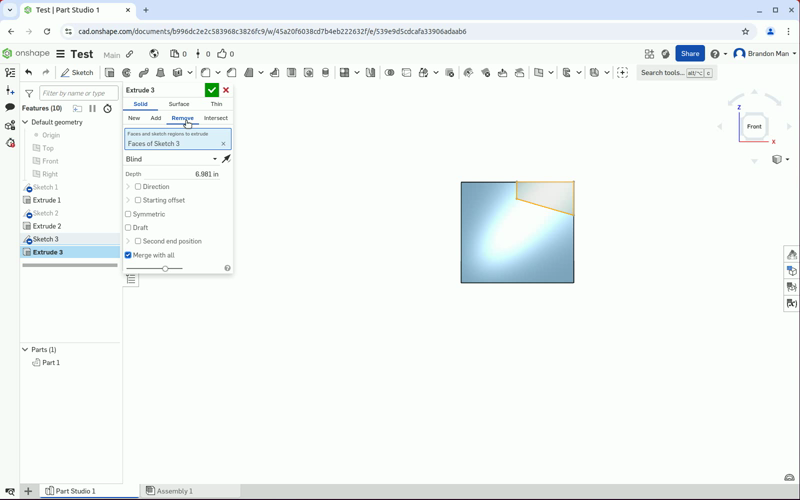
key(enter)
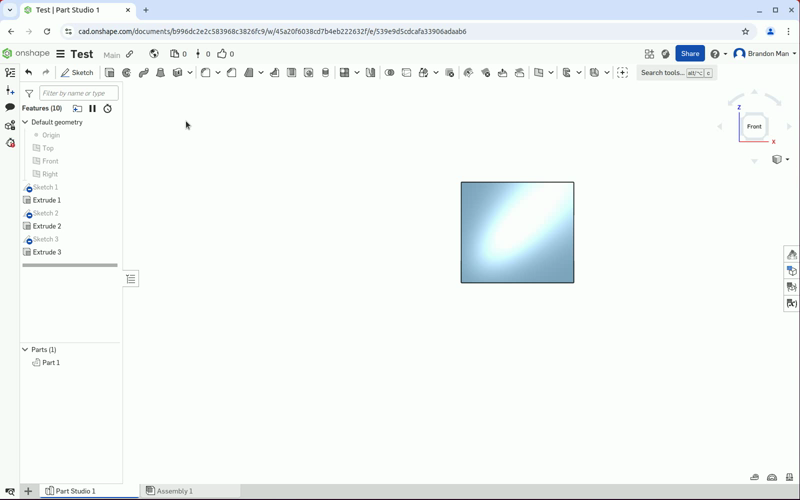
key(shift+h)
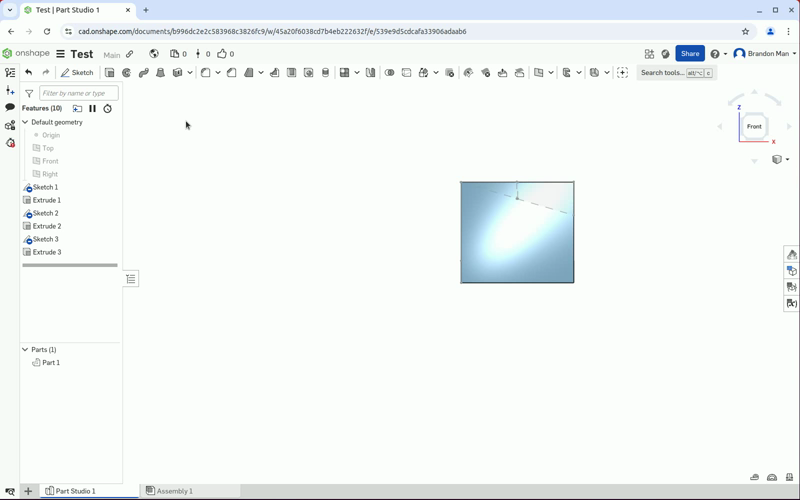
key(shift+h)
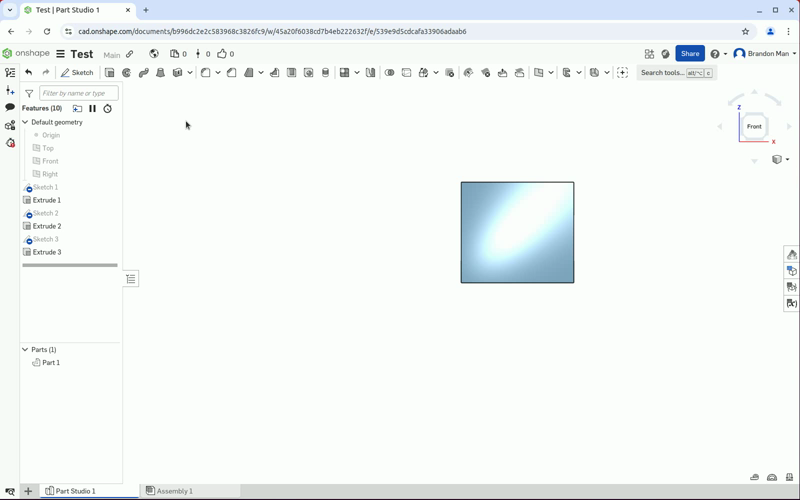
mouse_move(73, 189)
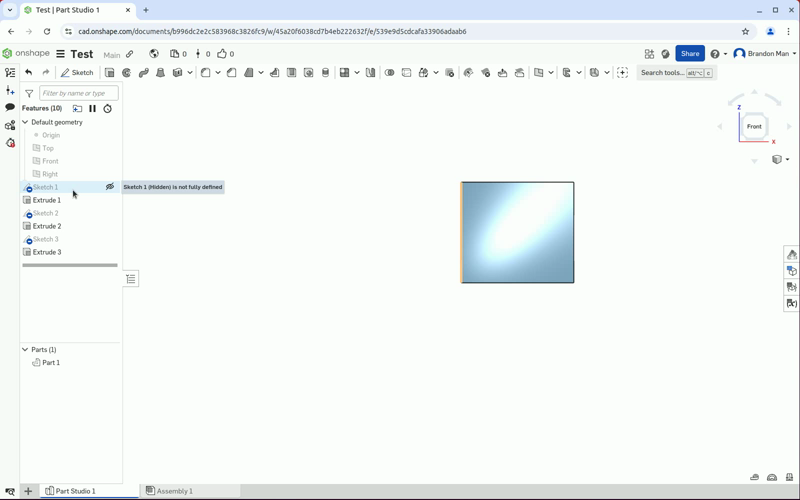
click(73, 189)
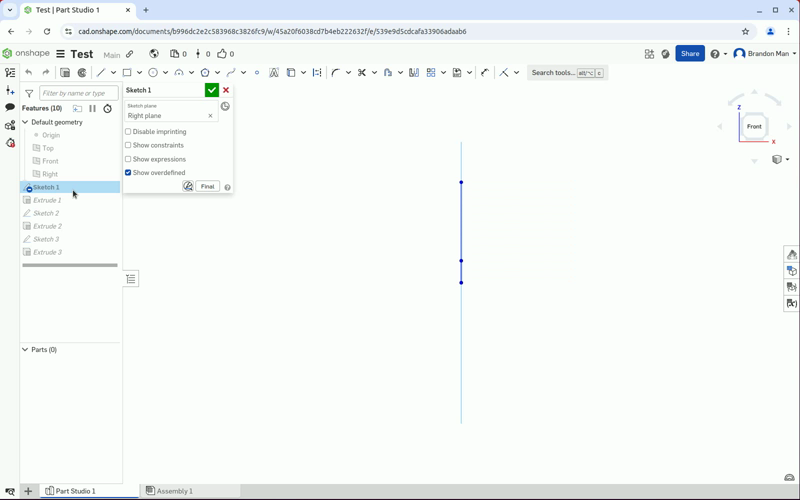
mouse_move(229, 92)
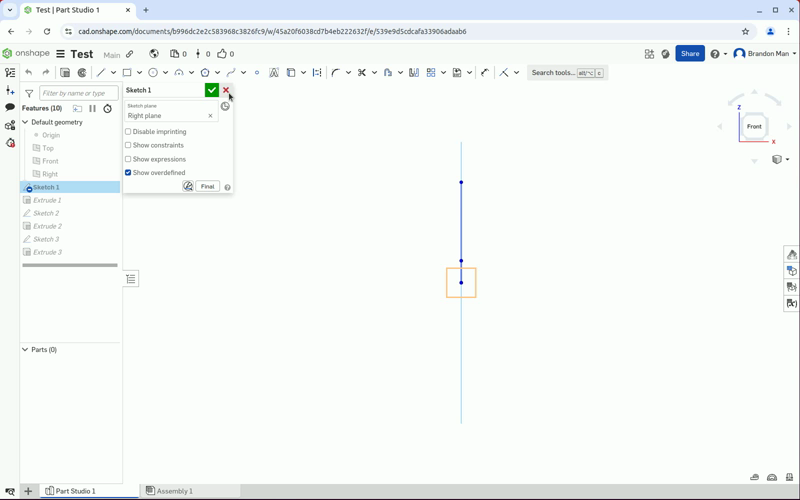
click(229, 92)
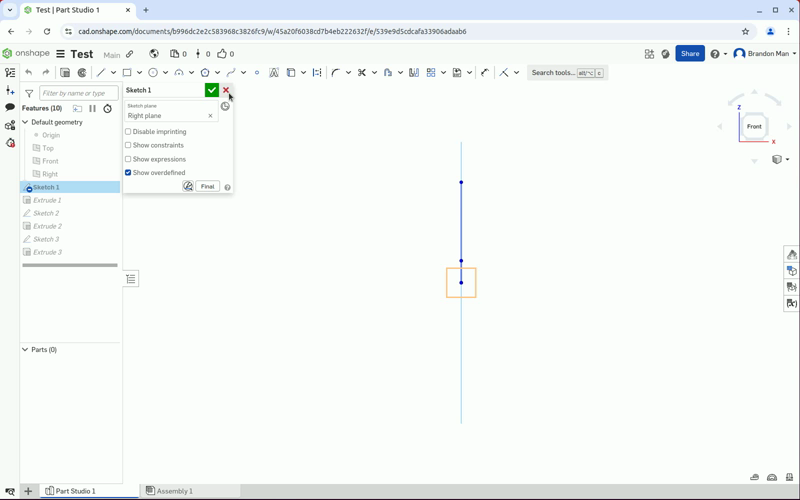
key(shift+s)
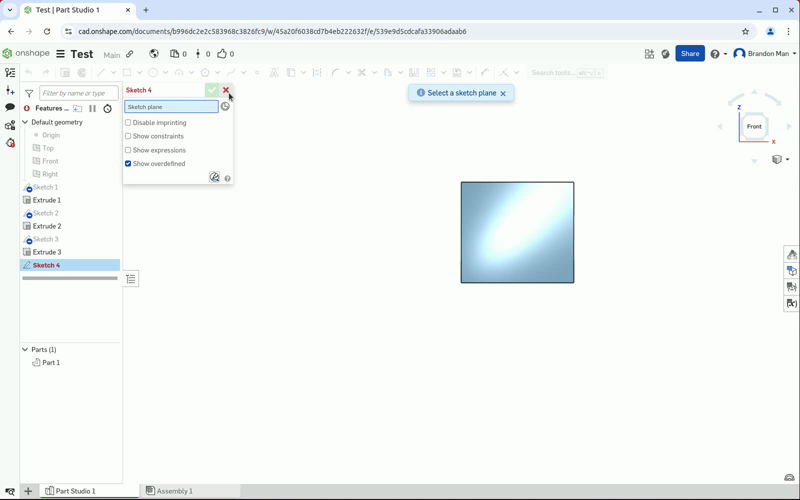
mouse_move(73, 163)
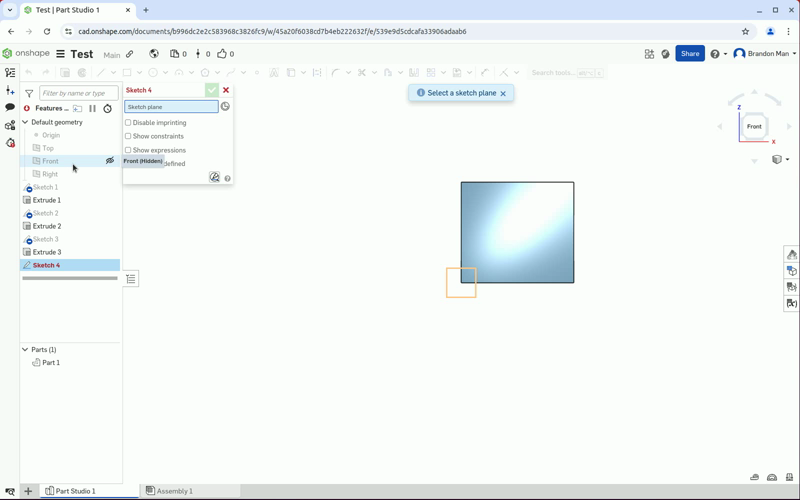
click(73, 163)
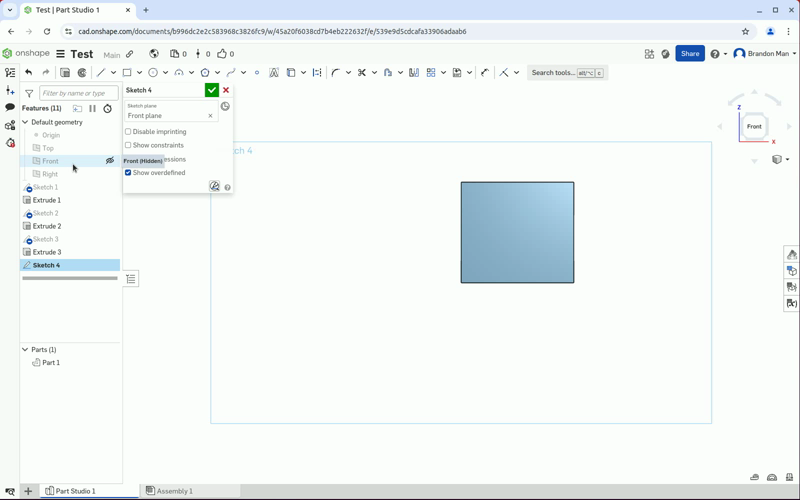
mouse_move(73, 352)
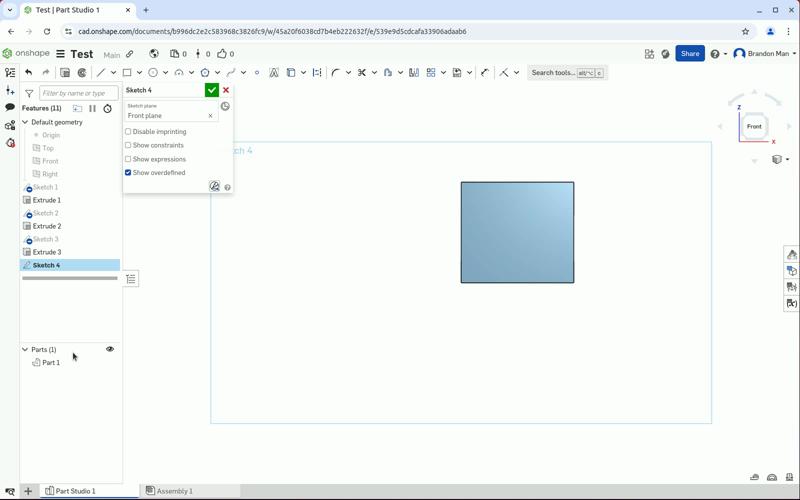
key(y)
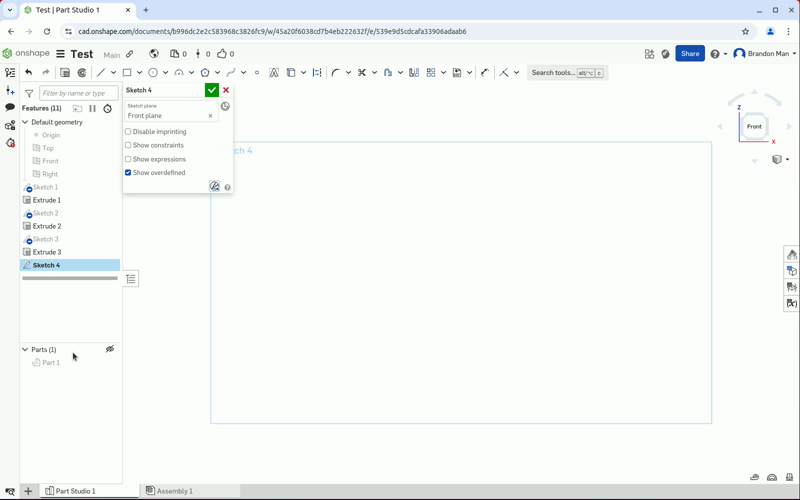
key(l)
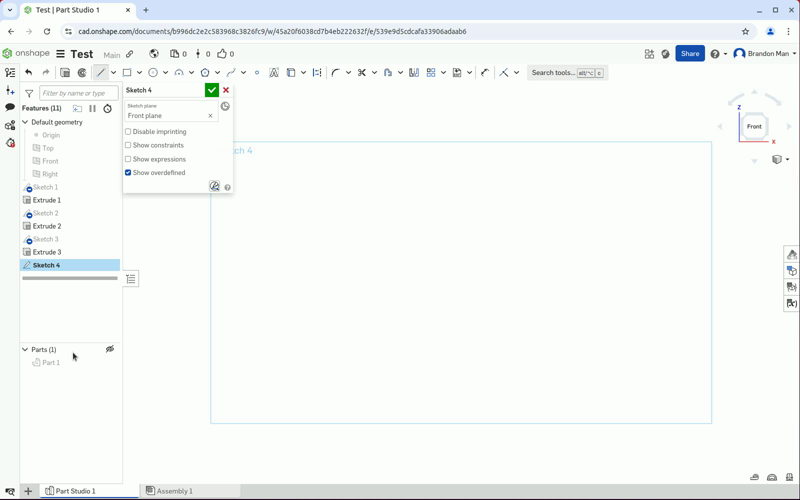
key_down(shift)
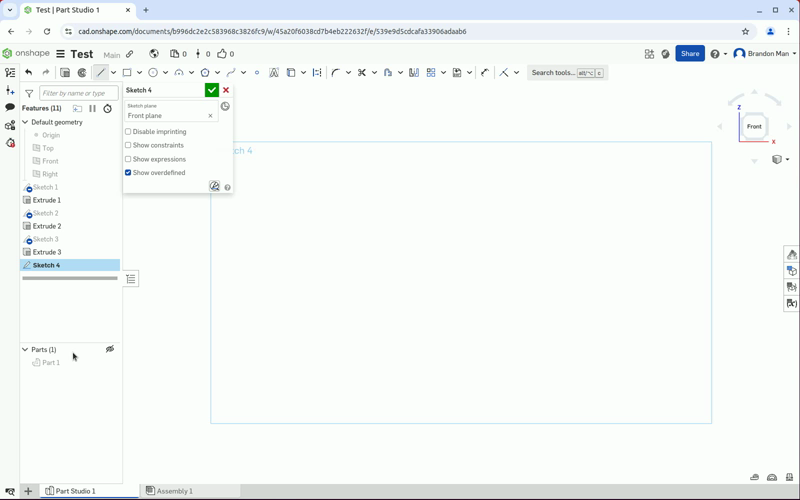
mouse_move(516, 198)
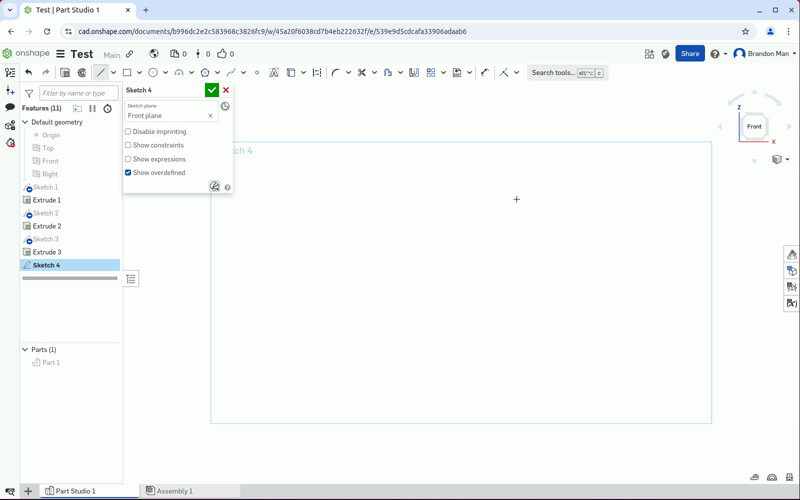
click(516, 198)
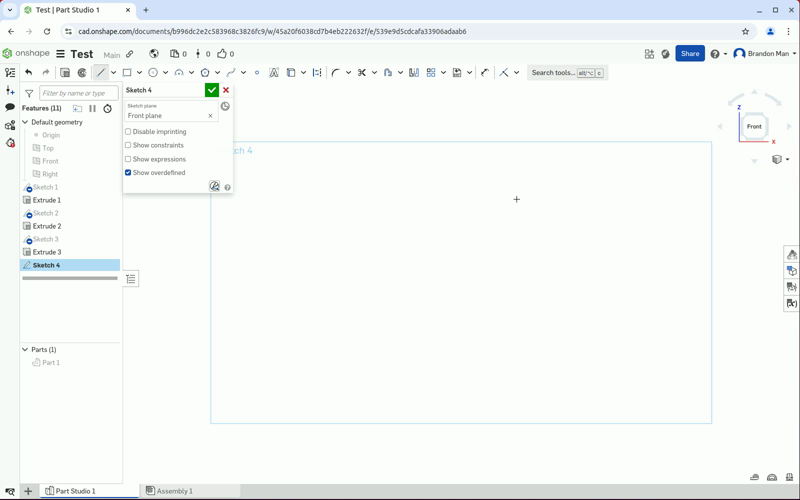
key_up(shift)
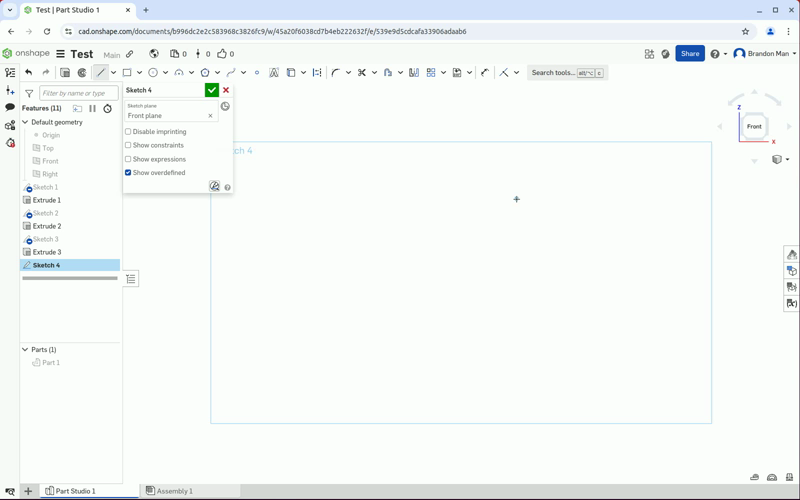
key_down(shift)
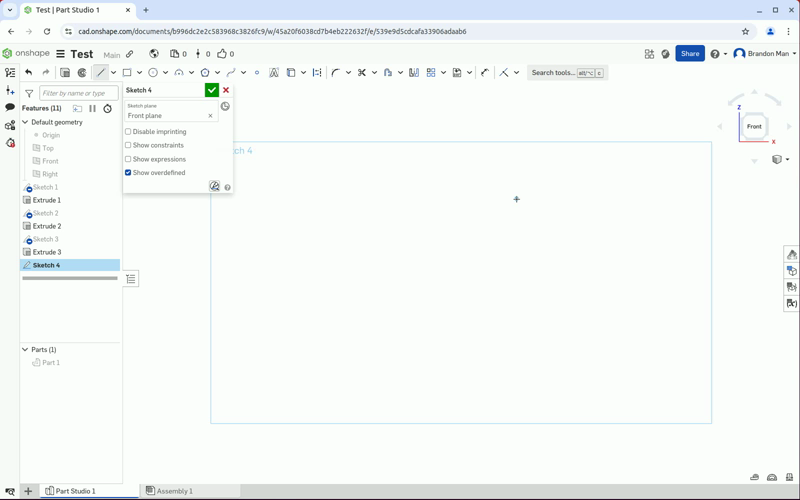
mouse_move(546, 198)
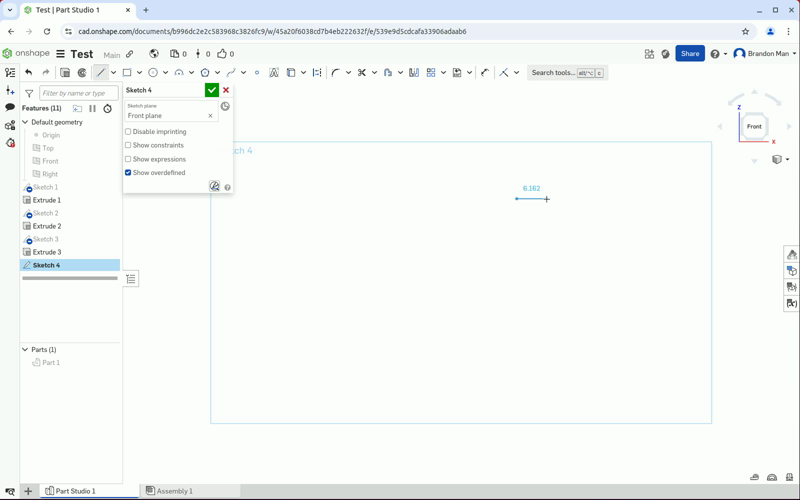
mouse_move(573, 215)
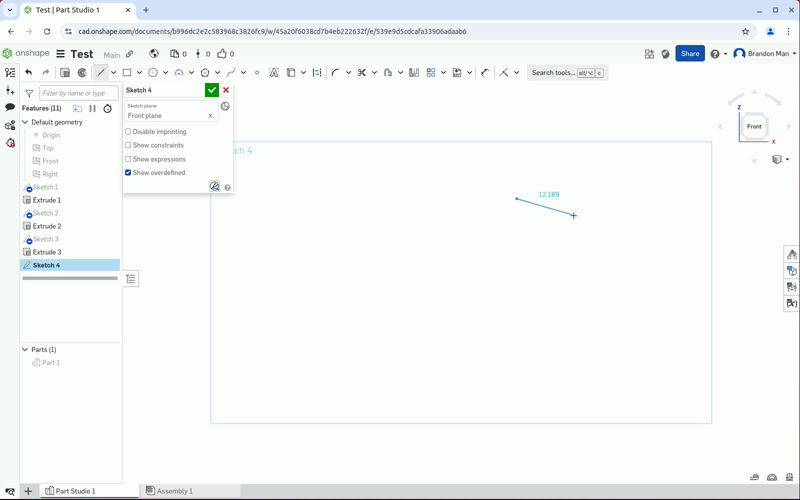
click(573, 215)
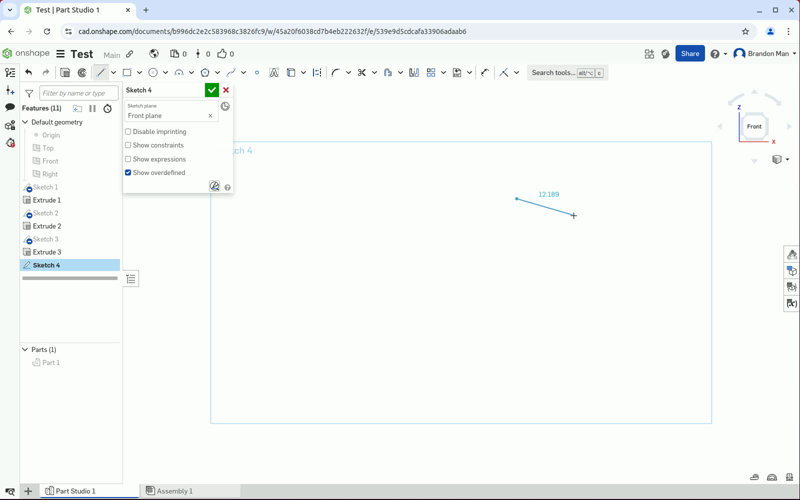
key_up(shift)
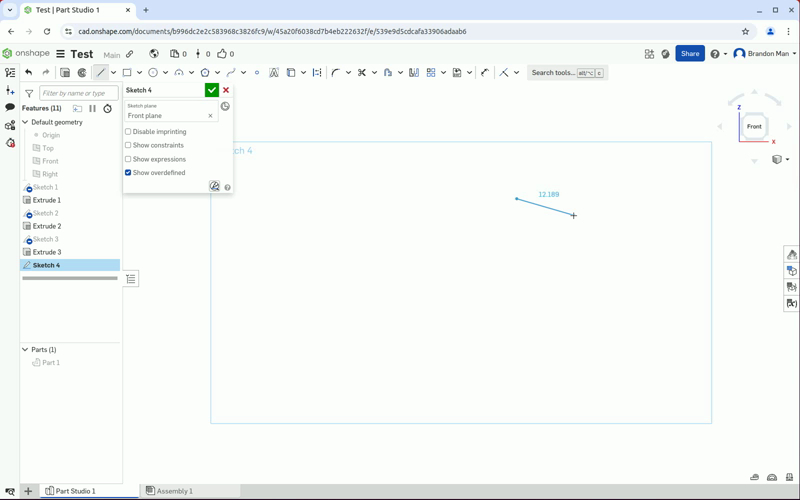
key_down(shift)
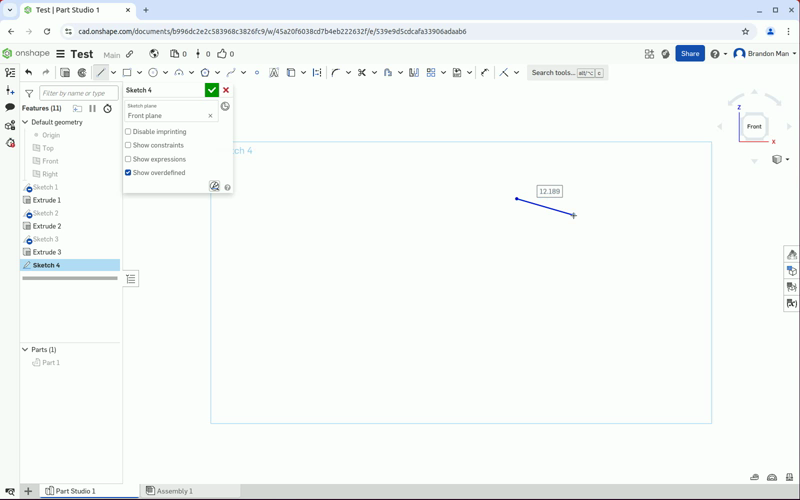
mouse_move(589, 215)
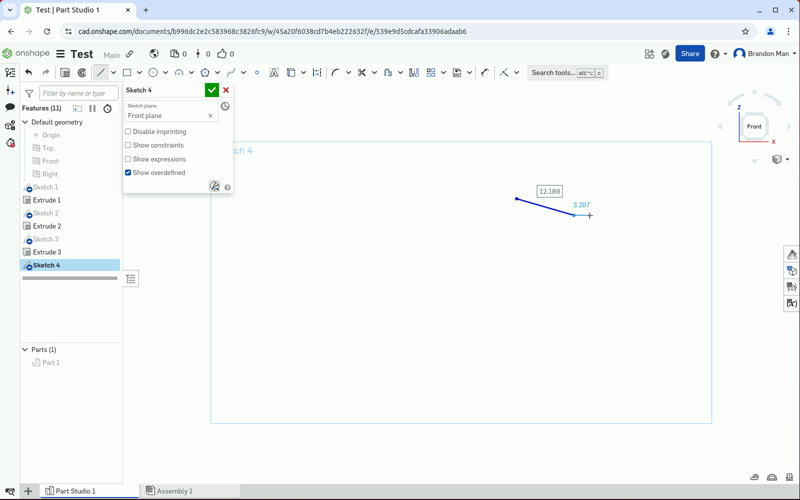
mouse_move(573, 181)
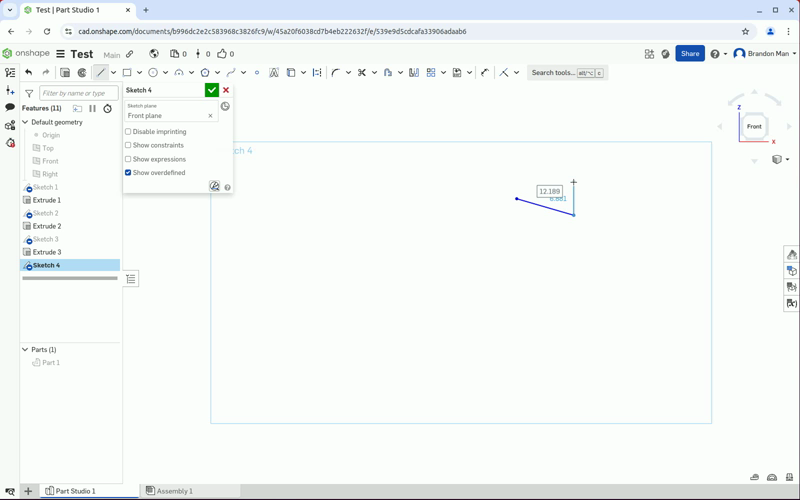
click(573, 181)
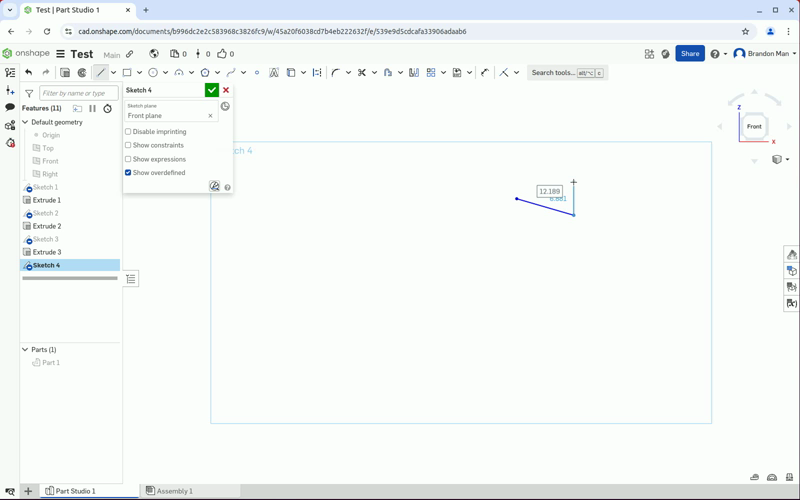
key_up(shift)
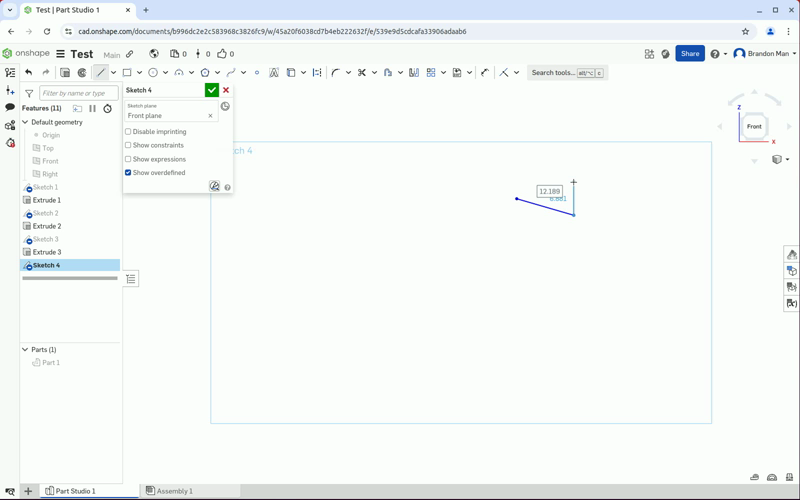
key_down(shift)
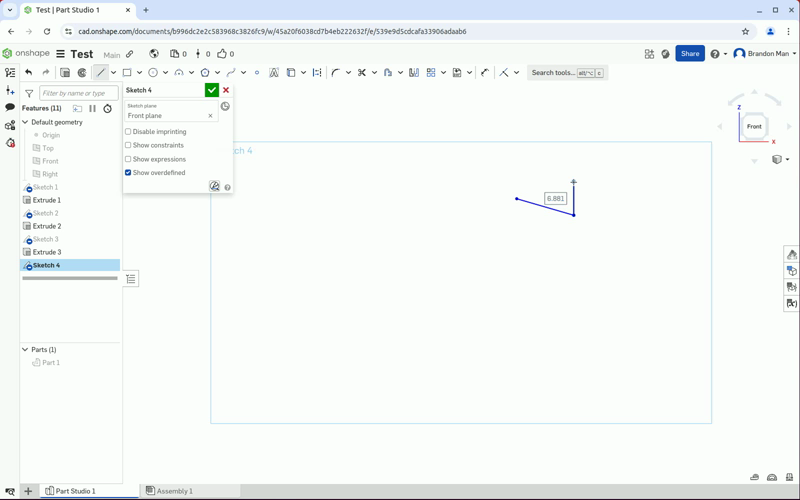
mouse_move(589, 181)
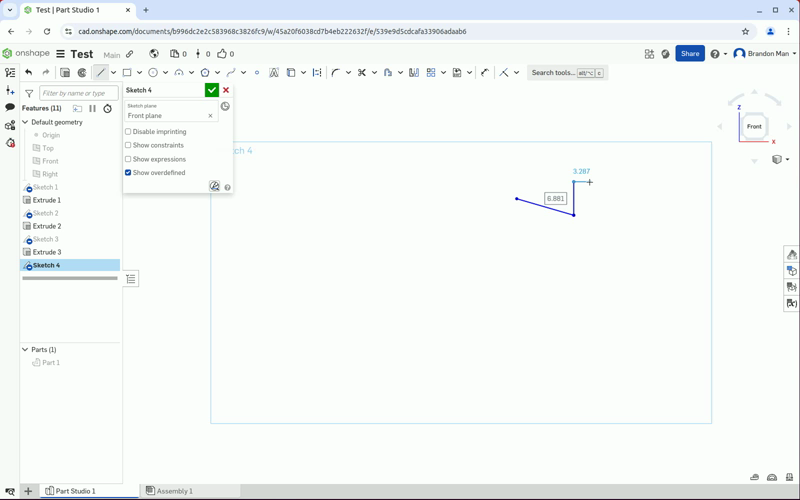
mouse_move(516, 181)
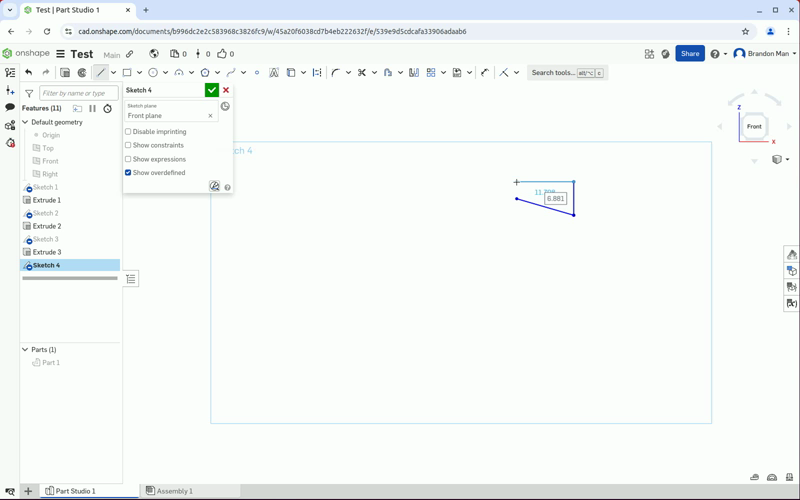
click(516, 181)
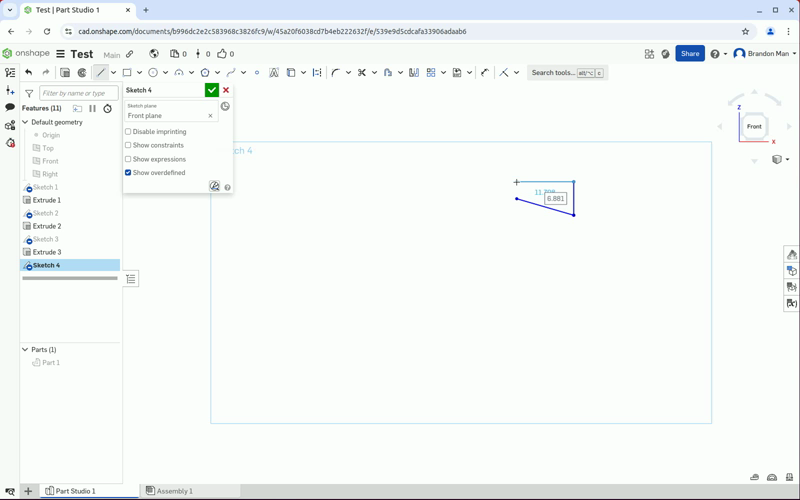
key_up(shift)
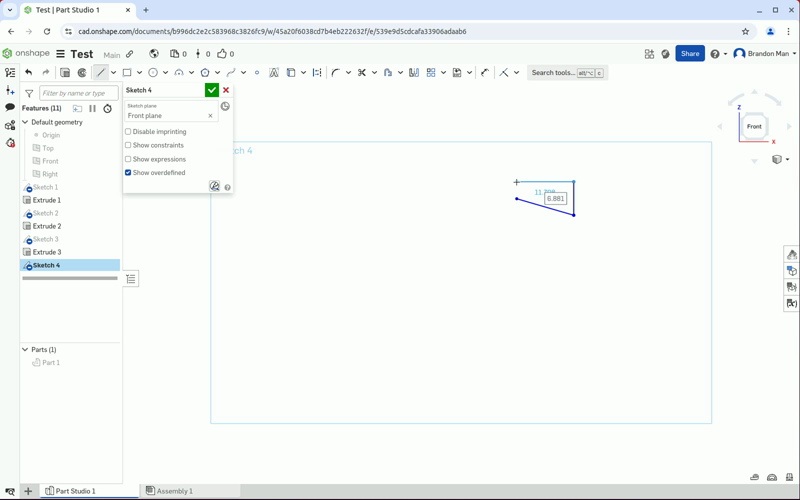
mouse_move(546, 181)
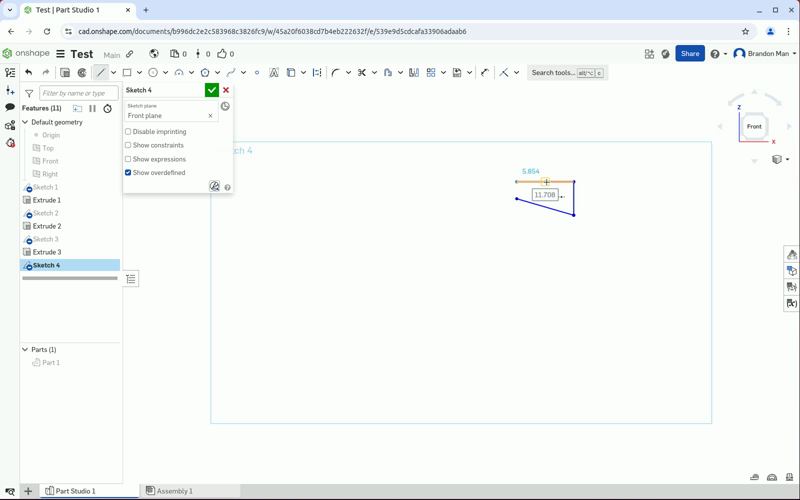
key_down(shift)
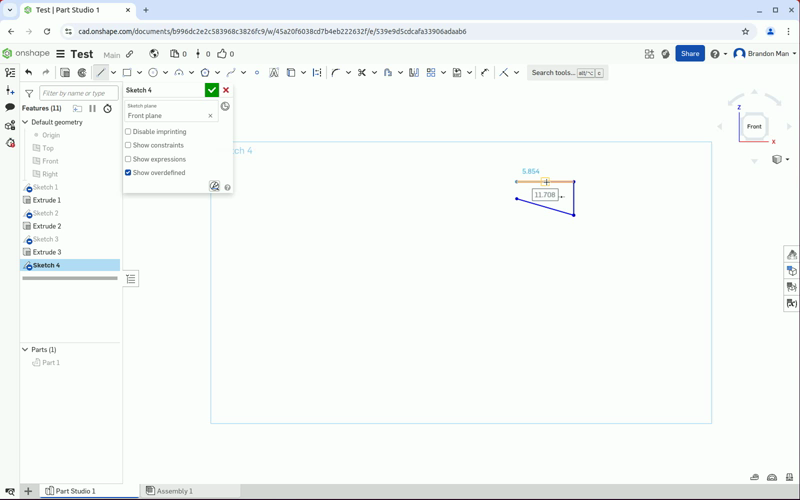
mouse_move(516, 198)
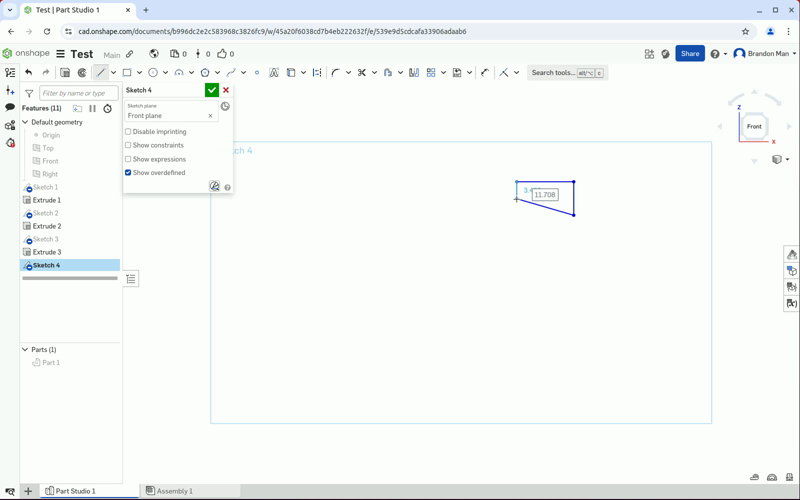
key_up(shift)
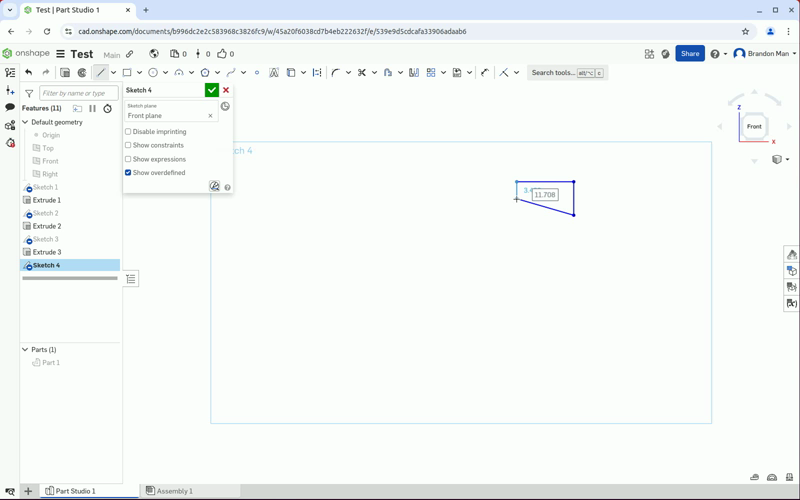
click(516, 198)
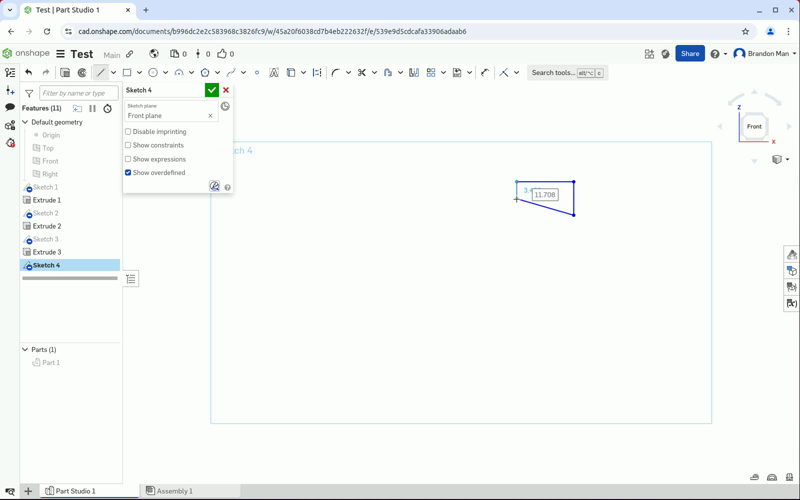
key(esc)
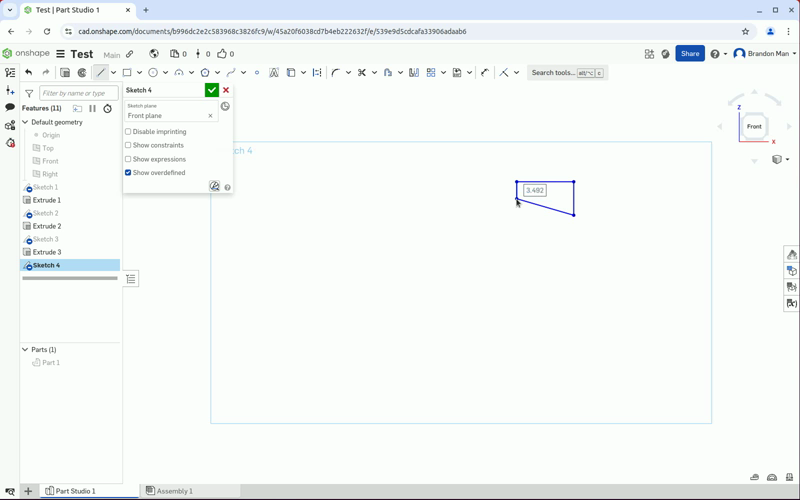
mouse_move(547, 193)
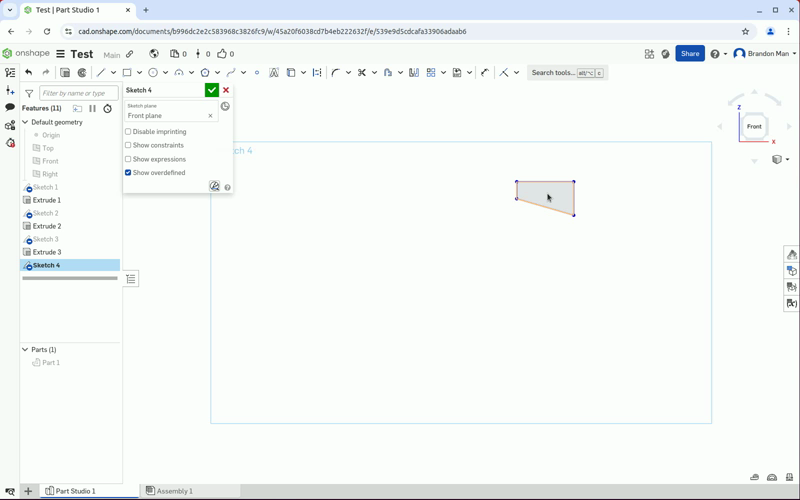
scroll(6)
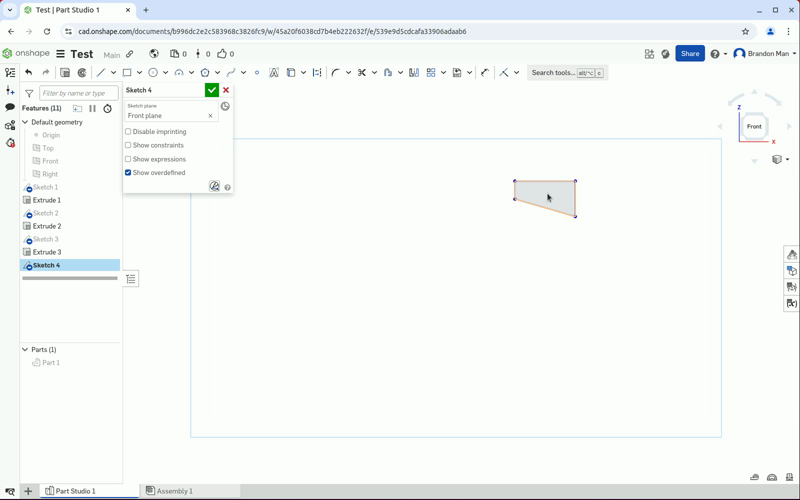
scroll(6)
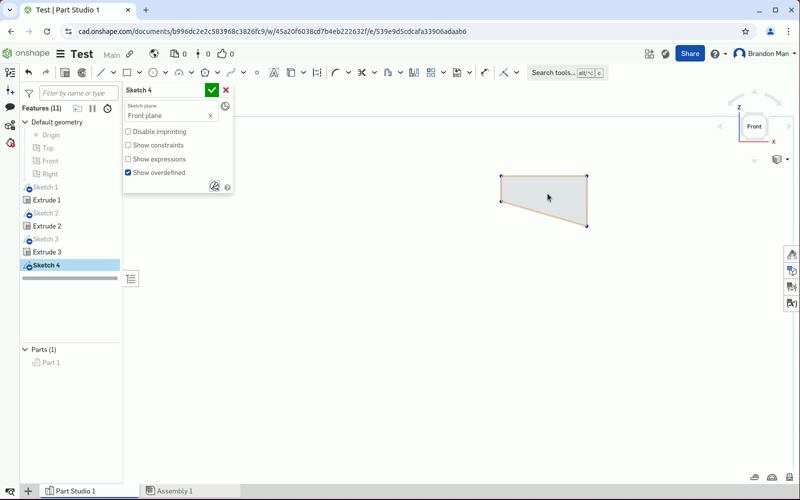
scroll(6)
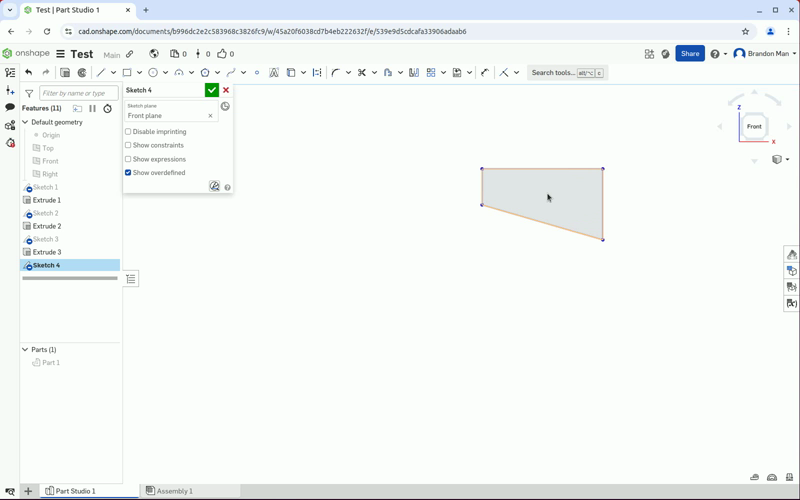
scroll(6)
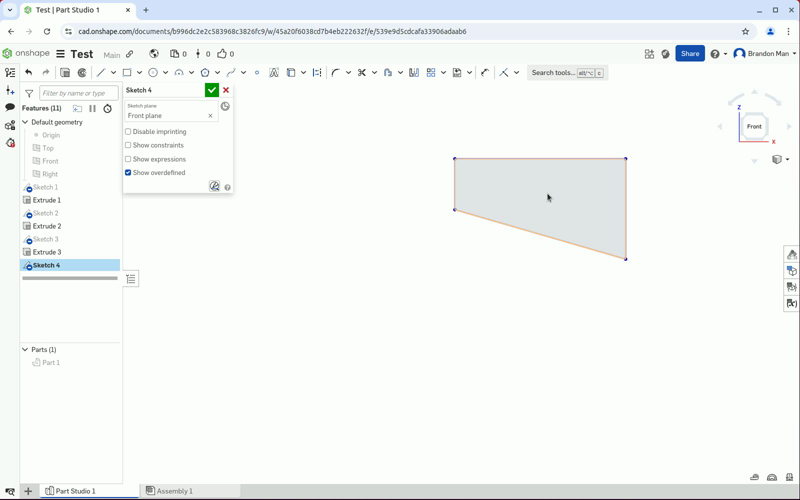
scroll(6)
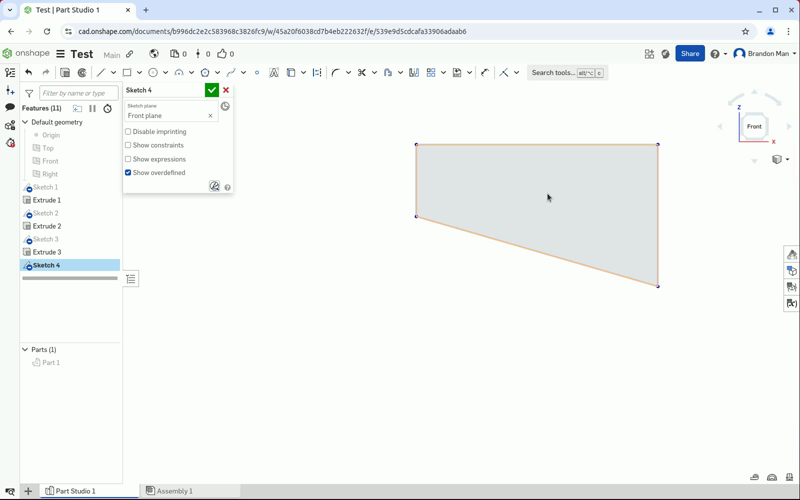
scroll(6)
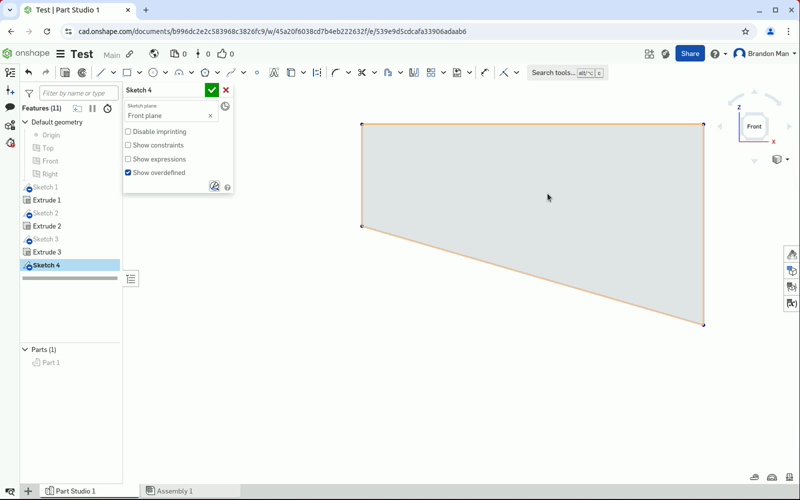
scroll(6)
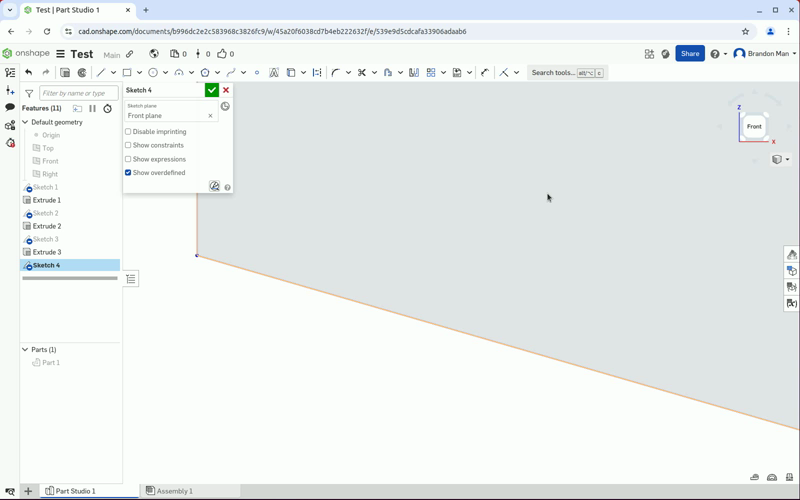
click(547, 193)
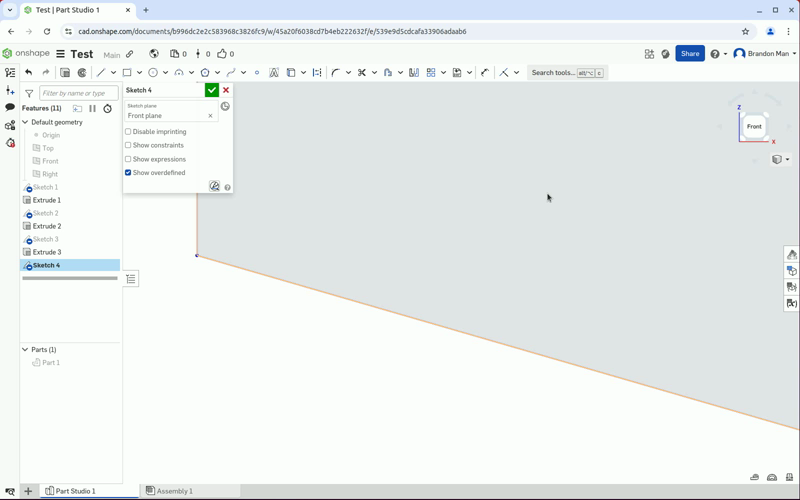
scroll(-6)
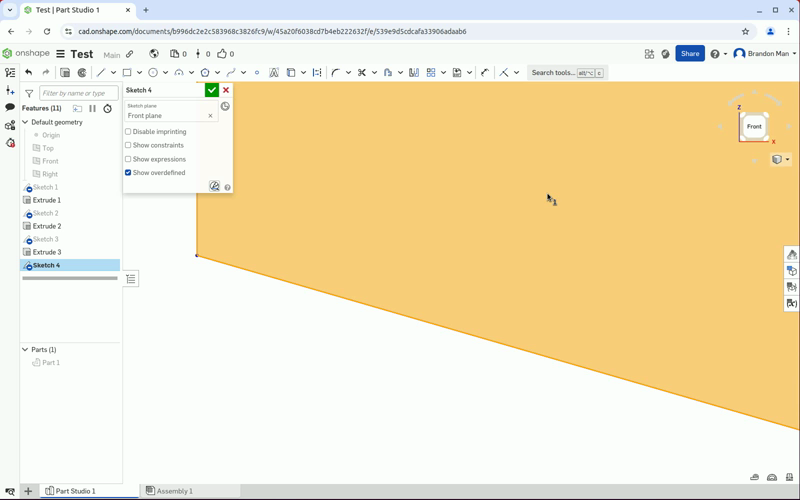
scroll(-6)
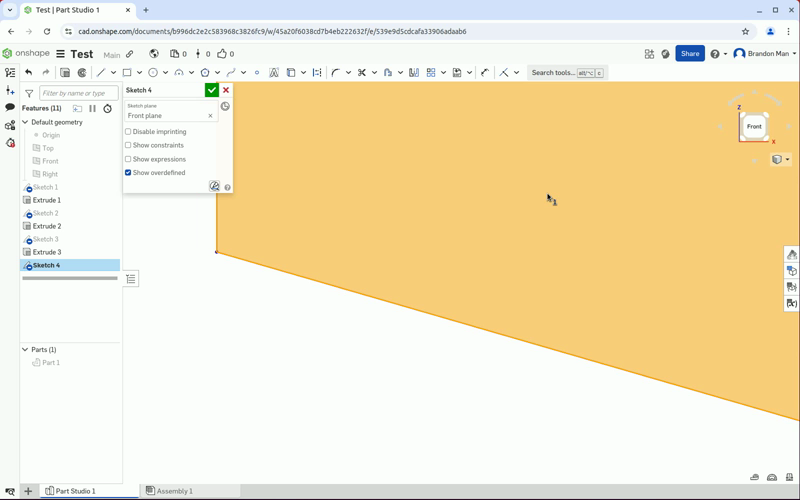
scroll(-6)
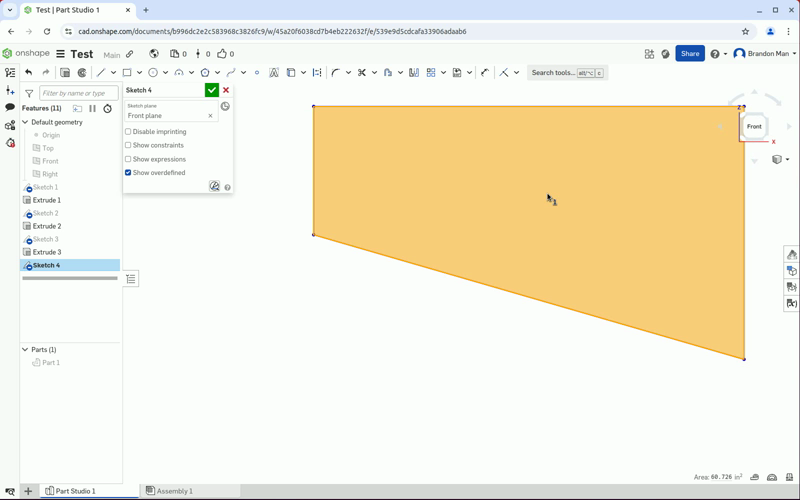
scroll(-6)
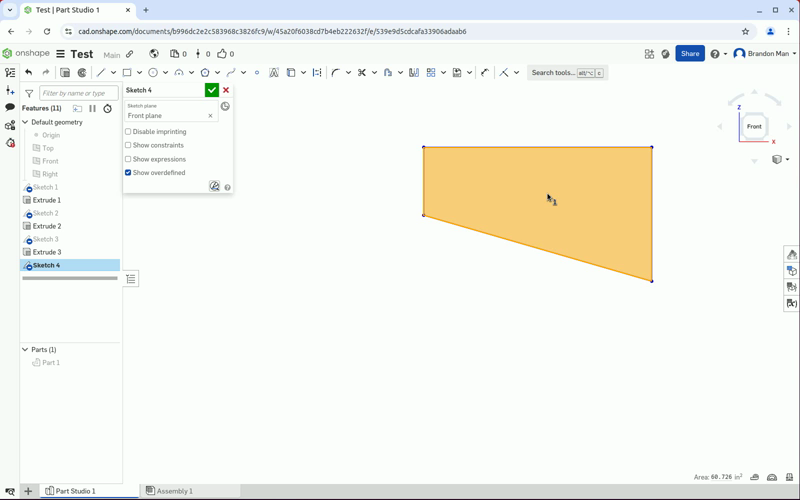
scroll(-6)
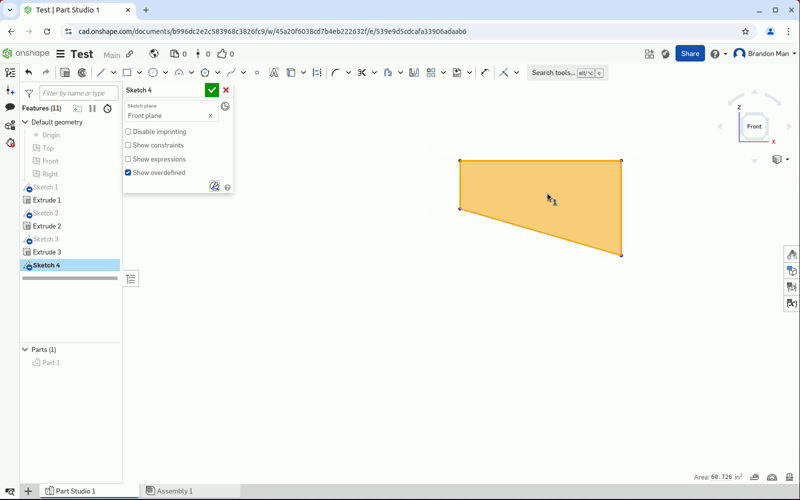
scroll(-6)
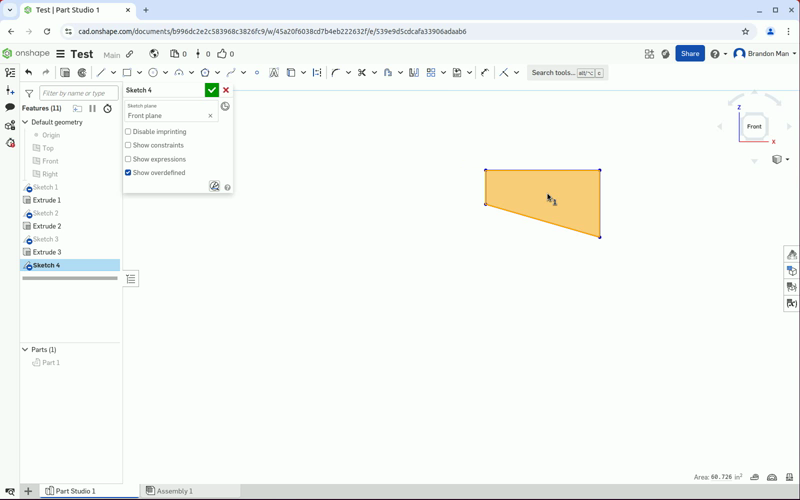
scroll(-6)
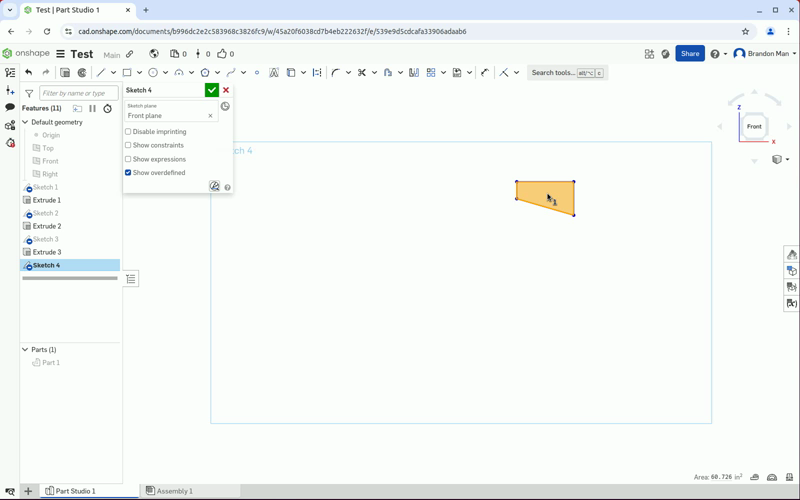
mouse_move(73, 352)
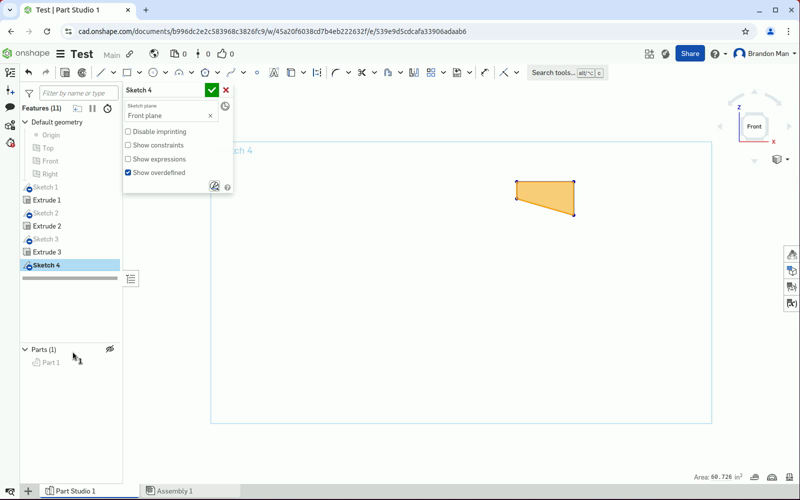
key(shift+y)
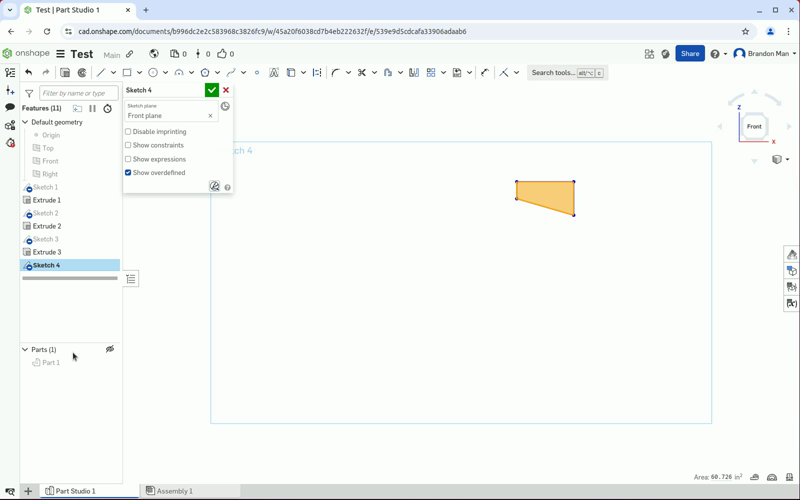
key(shift+e)
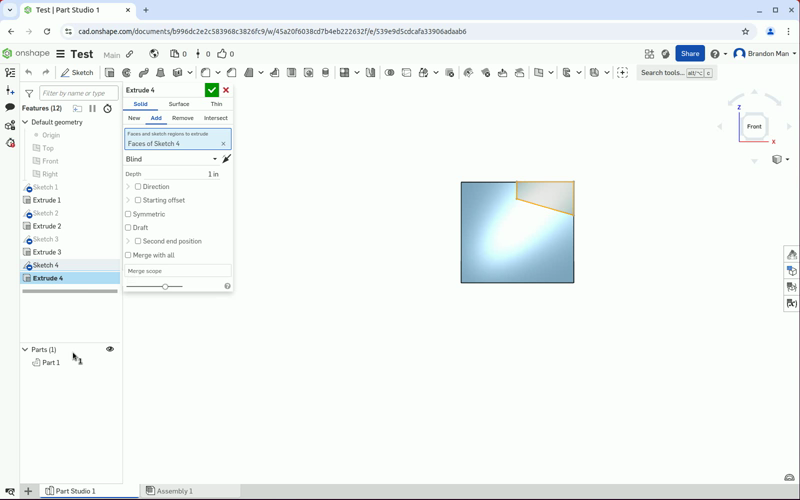
mouse_move(143, 106)
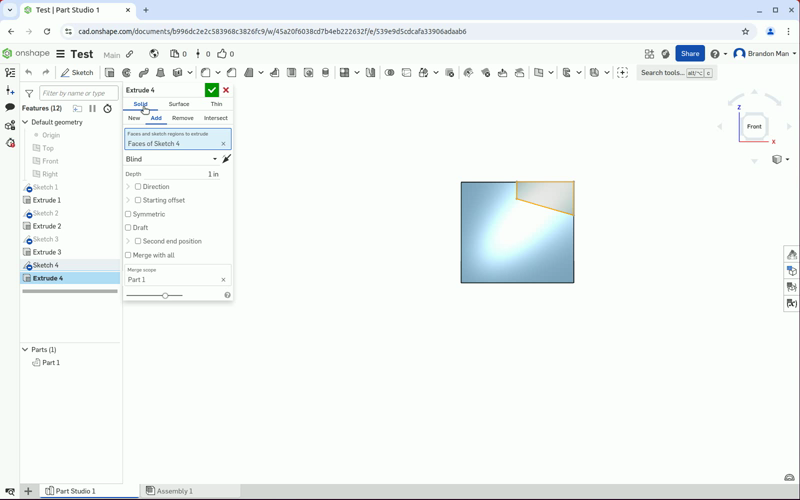
click(143, 106)
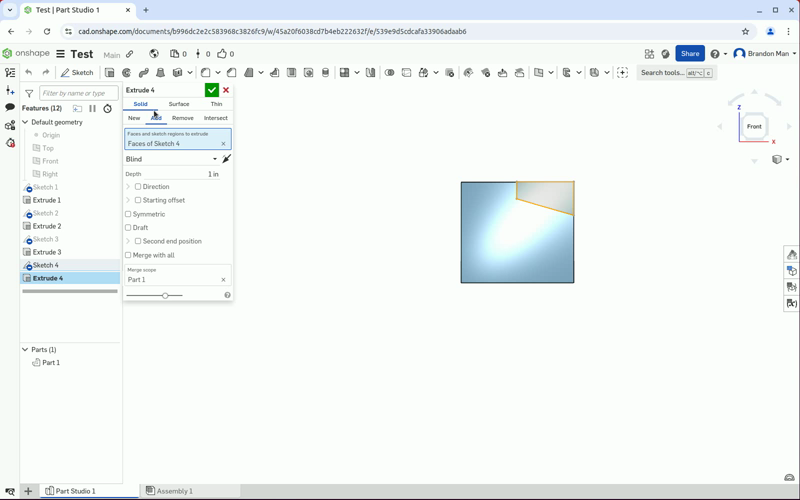
mouse_move(186, 120)
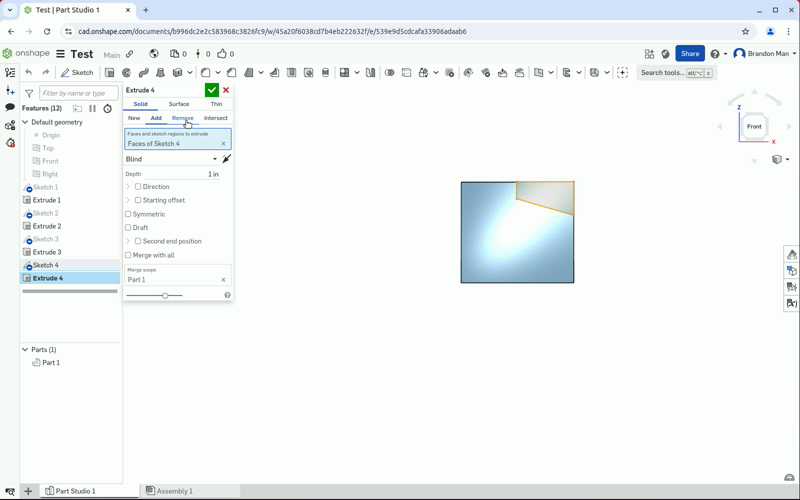
click(186, 120)
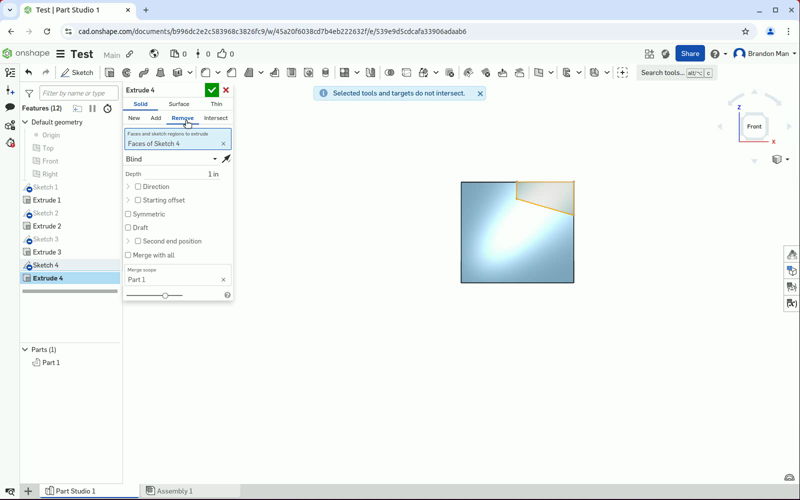
key(tab, 4)
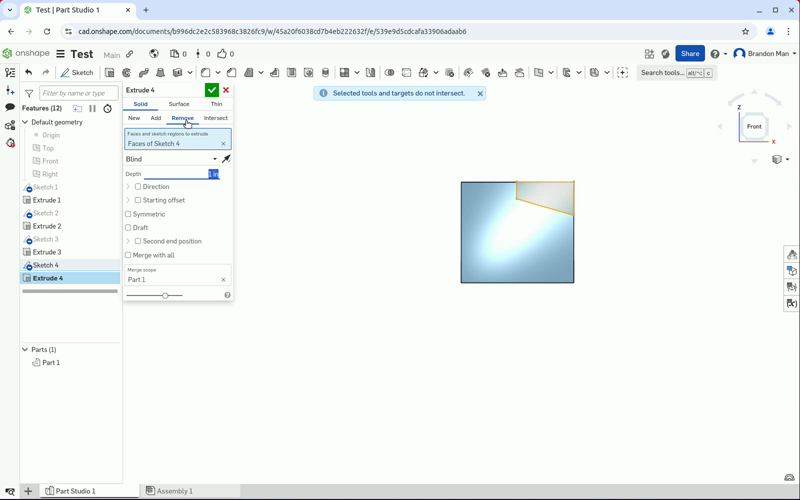
text(13.961)
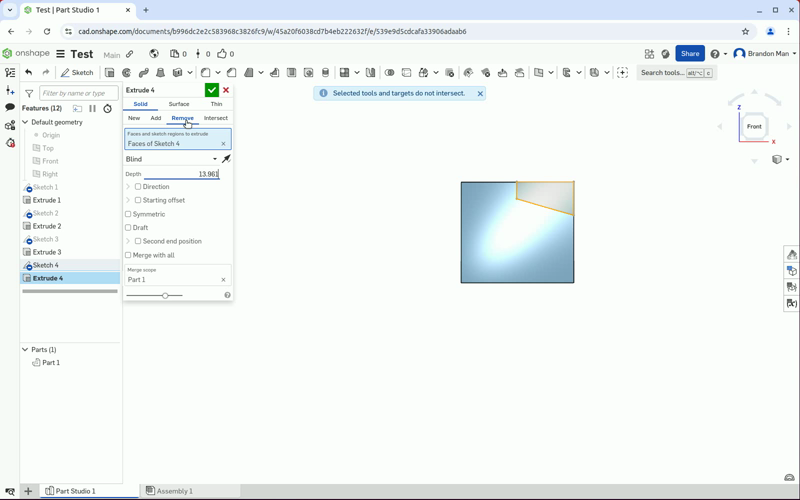
key(tab, 6)
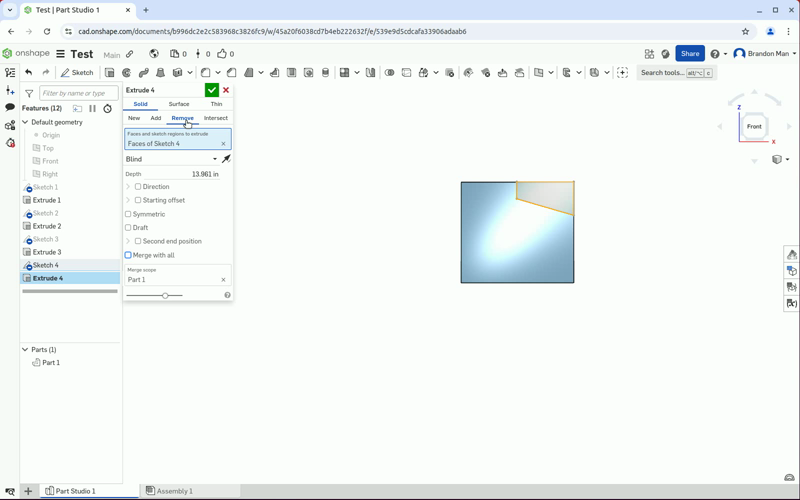
key(space)
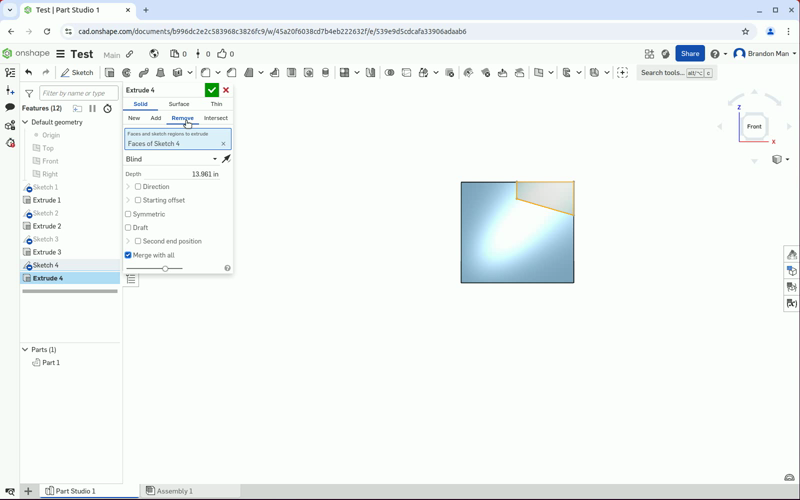
key(enter)
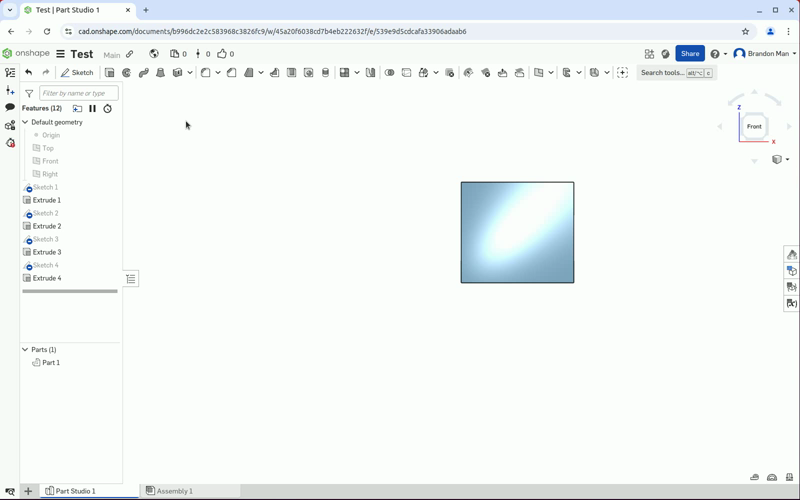
key(shift+h)
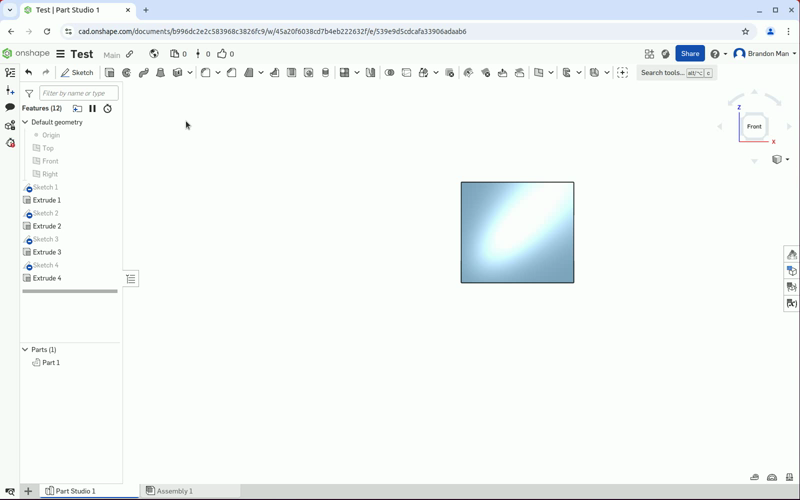
key(shift+h)
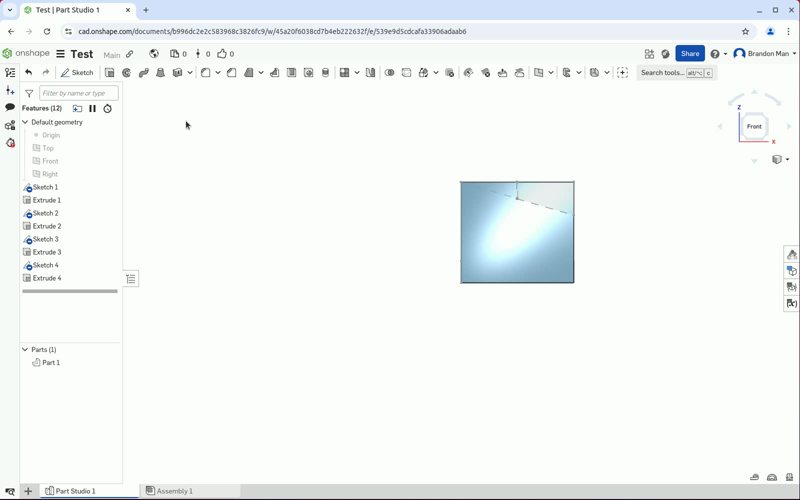
key(shift+7)
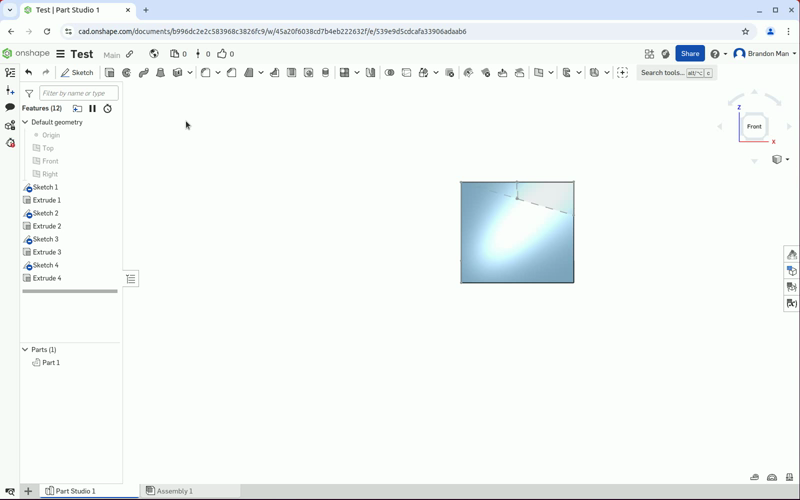
key(left, 2)
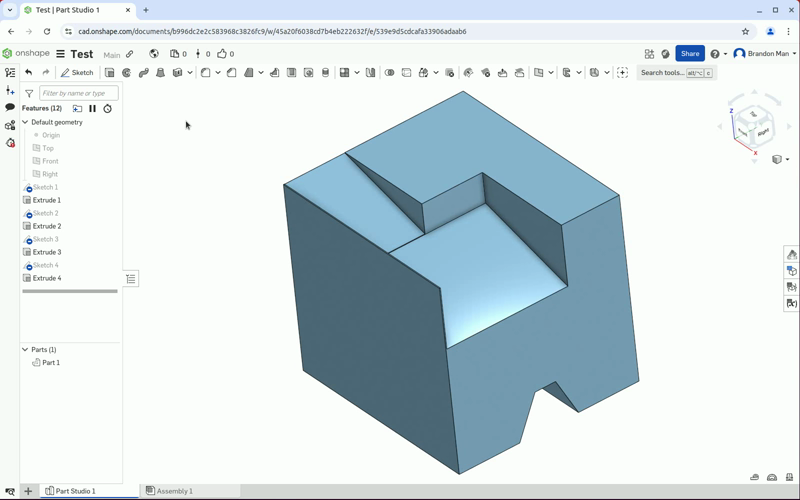
key(down, 2)
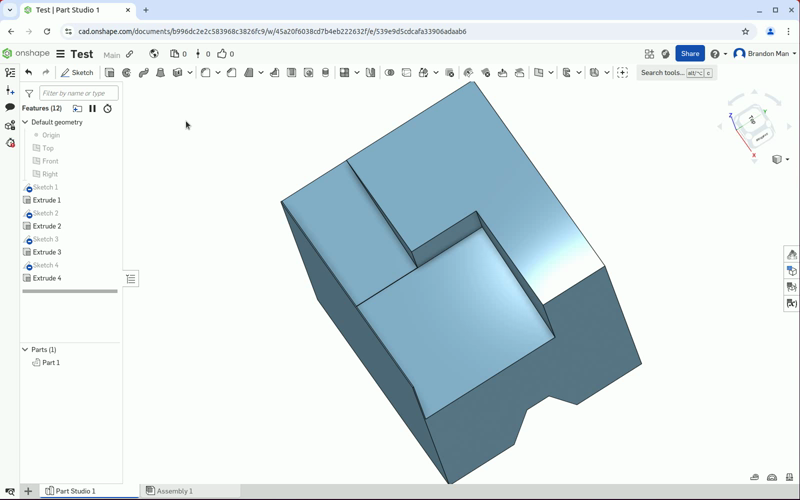
key(up, 2)
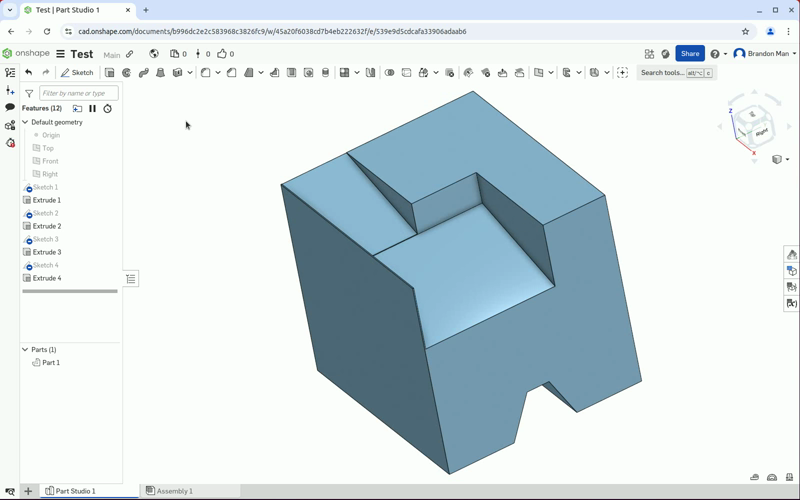
key(right, 2)
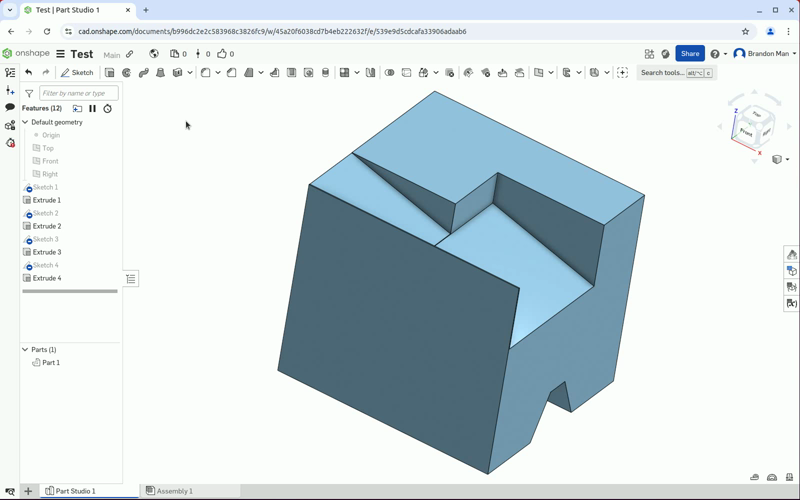
mouse_move(73, 189)
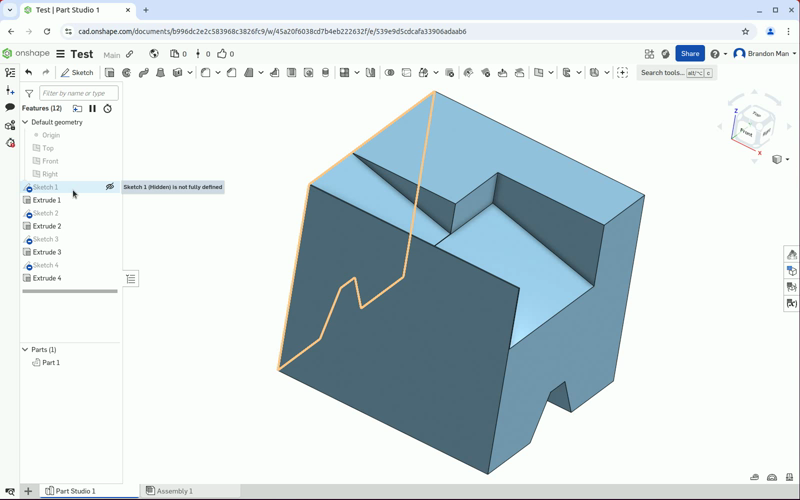
click(73, 189)